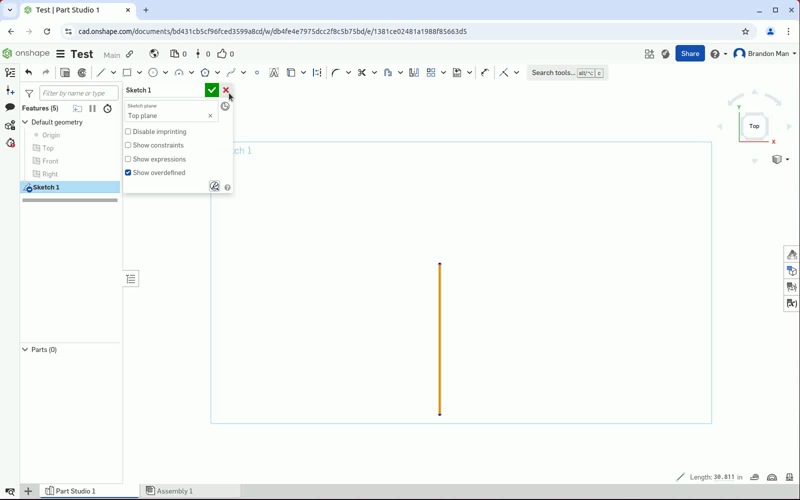
key(shift+h)
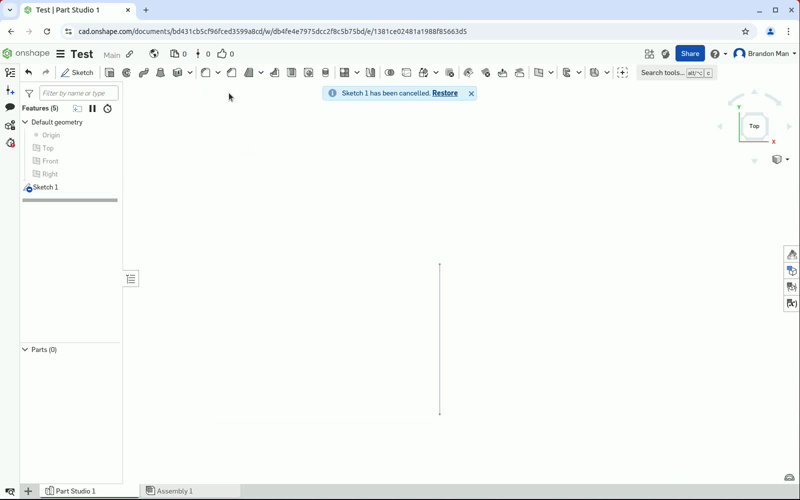
key(shift+s)
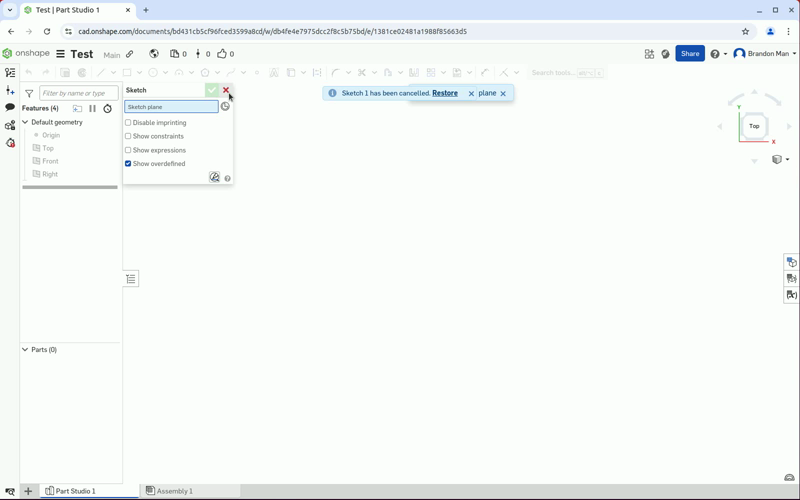
mouse_move(73, 150)
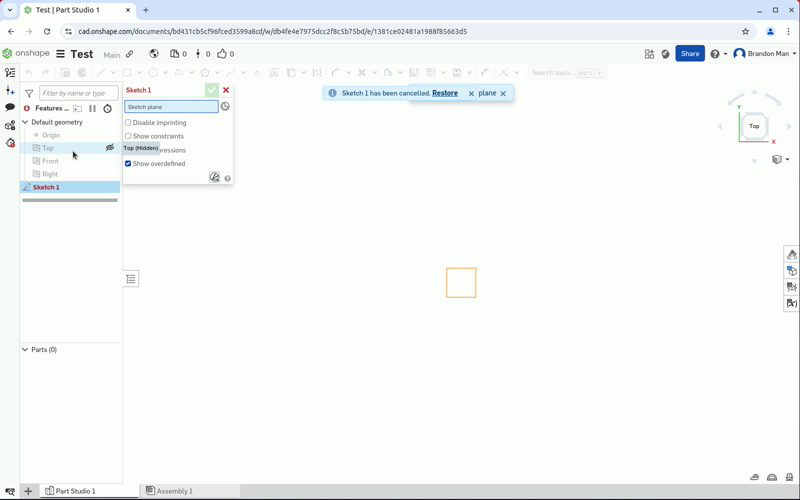
click(73, 150)
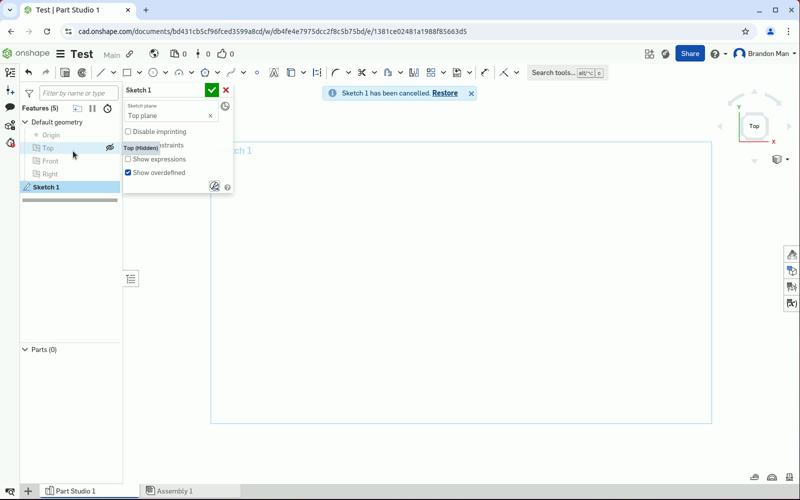
mouse_move(73, 352)
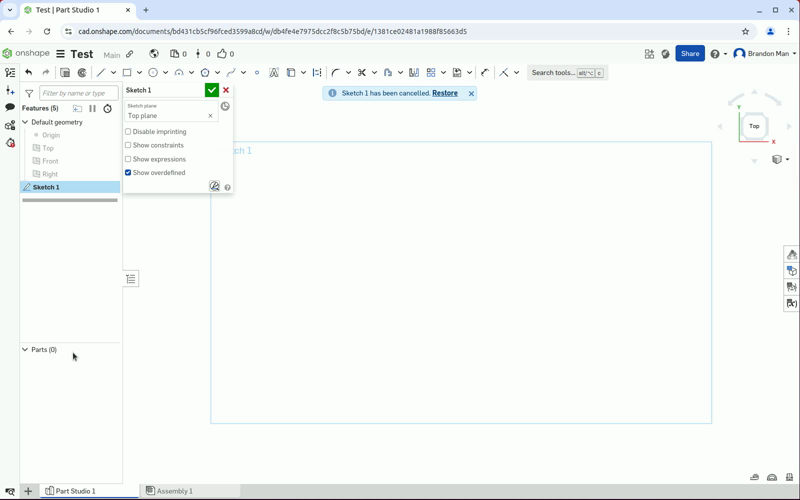
key(y)
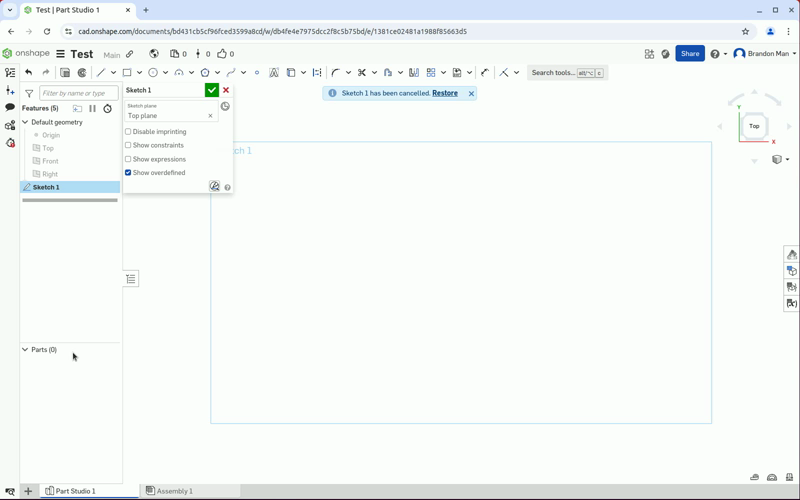
key(l)
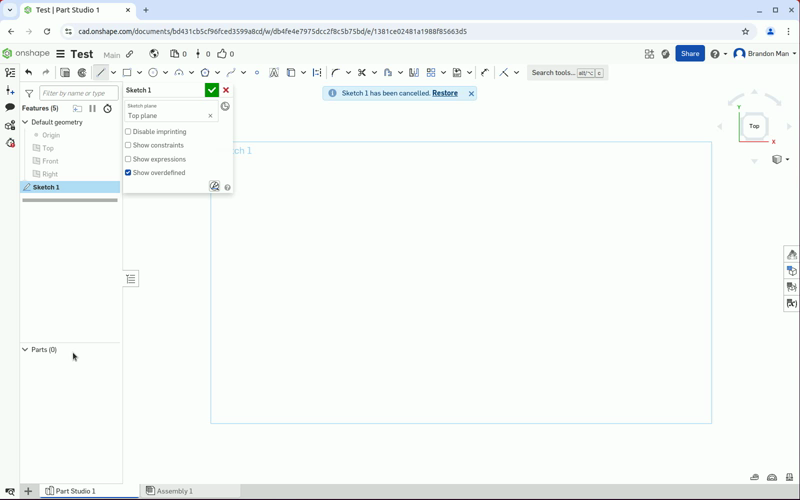
key_down(shift)
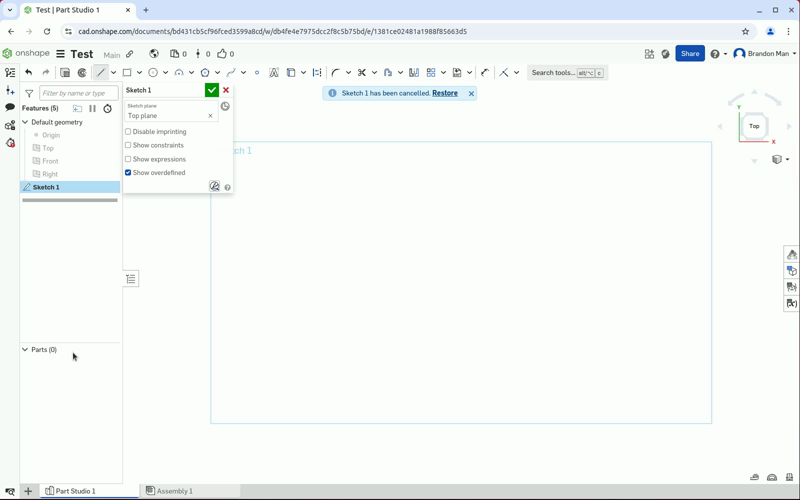
mouse_move(348, 359)
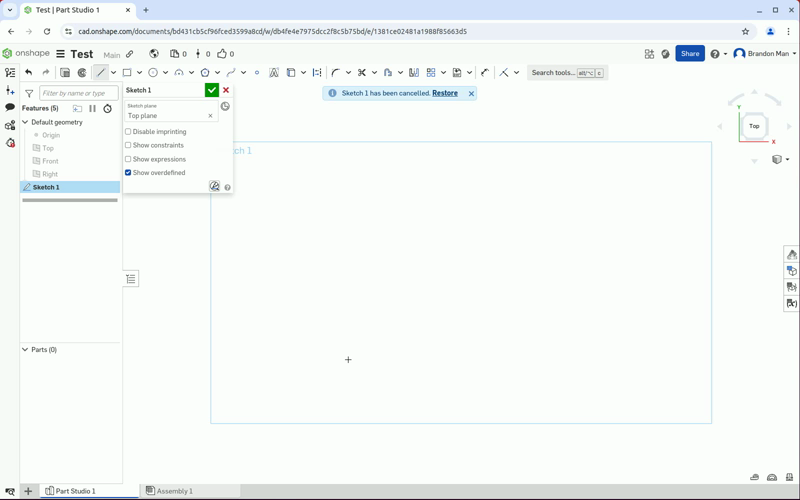
click(348, 359)
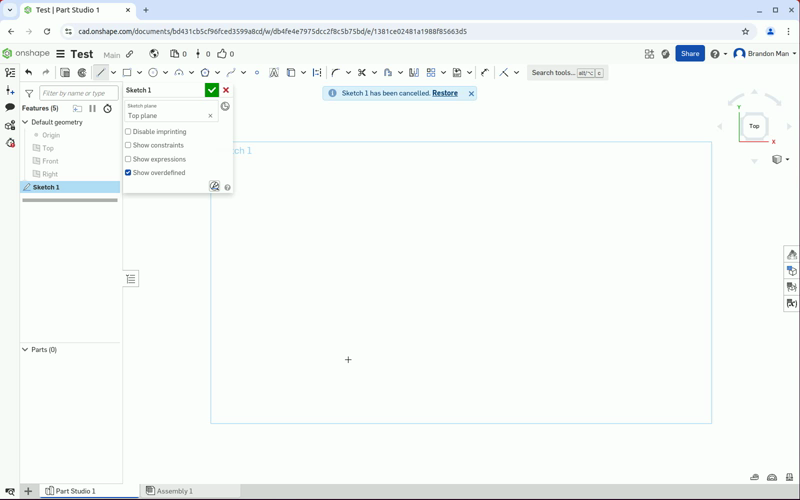
key_up(shift)
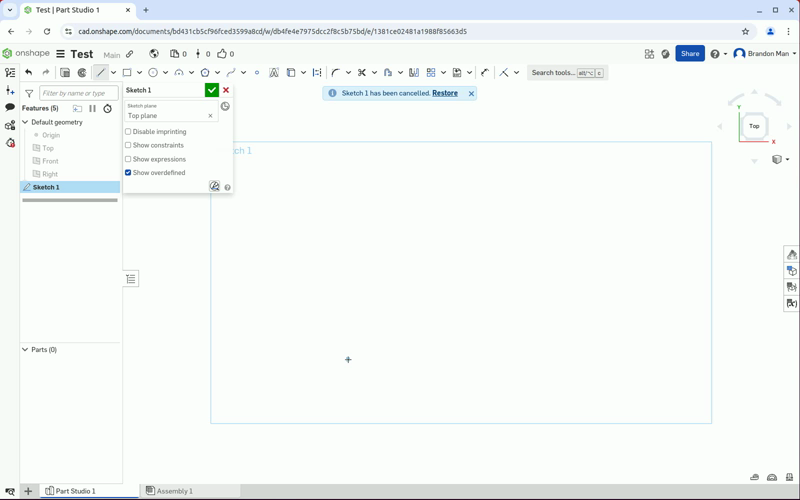
key_down(shift)
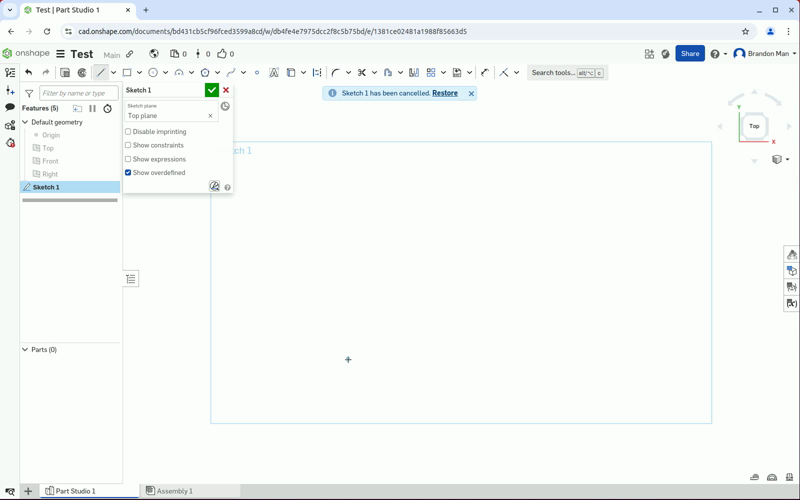
mouse_move(572, 359)
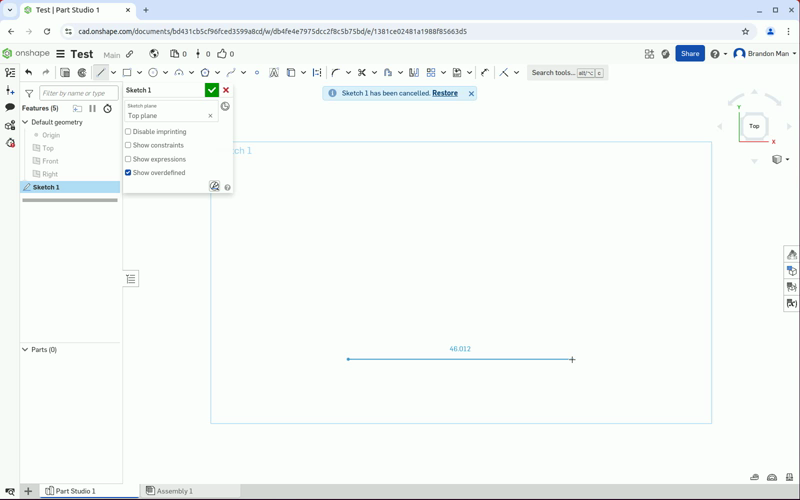
click(572, 359)
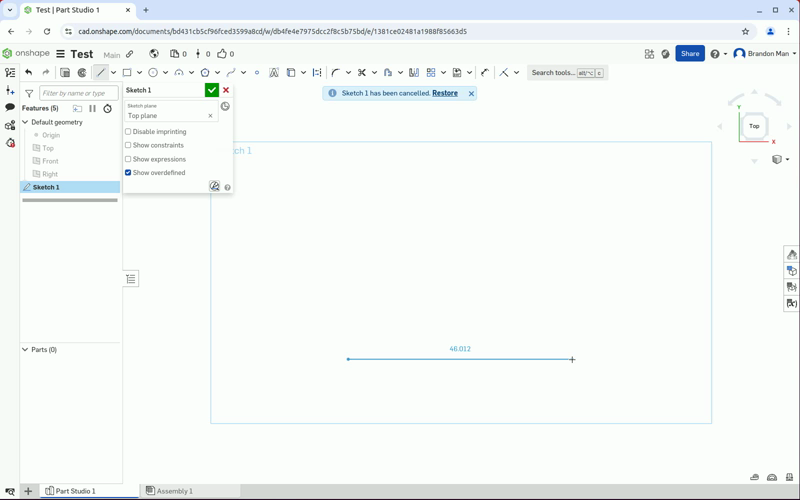
key_up(shift)
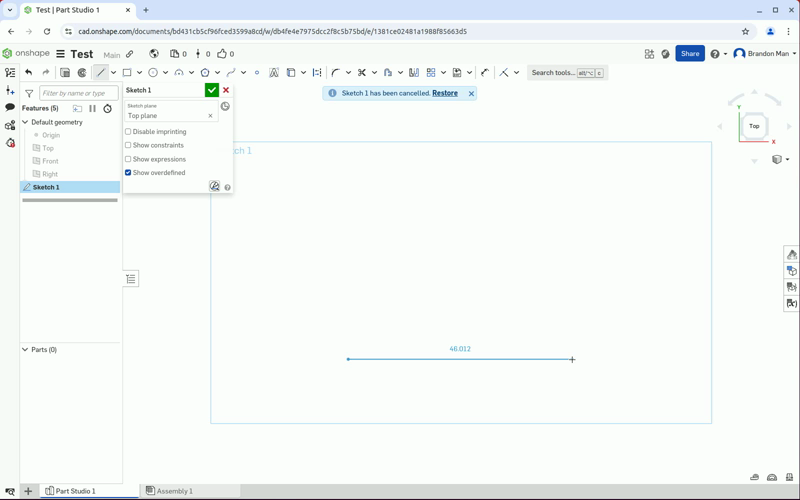
key_down(shift)
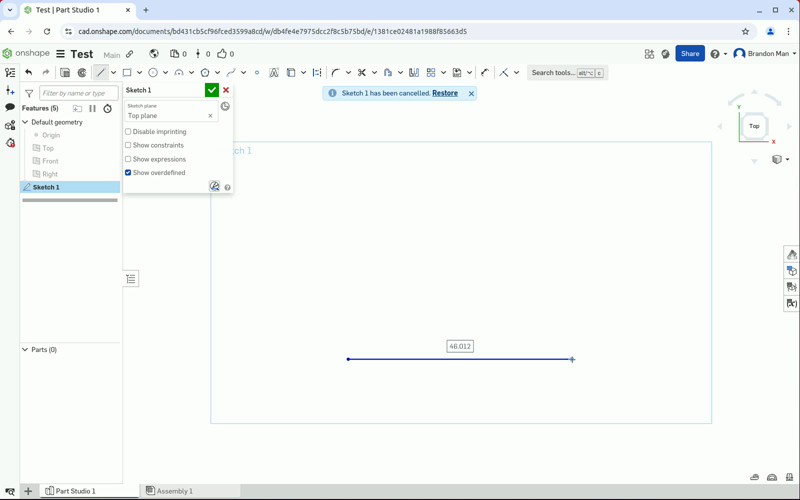
mouse_move(572, 208)
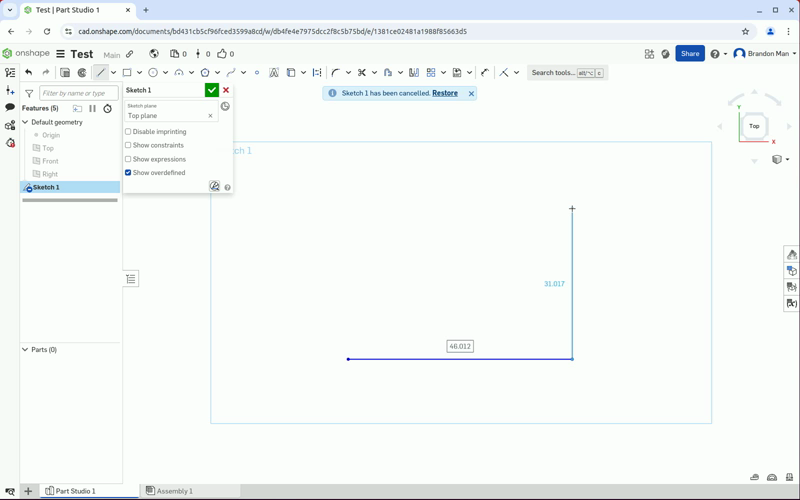
click(572, 208)
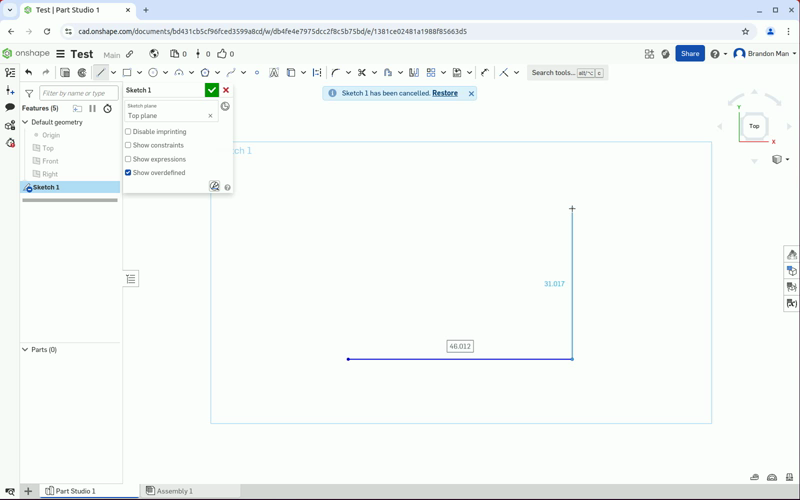
key_up(shift)
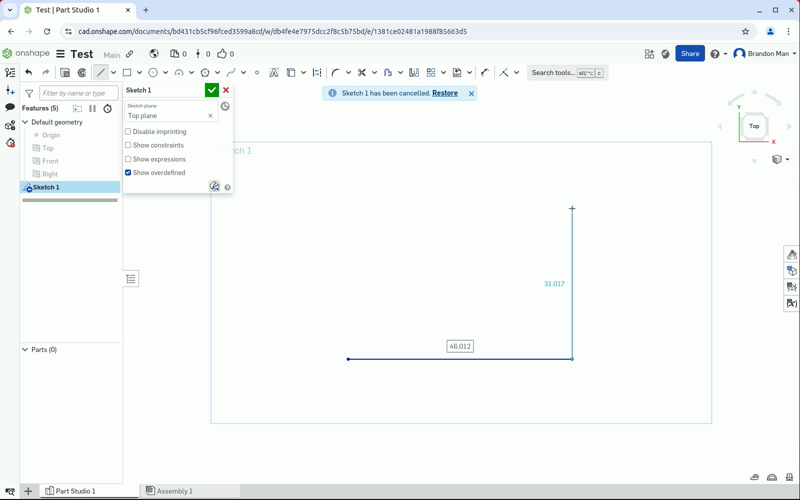
key_down(shift)
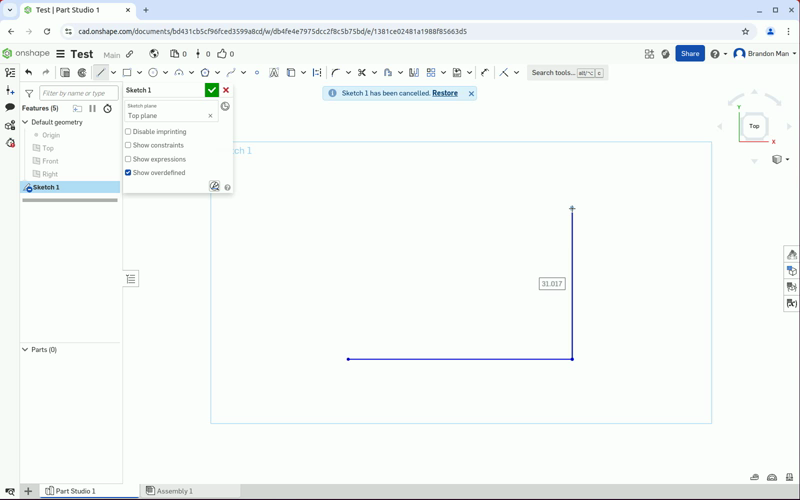
mouse_move(348, 208)
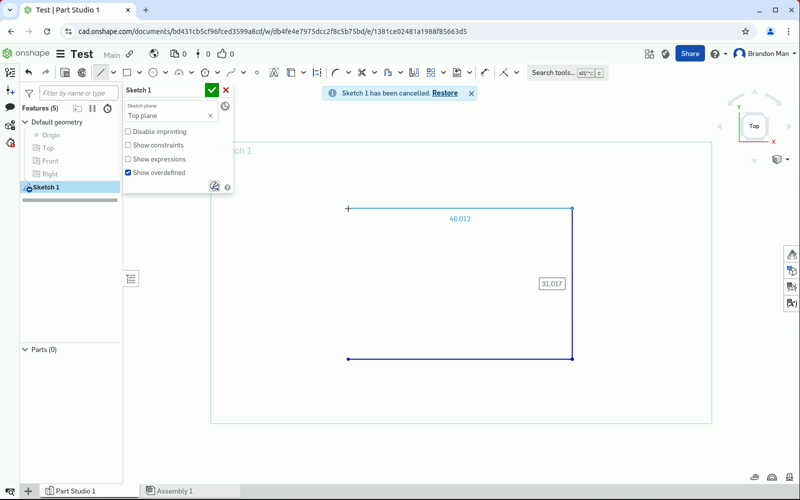
click(348, 208)
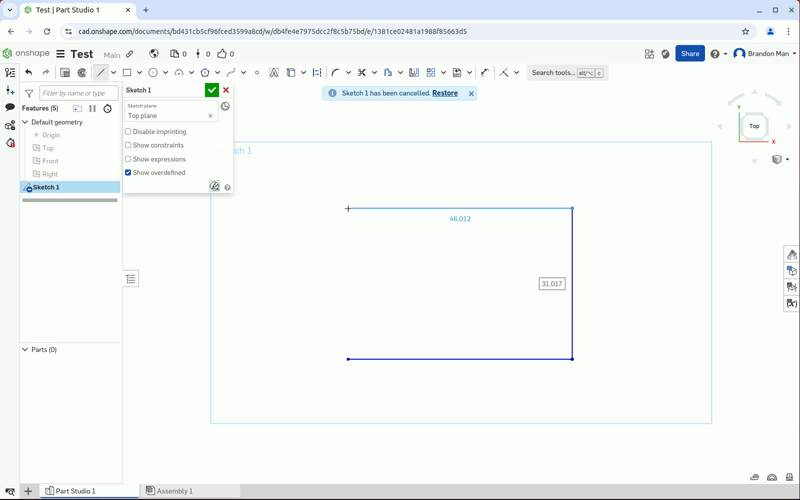
key_up(shift)
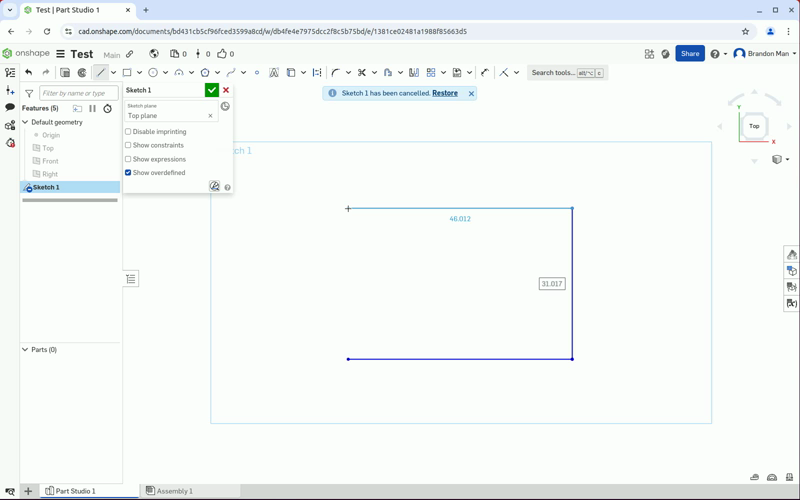
key_down(shift)
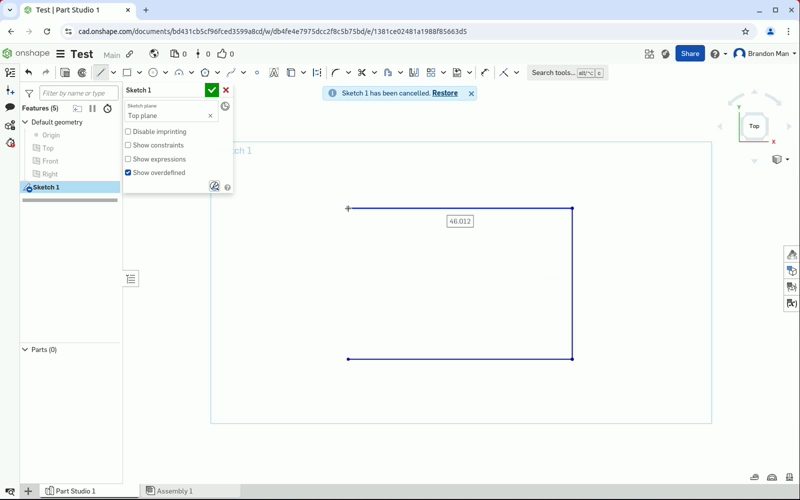
mouse_move(348, 359)
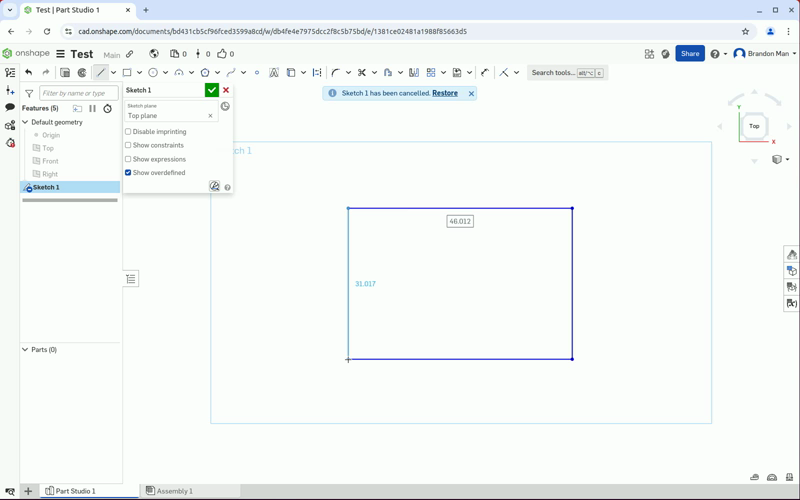
key_up(shift)
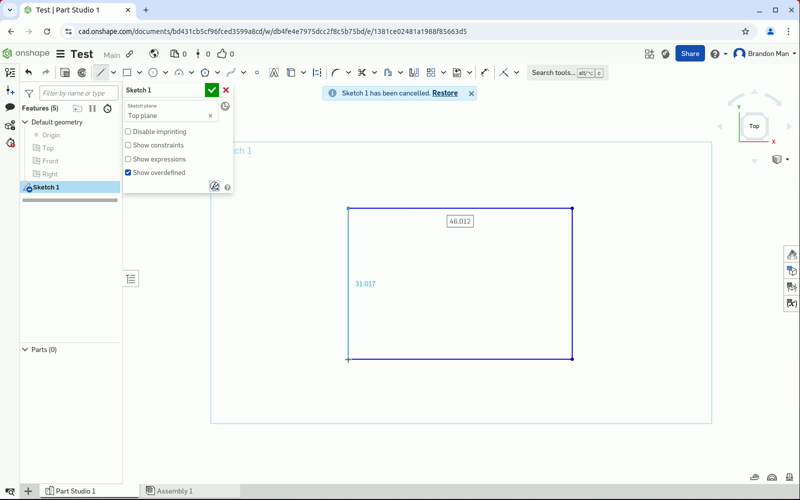
click(348, 359)
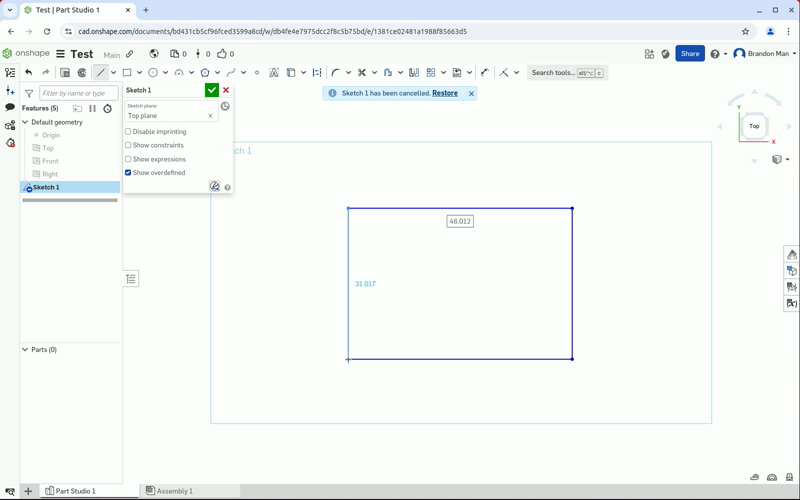
key(esc)
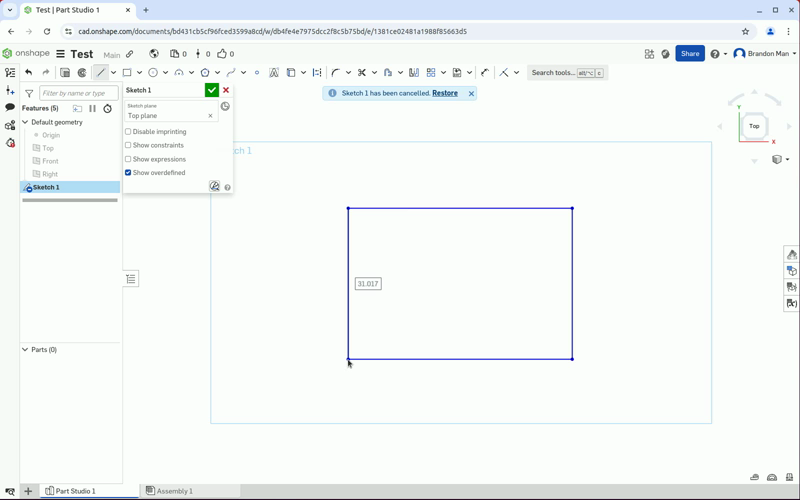
key(l)
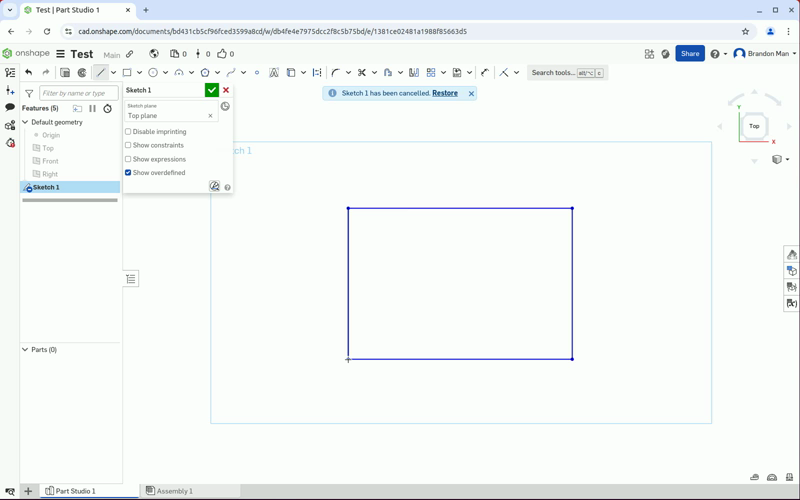
key_down(shift)
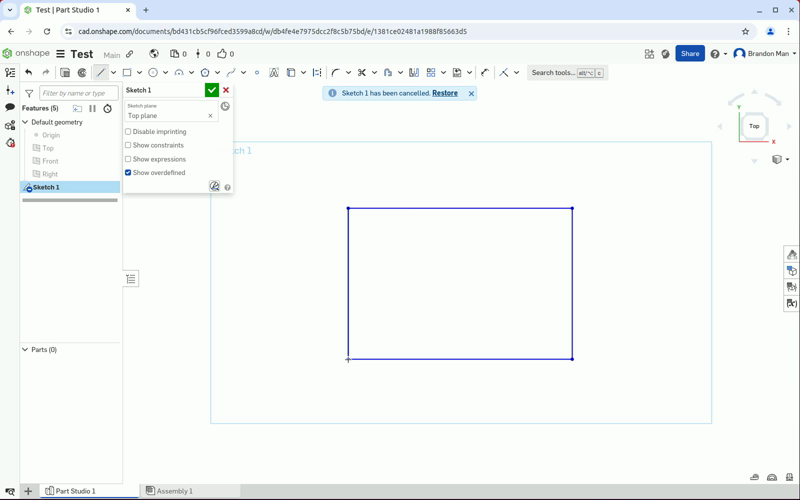
mouse_move(353, 354)
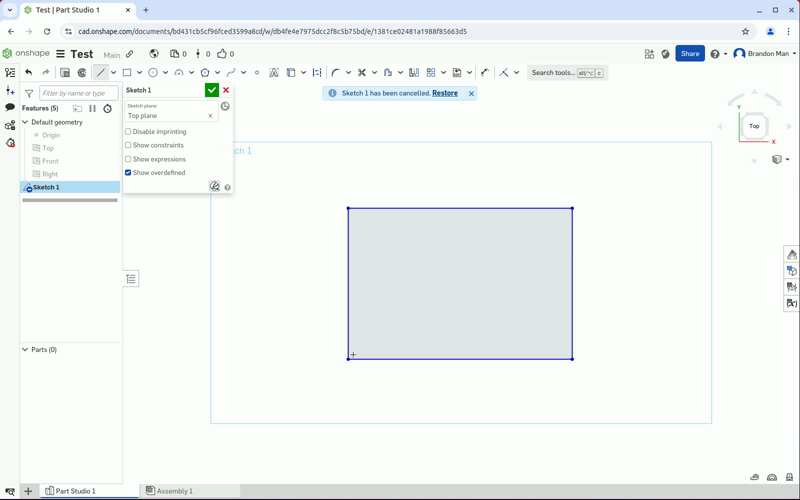
click(353, 354)
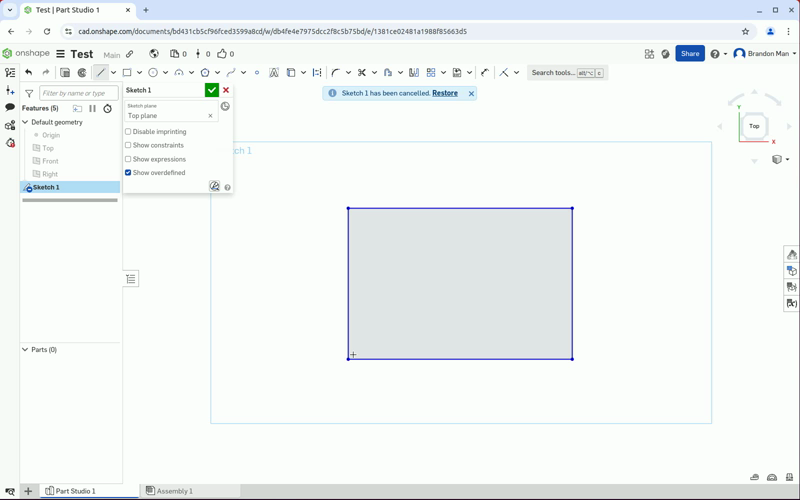
key_up(shift)
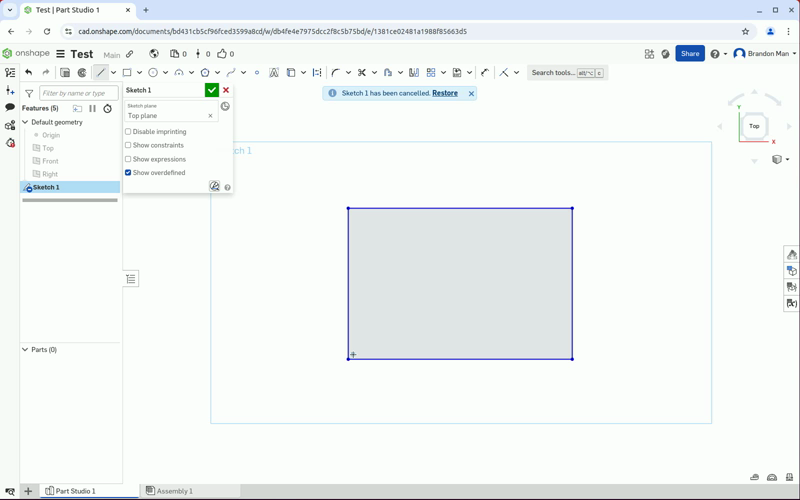
key_down(shift)
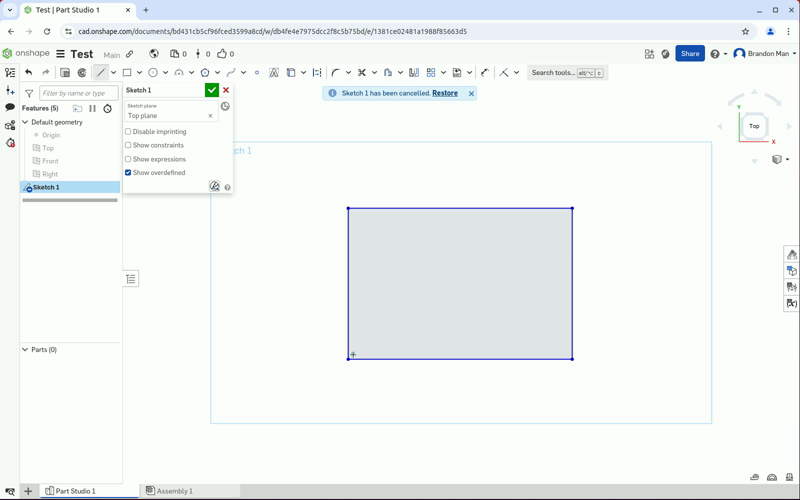
mouse_move(567, 354)
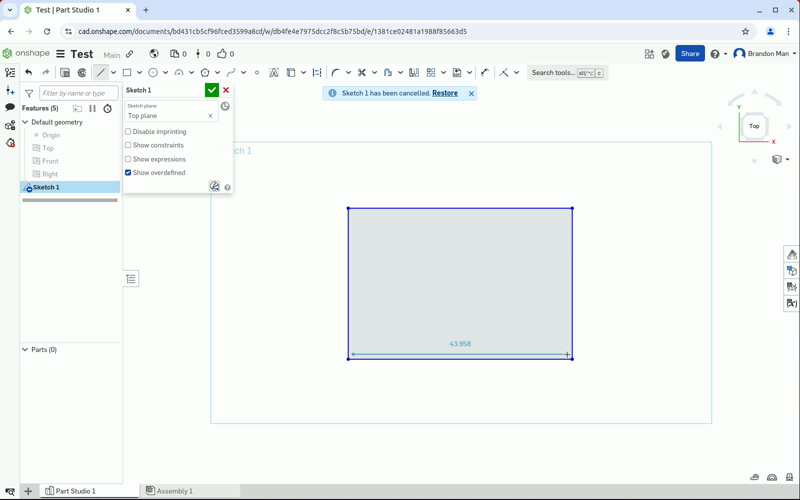
click(567, 354)
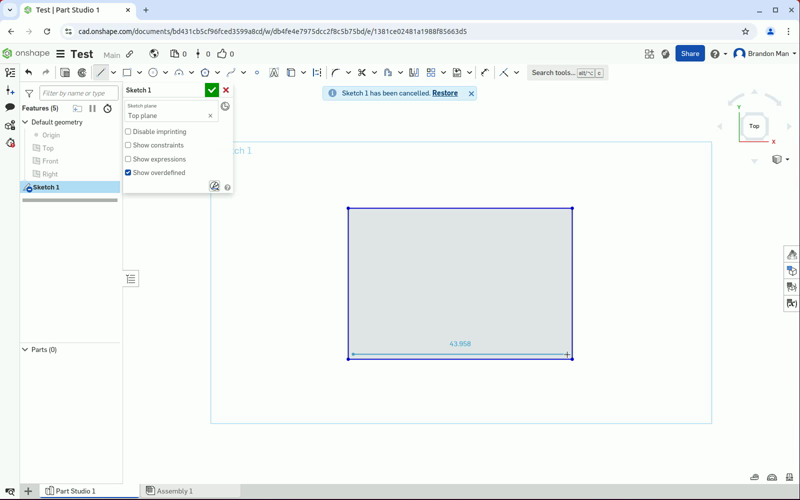
key_up(shift)
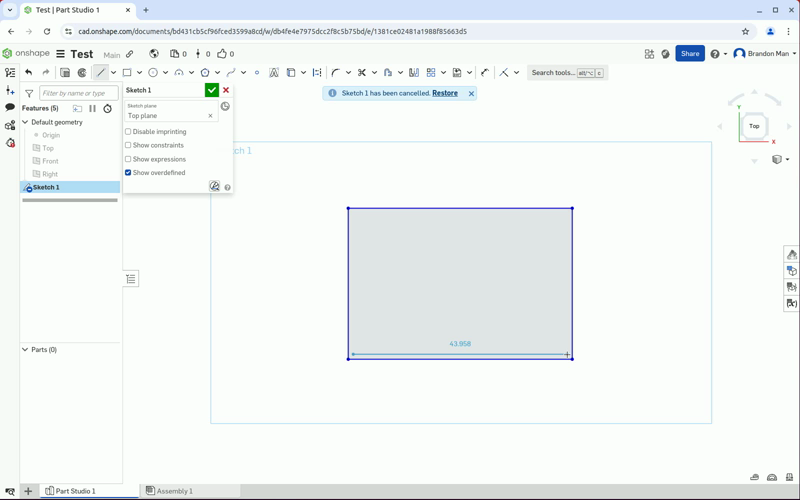
key_down(shift)
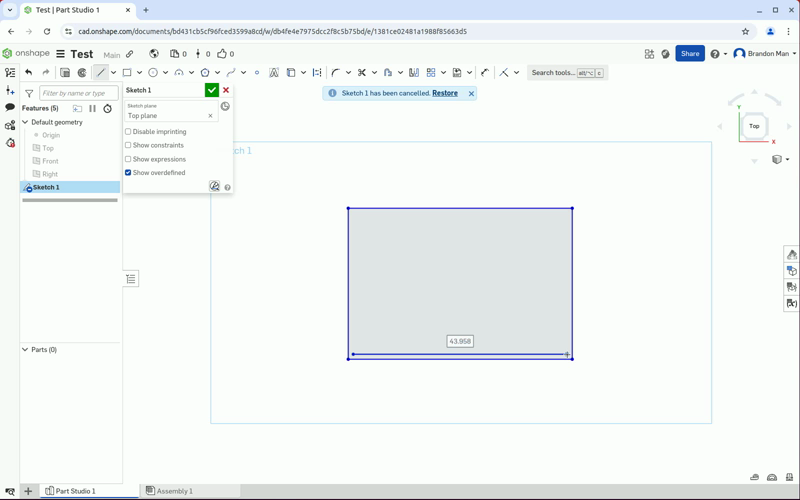
mouse_move(567, 213)
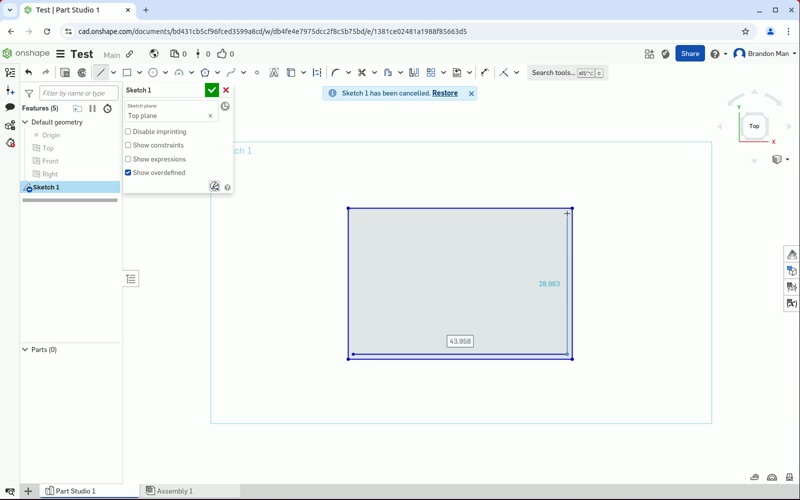
click(567, 213)
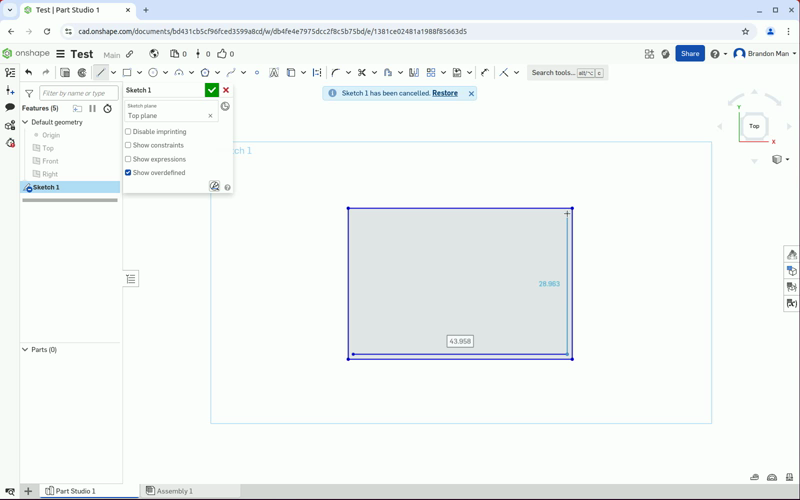
key_up(shift)
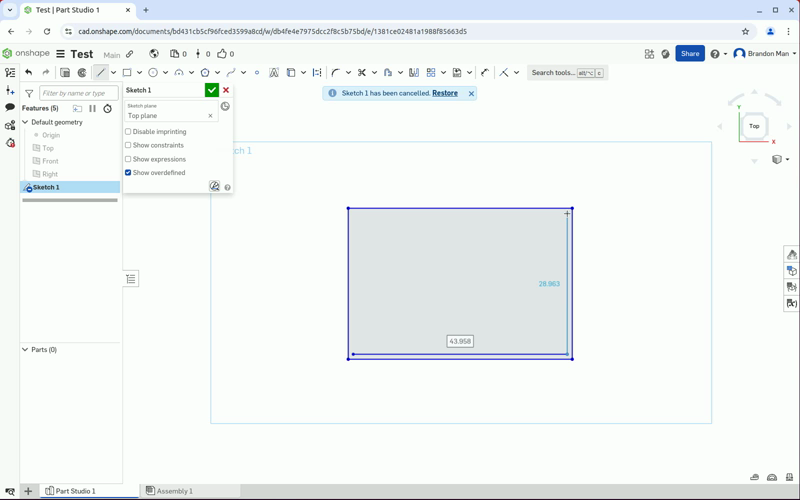
key_down(shift)
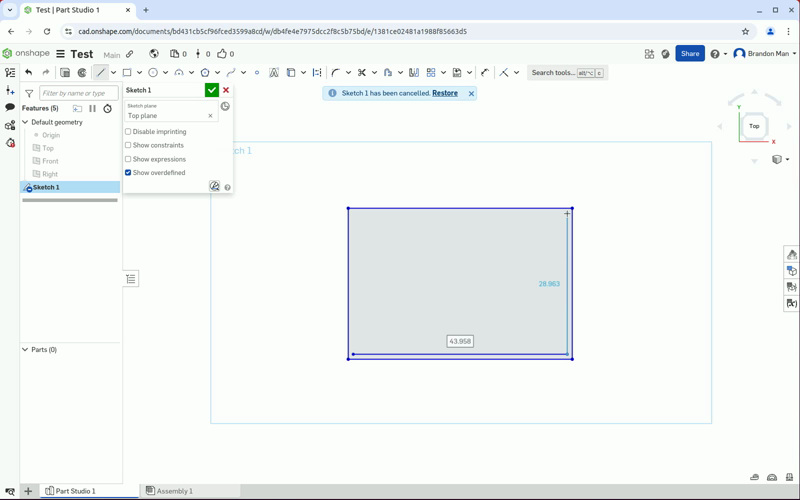
mouse_move(353, 213)
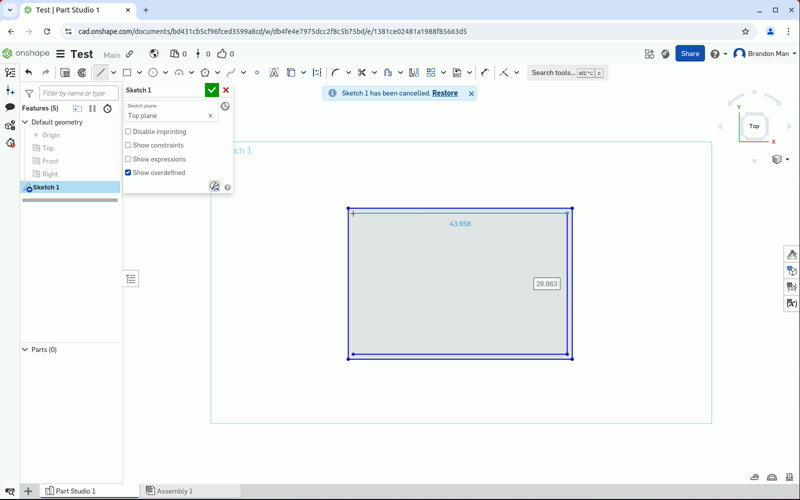
click(353, 213)
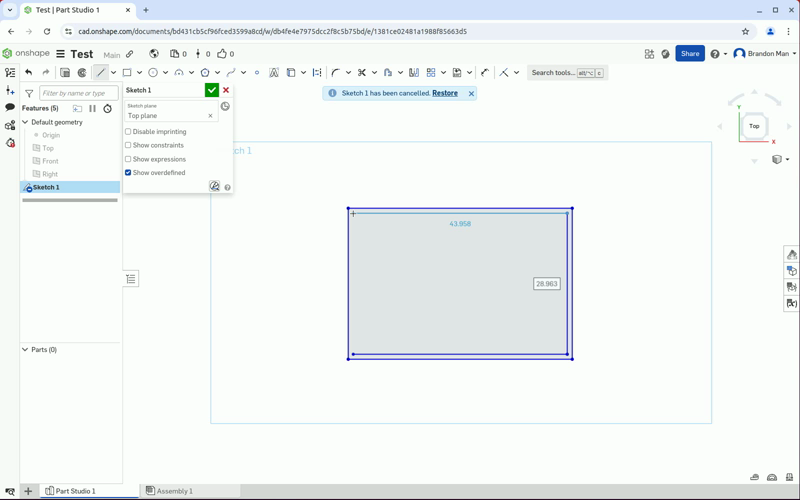
key_up(shift)
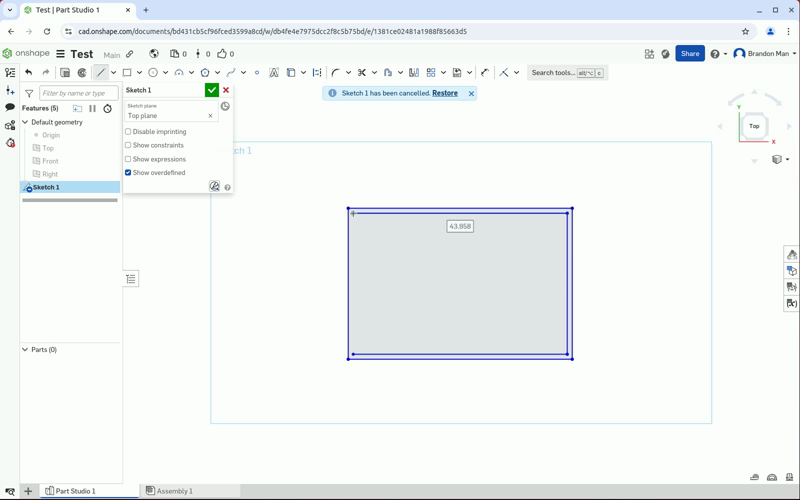
key_down(shift)
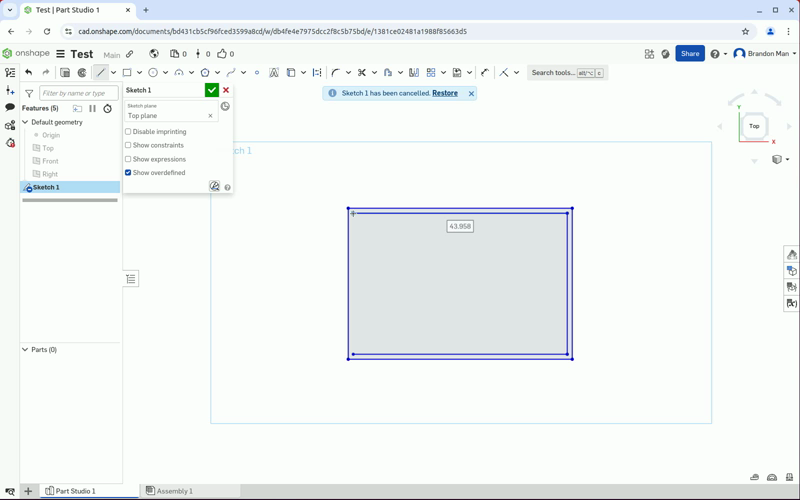
mouse_move(353, 354)
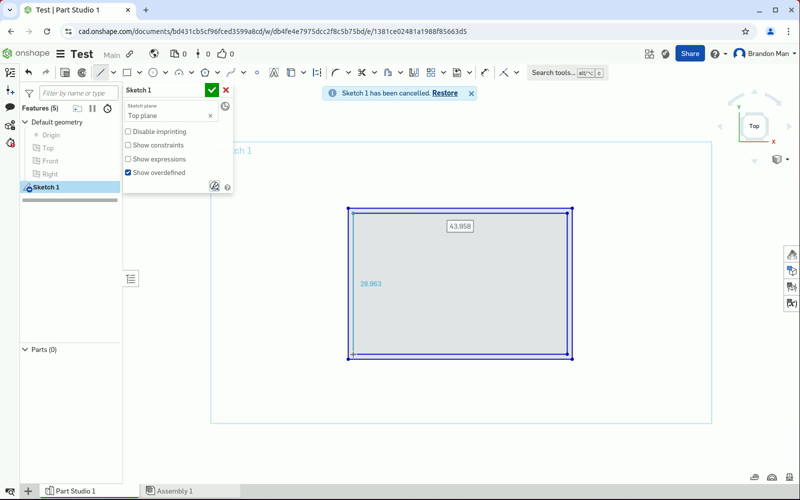
key_up(shift)
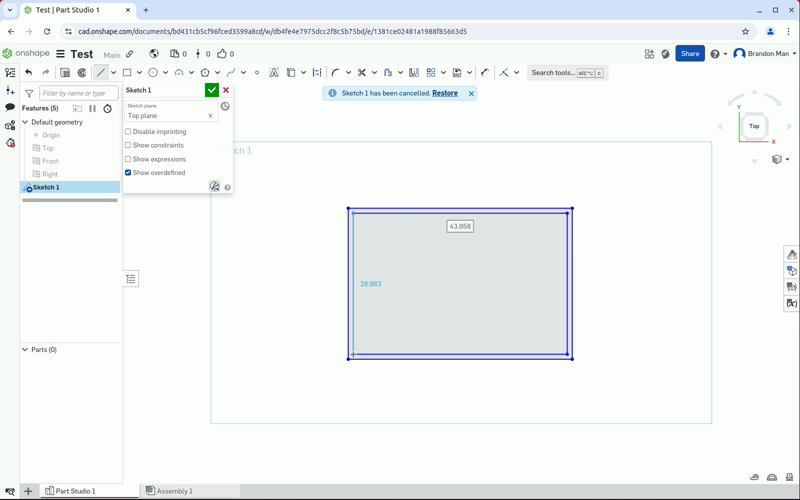
click(353, 354)
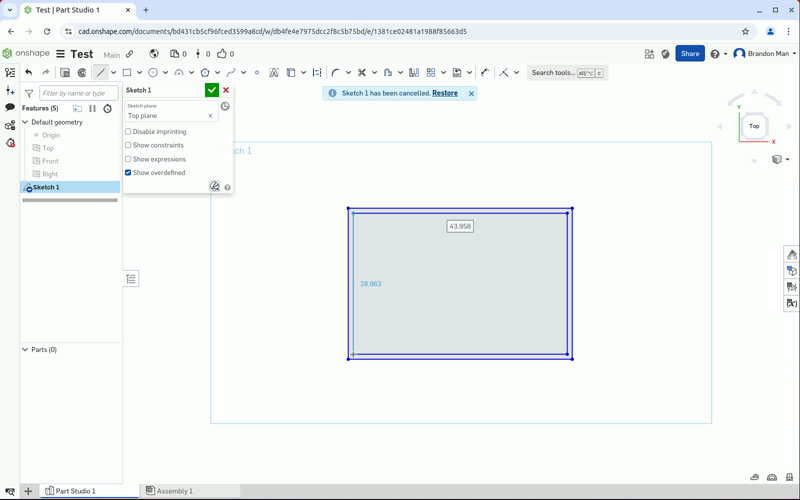
key(esc)
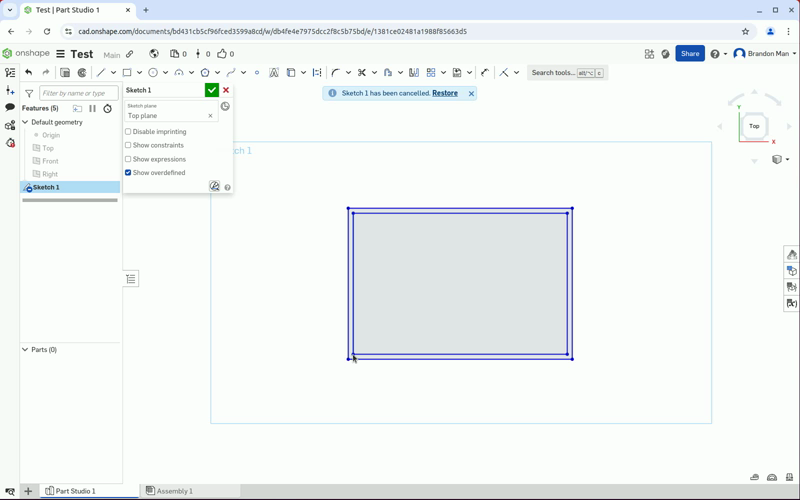
mouse_move(350, 355)
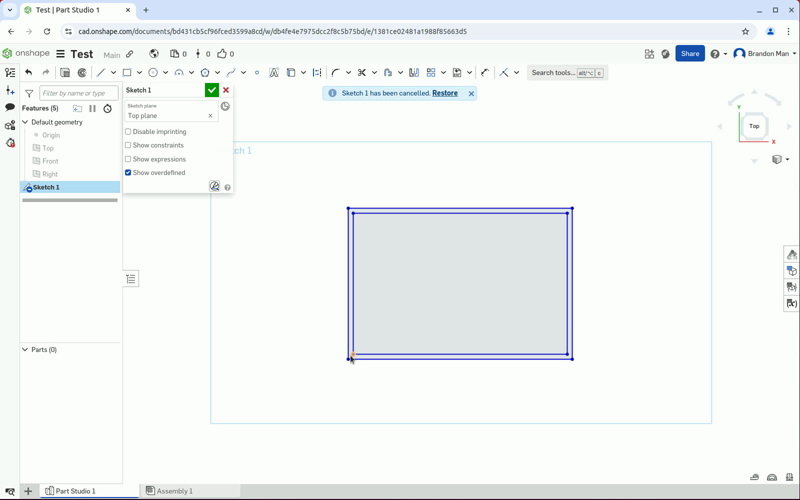
click(350, 355)
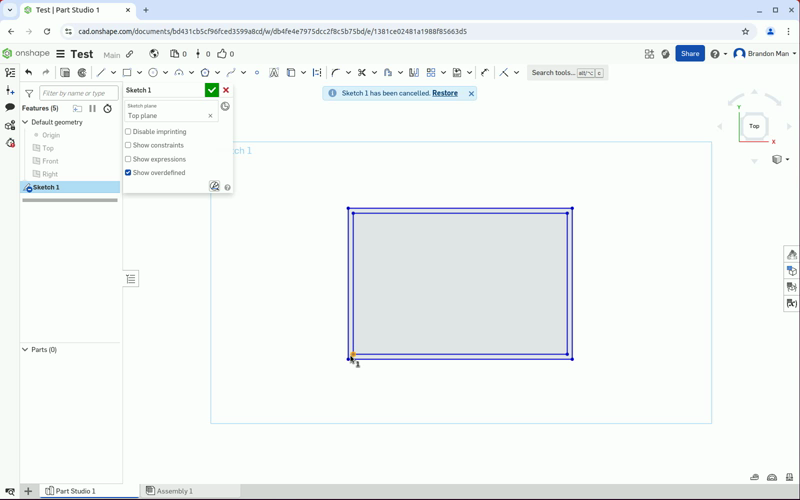
mouse_move(73, 352)
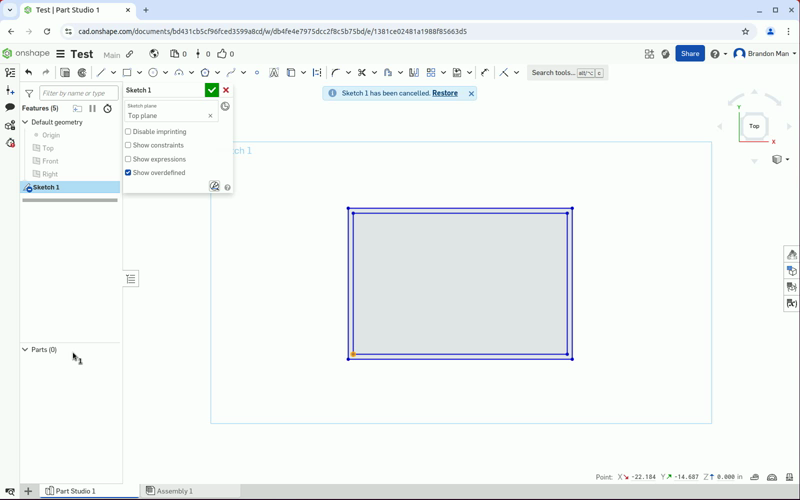
key(shift+y)
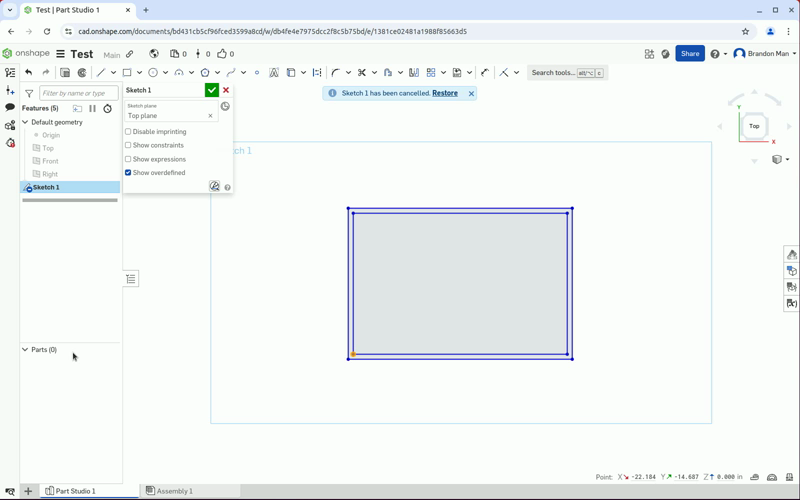
key(shift+e)
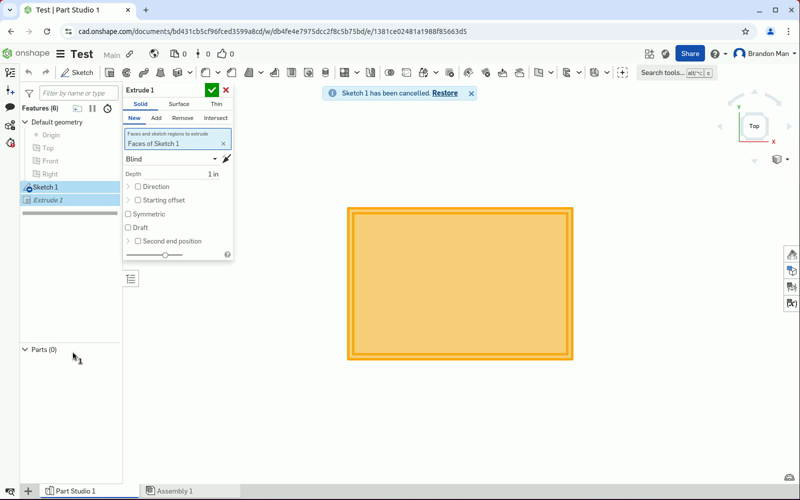
mouse_move(143, 106)
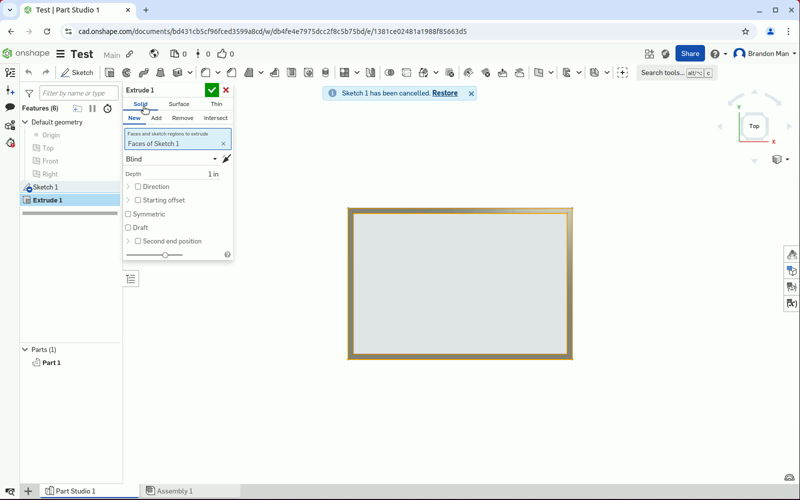
click(143, 106)
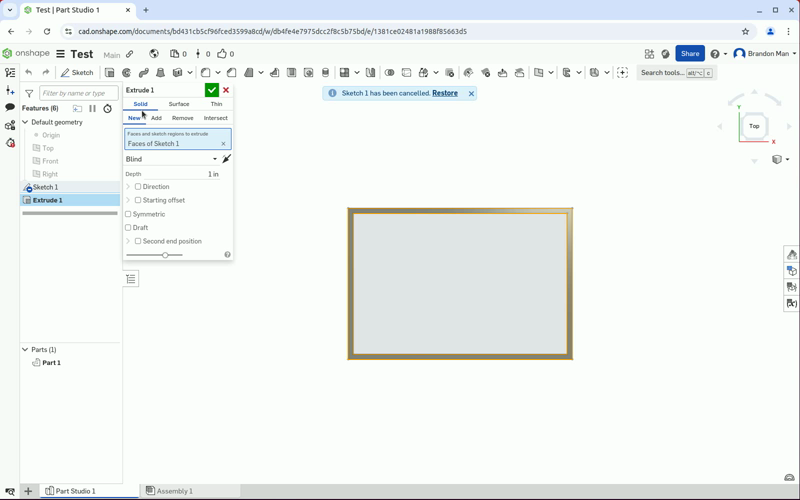
mouse_move(137, 120)
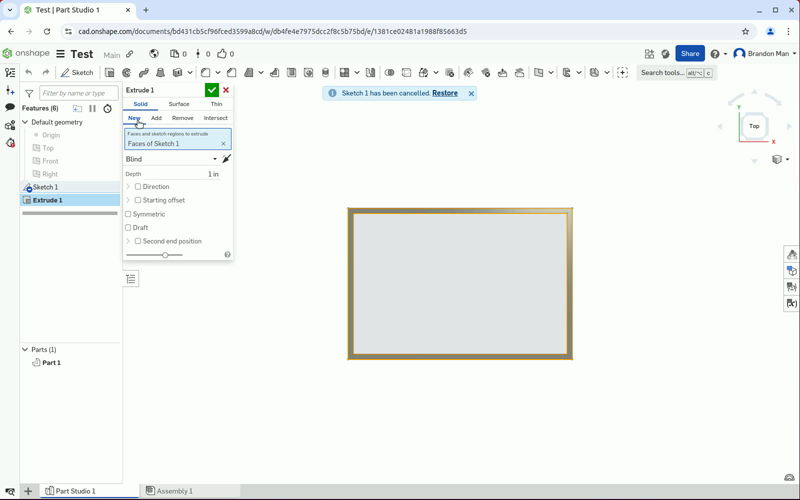
click(137, 120)
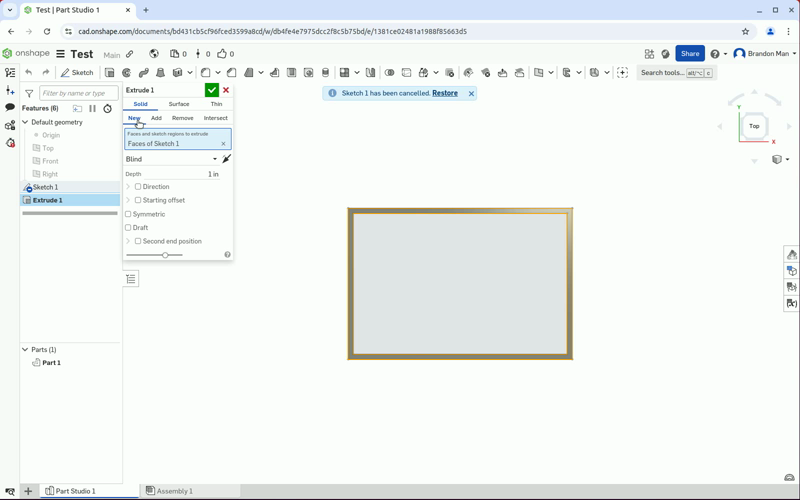
key(tab, 4)
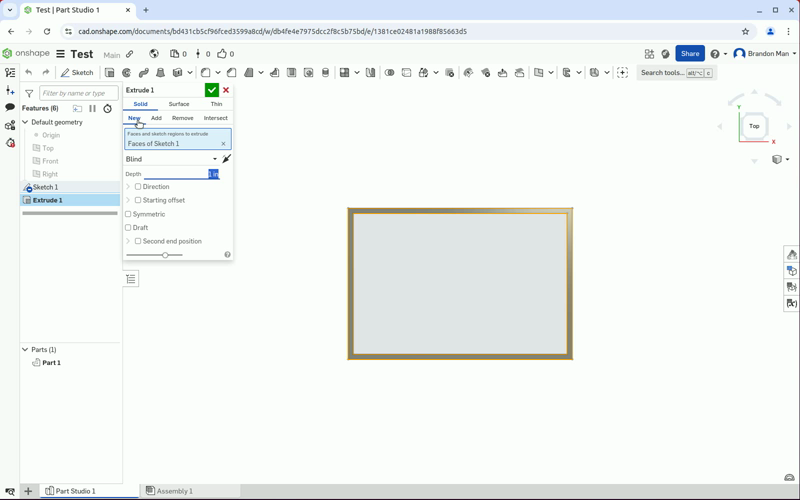
text(0.963)
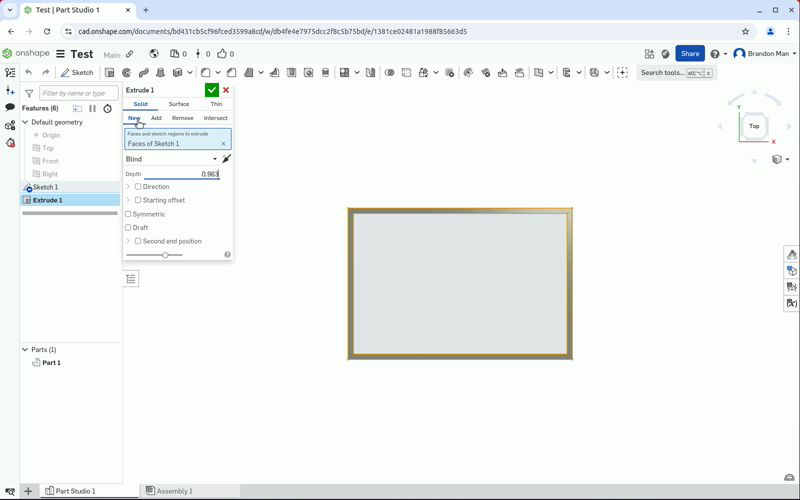
key(enter)
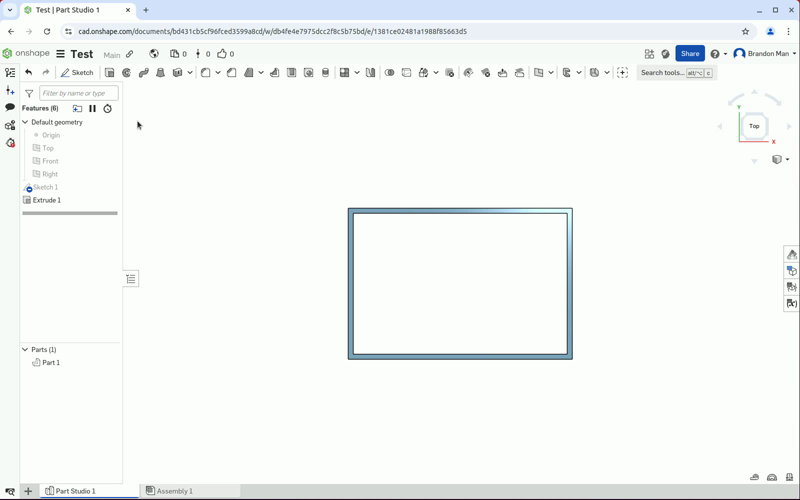
key(shift+h)
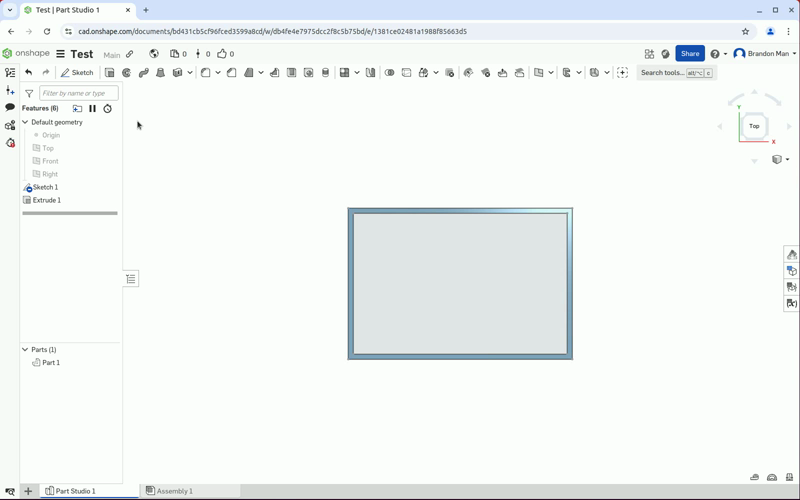
key(shift+h)
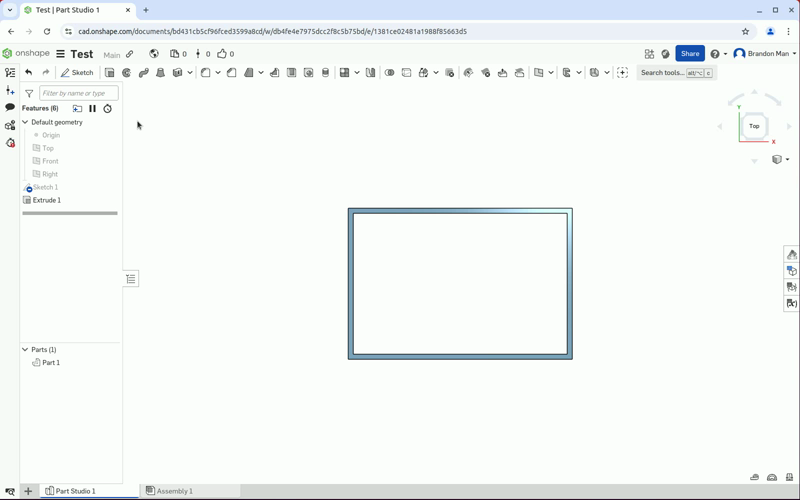
mouse_move(73, 189)
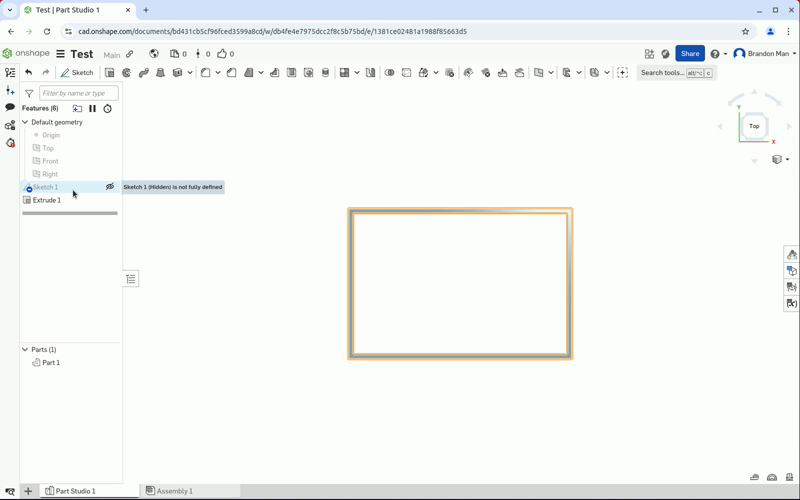
click(73, 189)
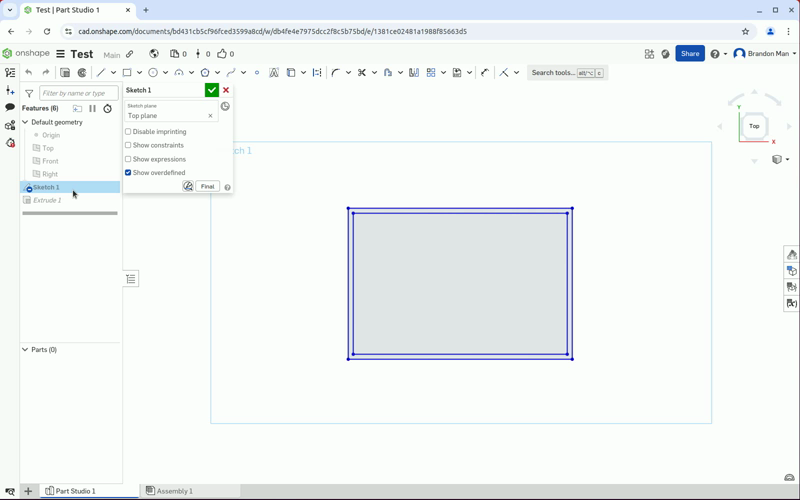
mouse_move(229, 92)
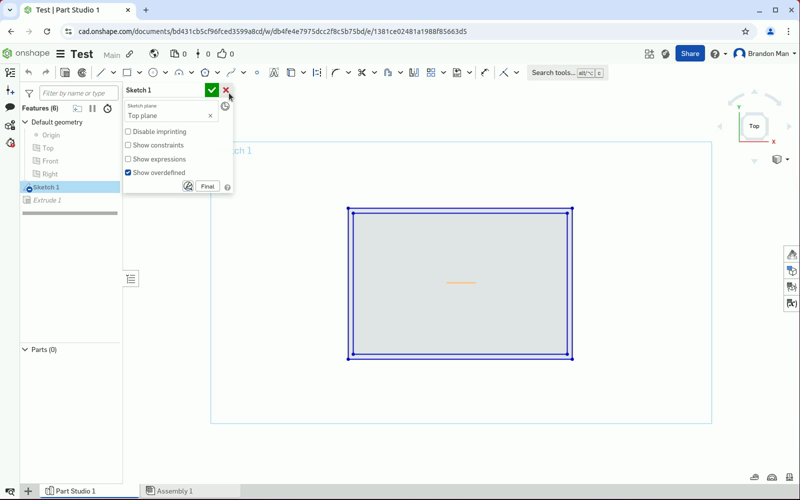
click(229, 92)
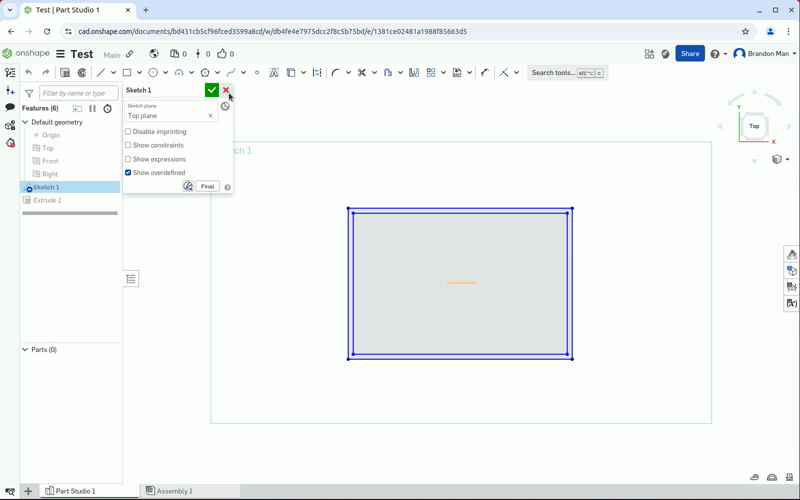
key(shift+s)
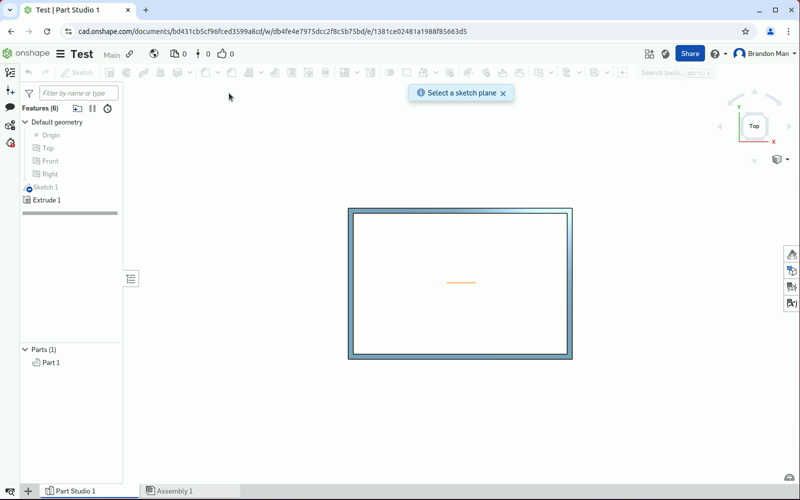
mouse_move(73, 150)
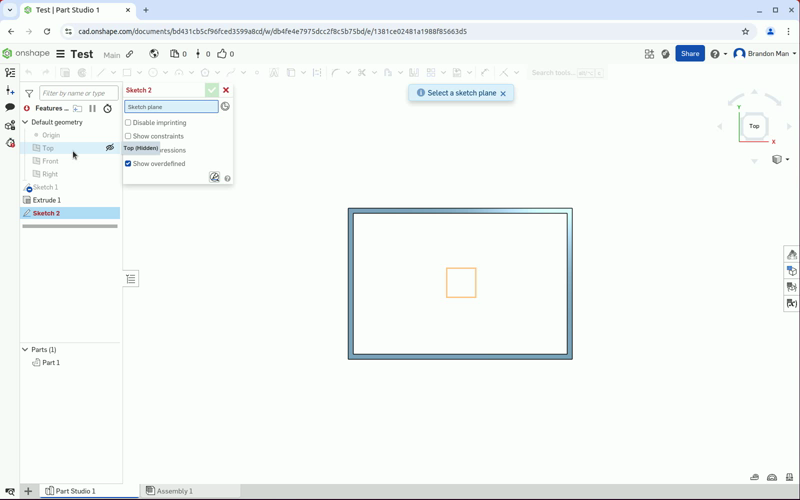
click(73, 150)
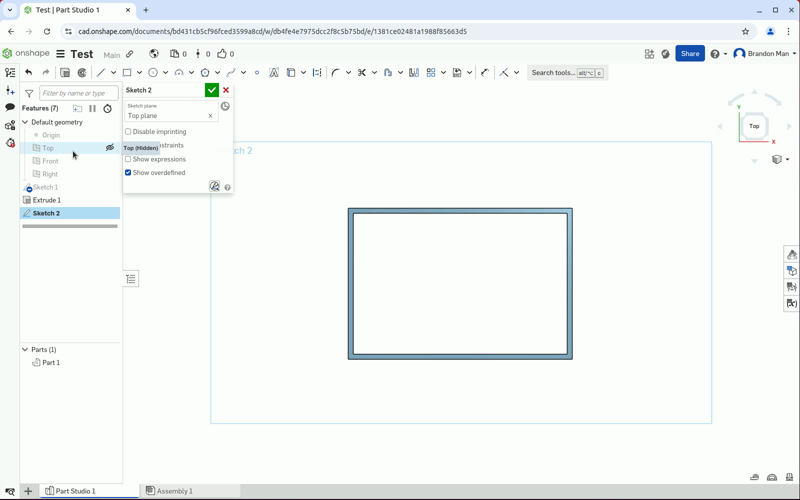
mouse_move(73, 352)
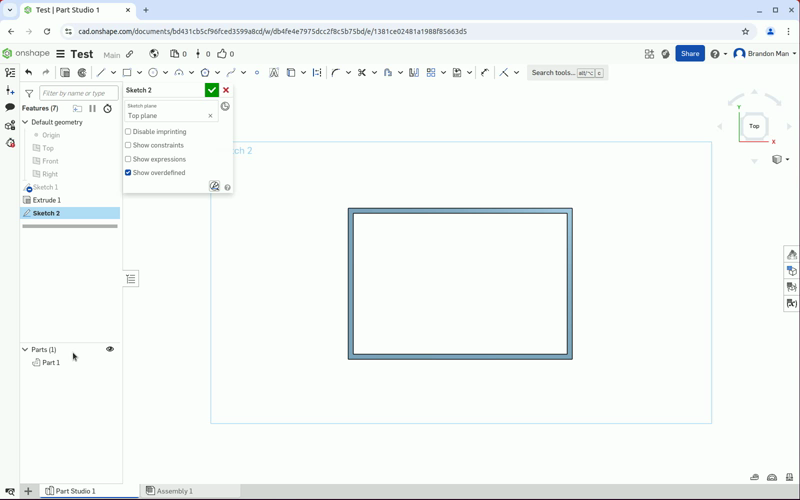
key(y)
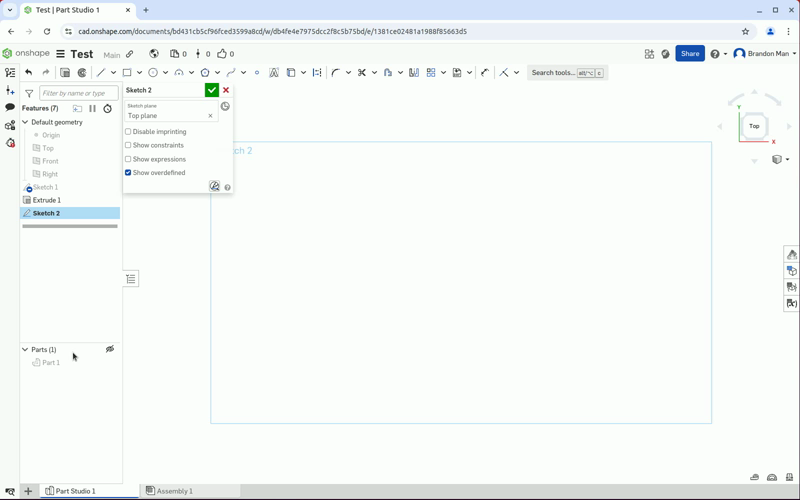
key(l)
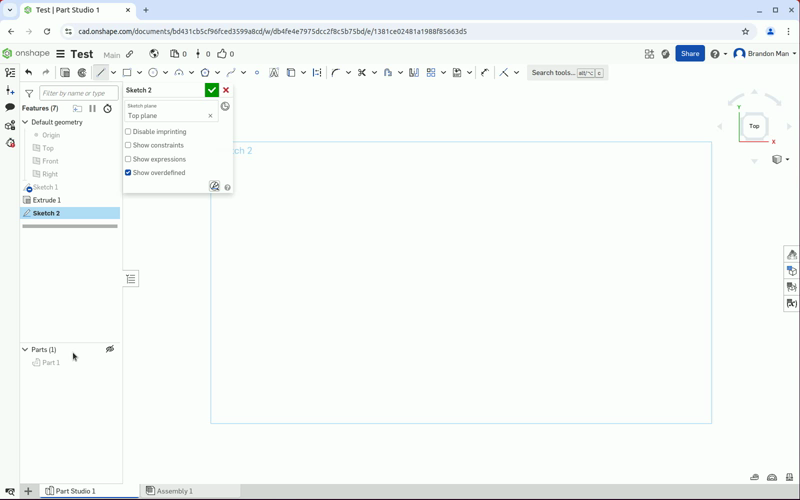
key_down(shift)
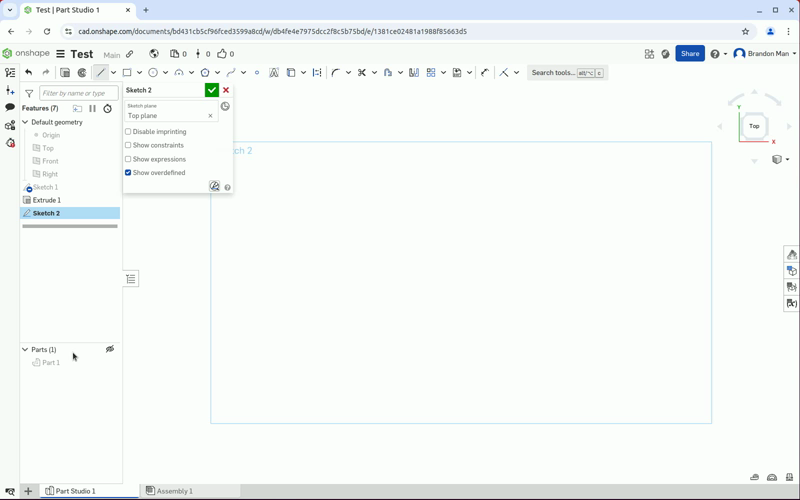
mouse_move(352, 354)
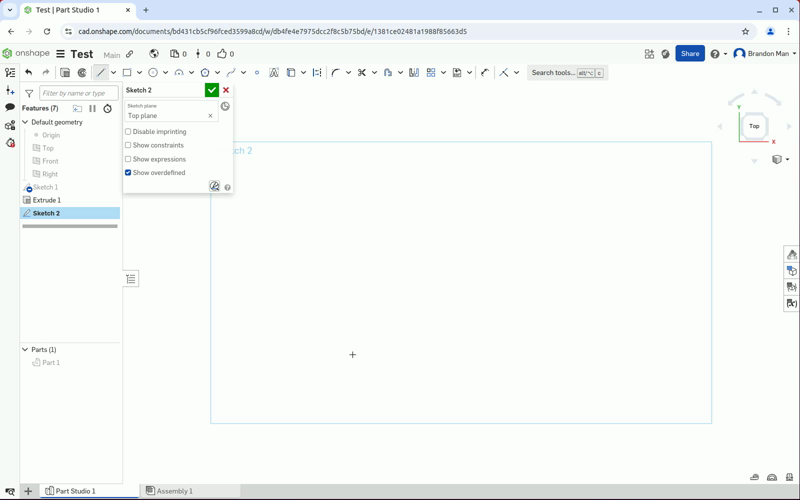
click(352, 354)
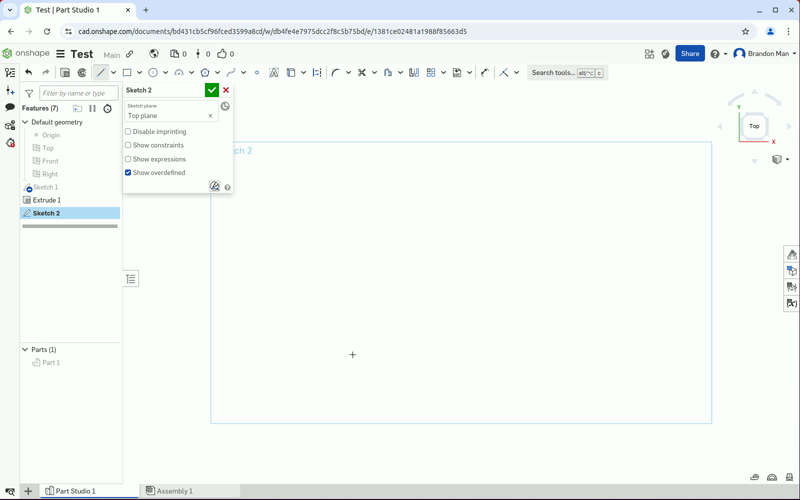
key_up(shift)
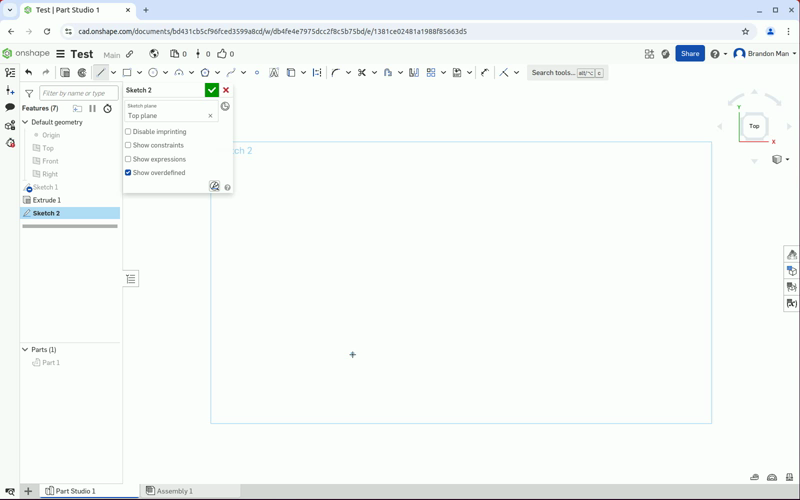
key_down(shift)
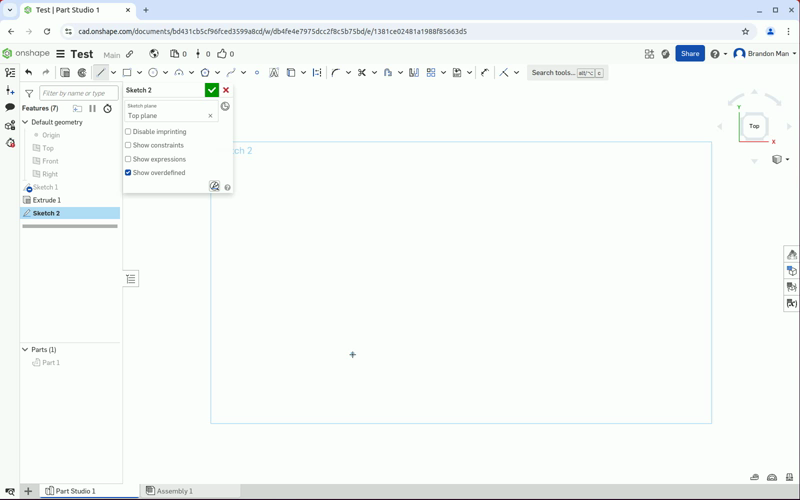
mouse_move(566, 354)
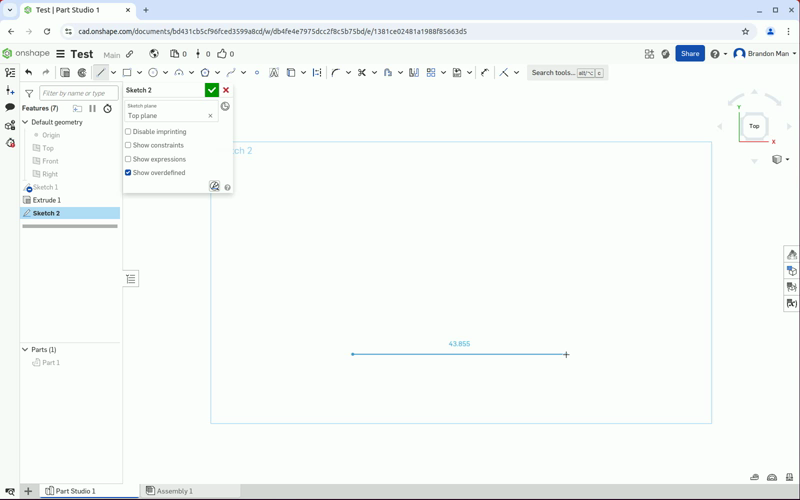
click(566, 354)
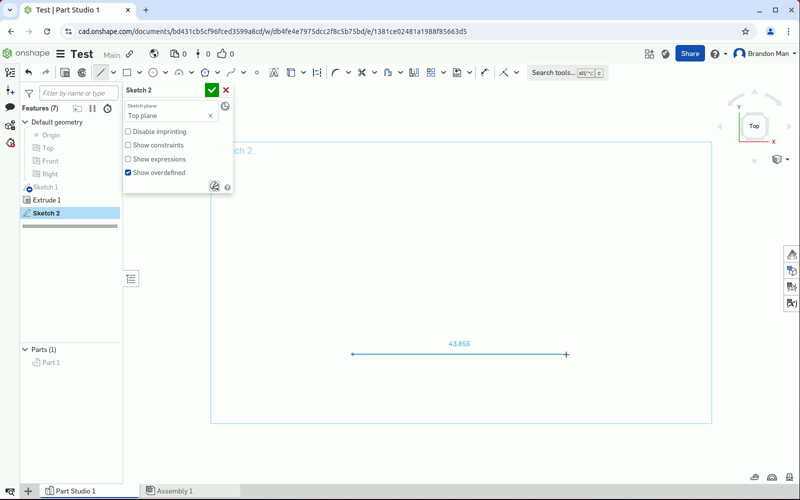
key_up(shift)
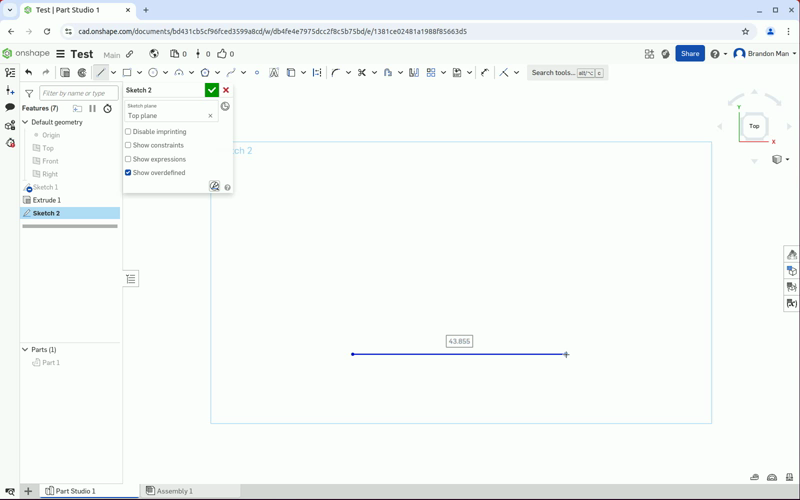
key_down(shift)
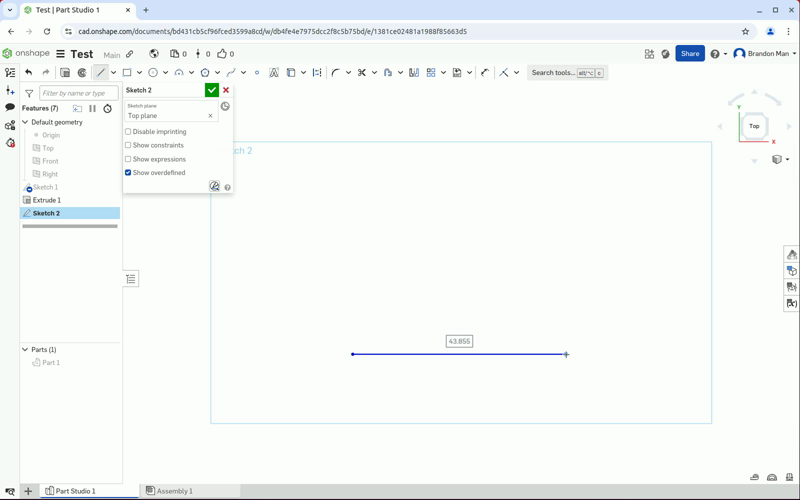
mouse_move(566, 213)
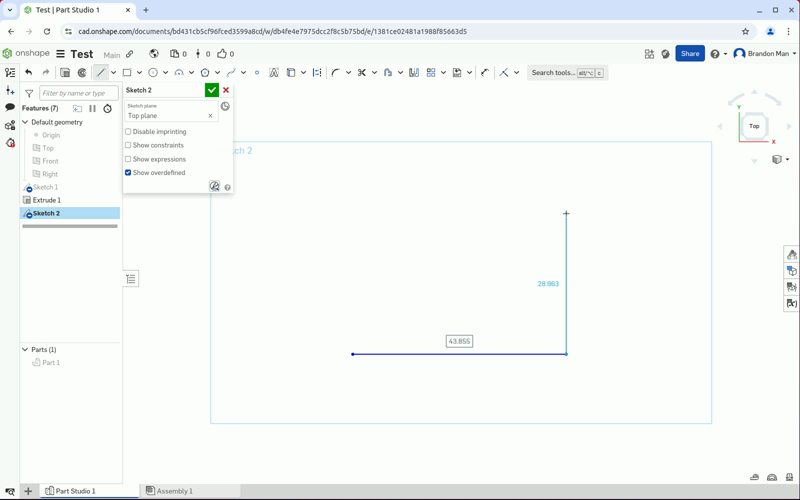
click(566, 213)
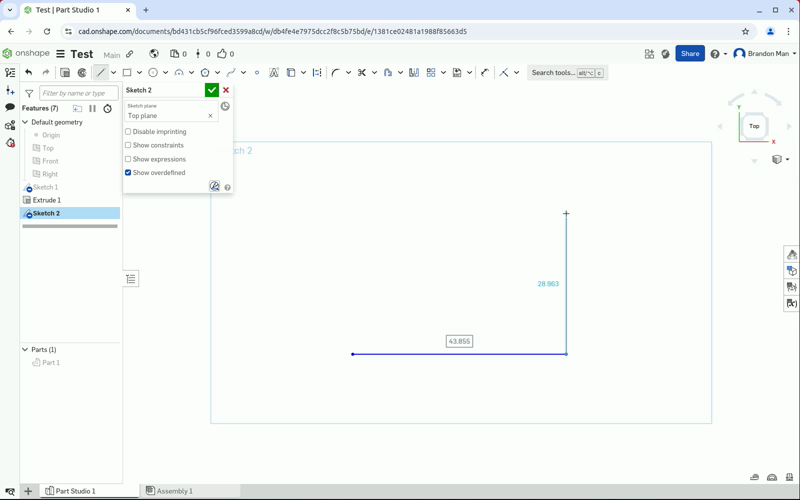
key_up(shift)
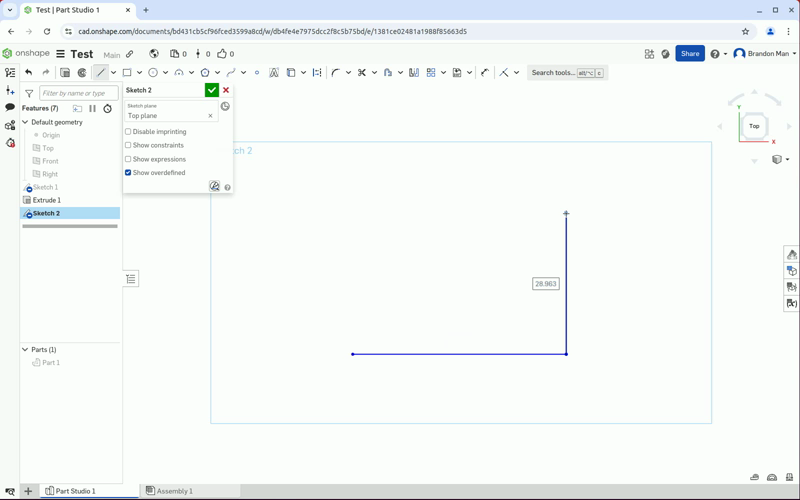
key_down(shift)
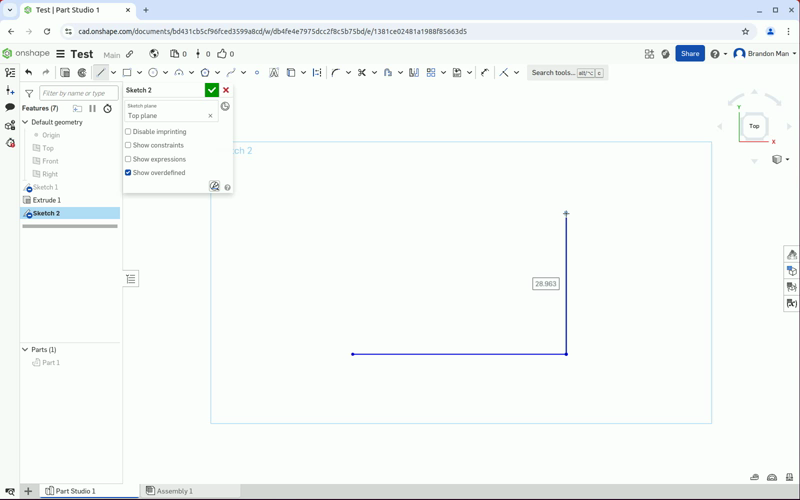
mouse_move(352, 213)
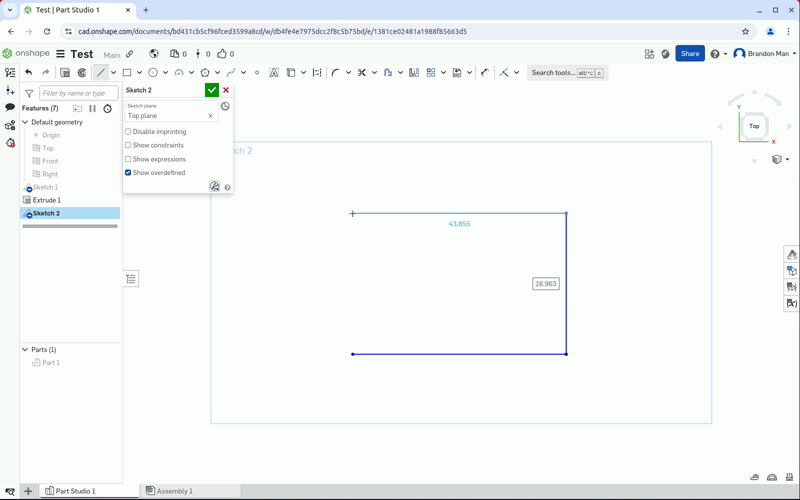
click(352, 213)
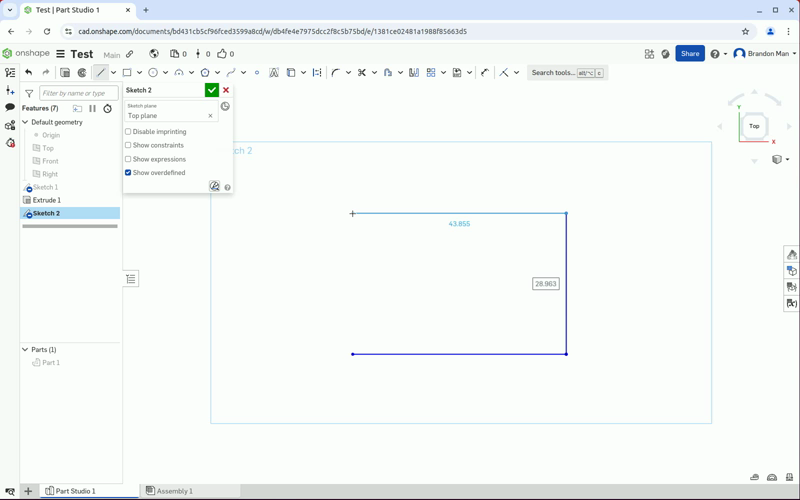
key_up(shift)
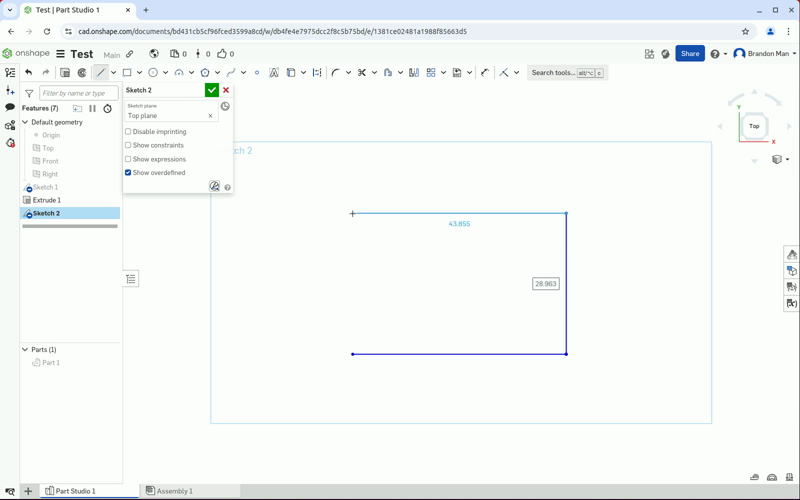
key_down(shift)
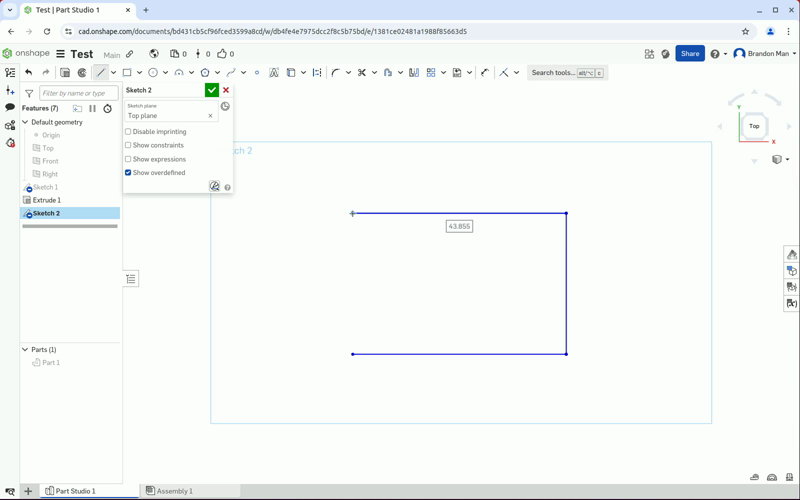
mouse_move(352, 354)
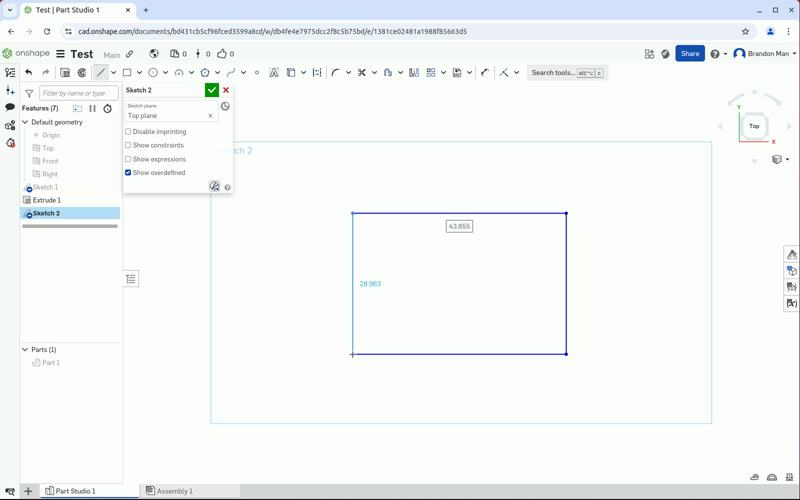
key_up(shift)
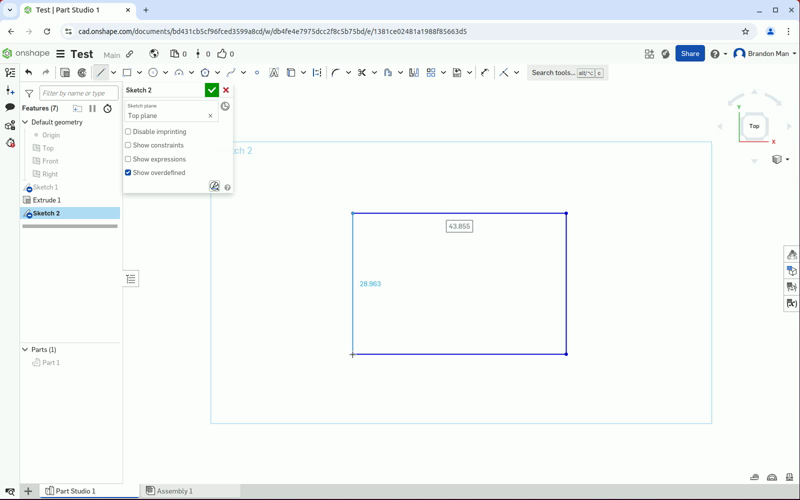
click(352, 354)
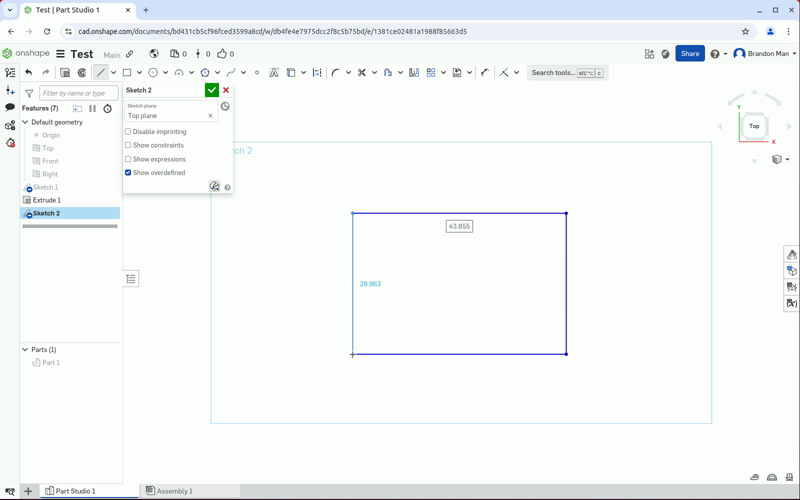
key(esc)
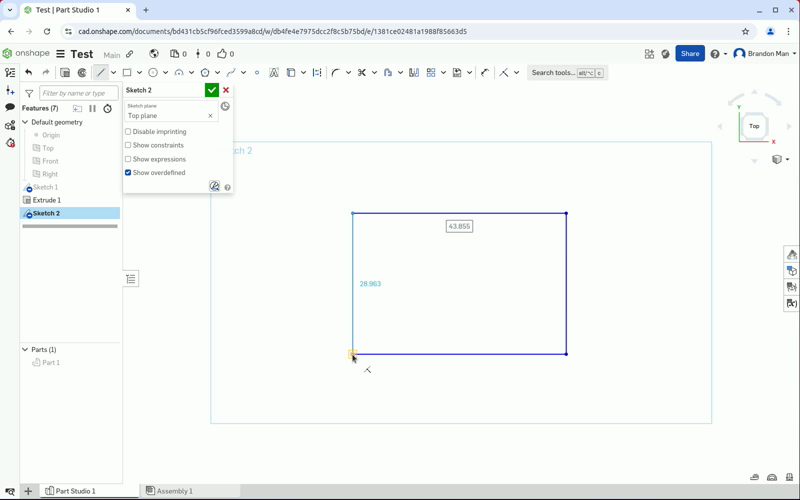
key(l)
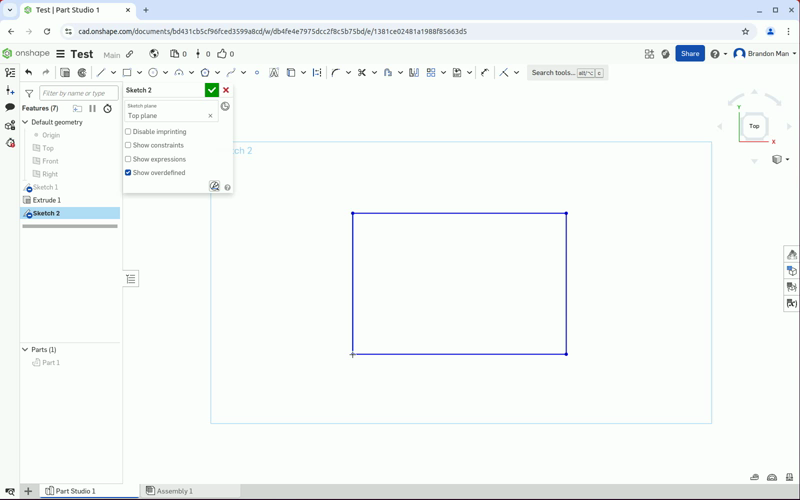
key_down(shift)
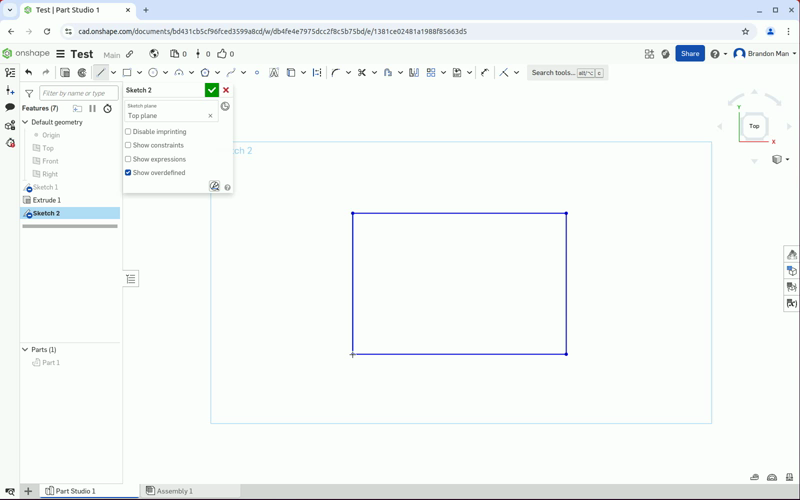
mouse_move(397, 352)
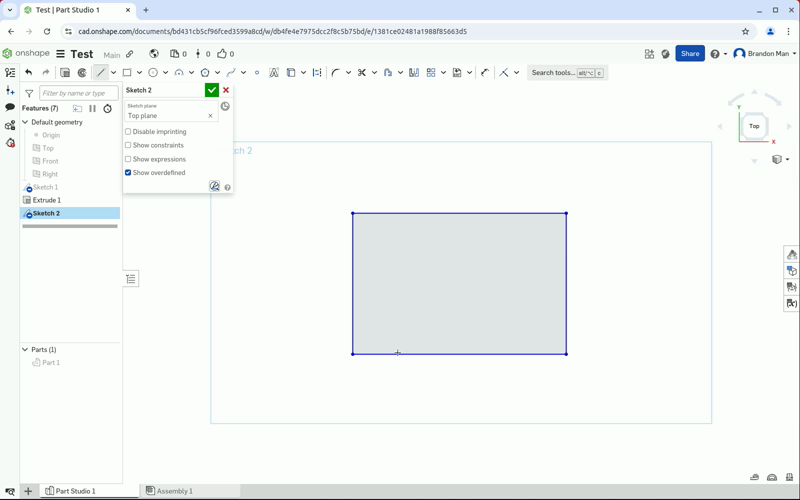
click(397, 352)
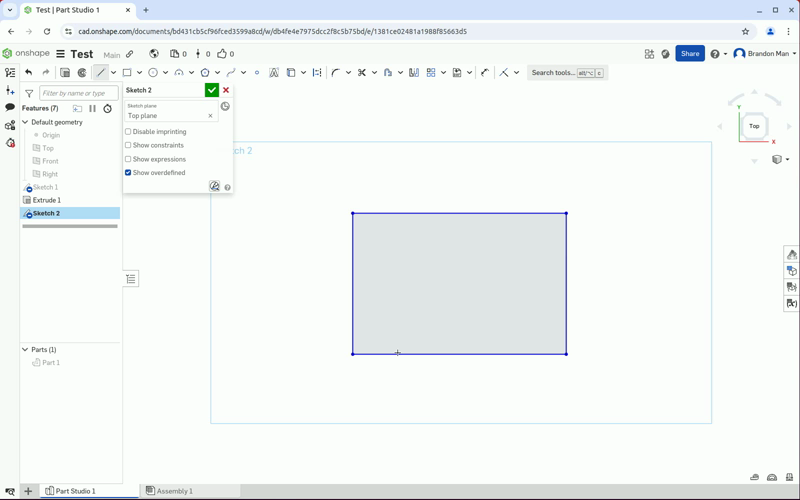
key_up(shift)
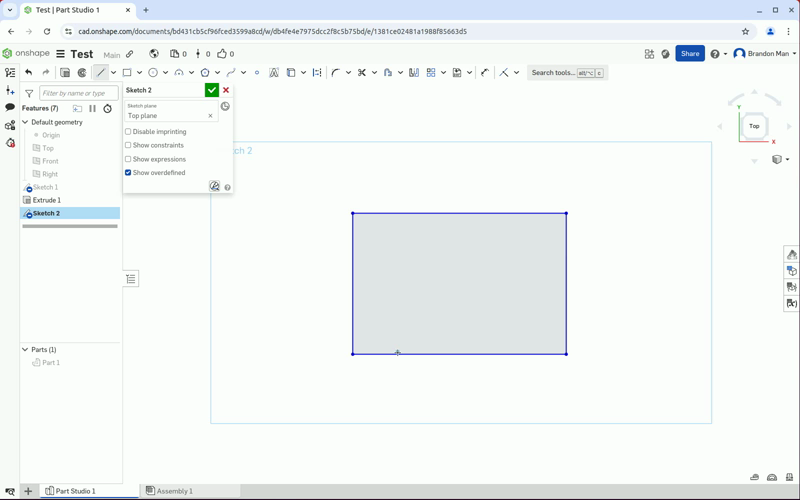
key_down(shift)
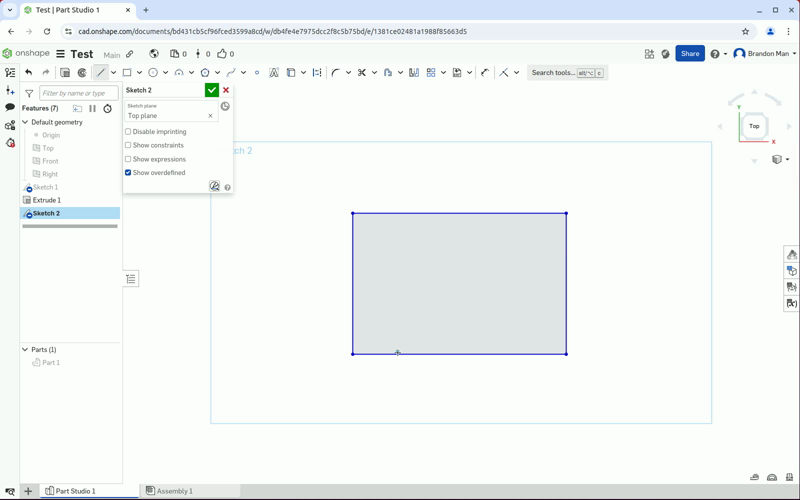
mouse_move(427, 352)
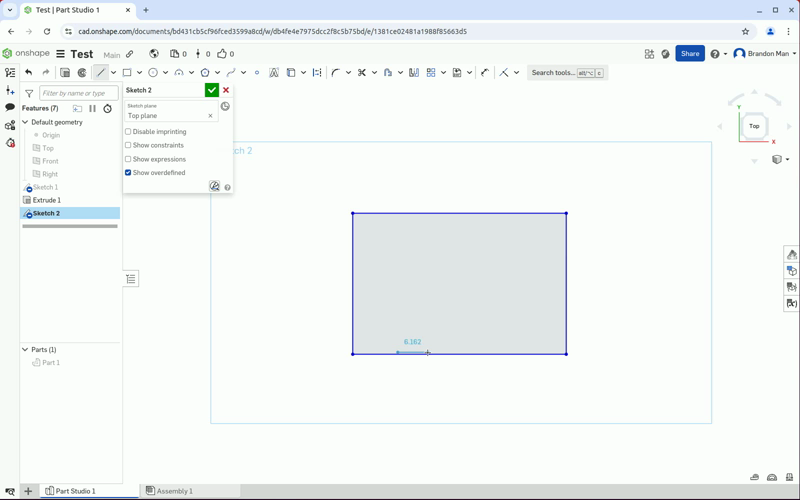
mouse_move(447, 352)
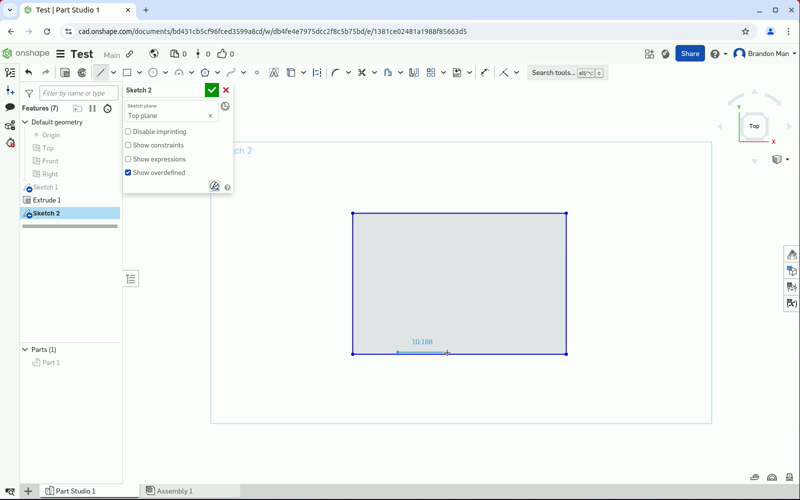
click(447, 352)
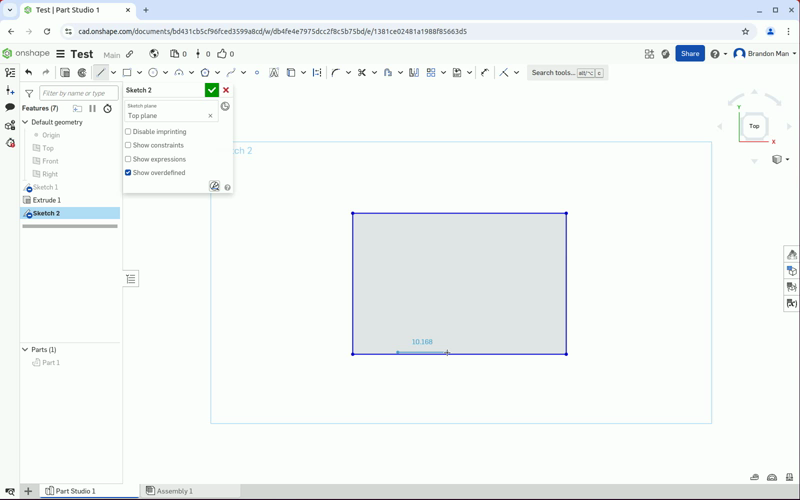
key_up(shift)
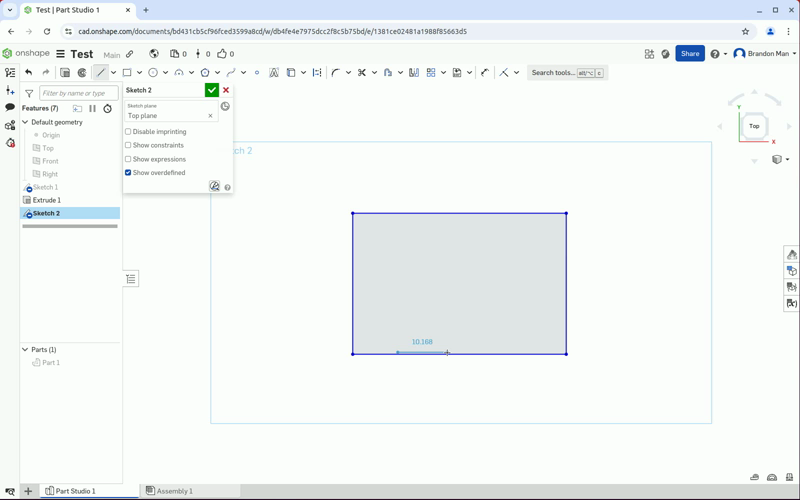
key_down(shift)
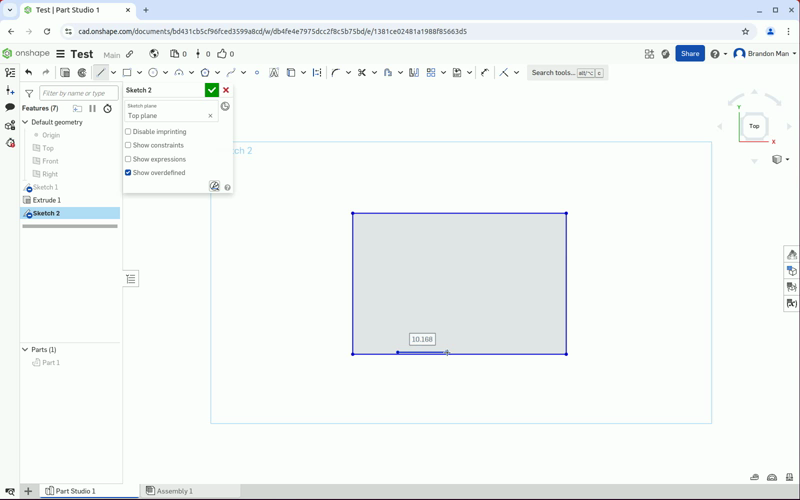
mouse_move(477, 352)
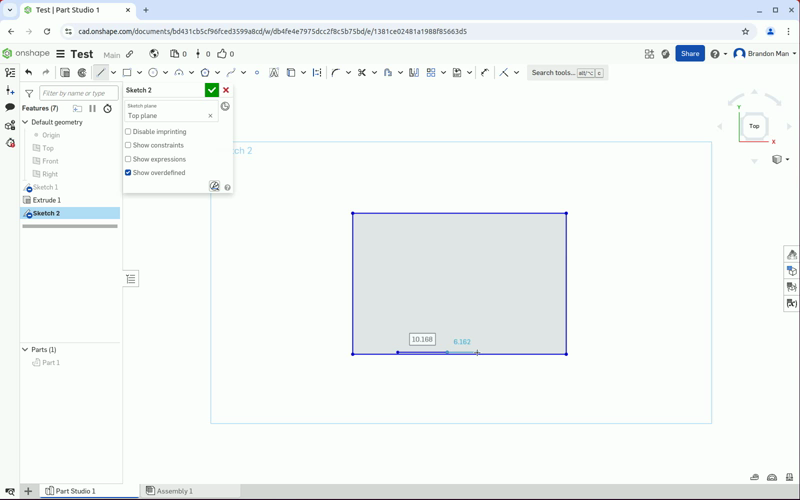
mouse_move(422, 309)
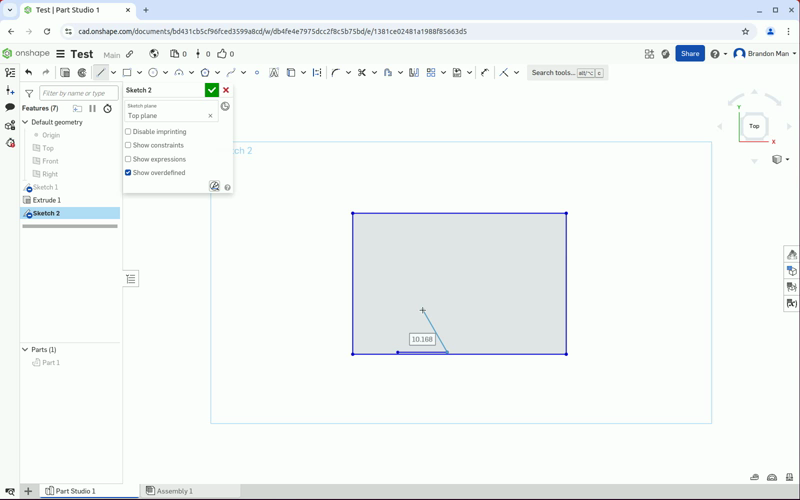
click(422, 309)
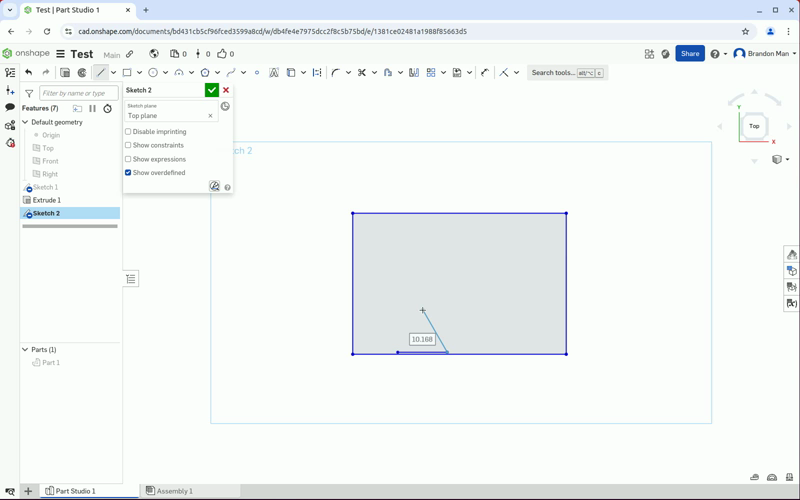
key_up(shift)
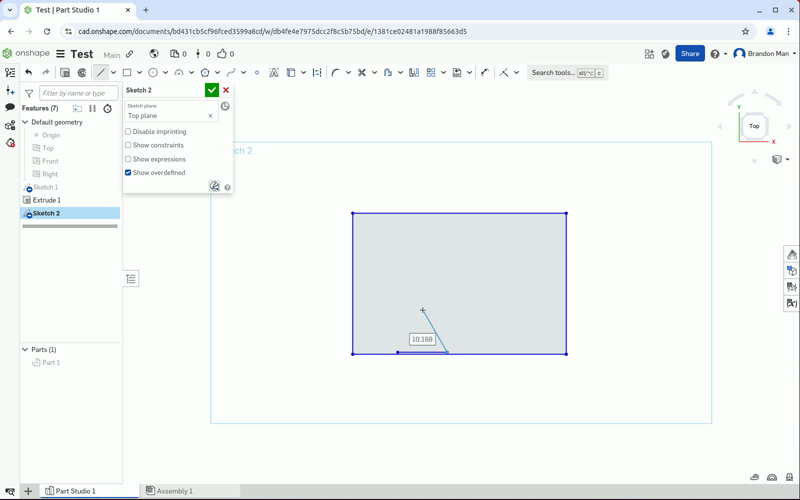
mouse_move(452, 309)
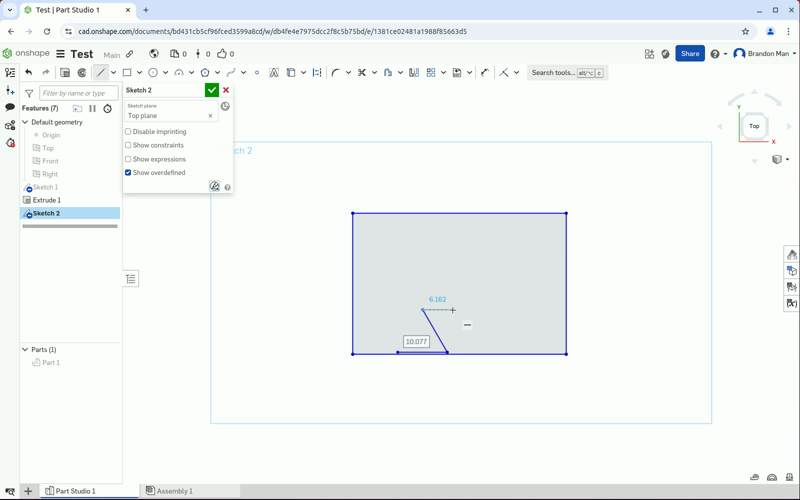
key_down(shift)
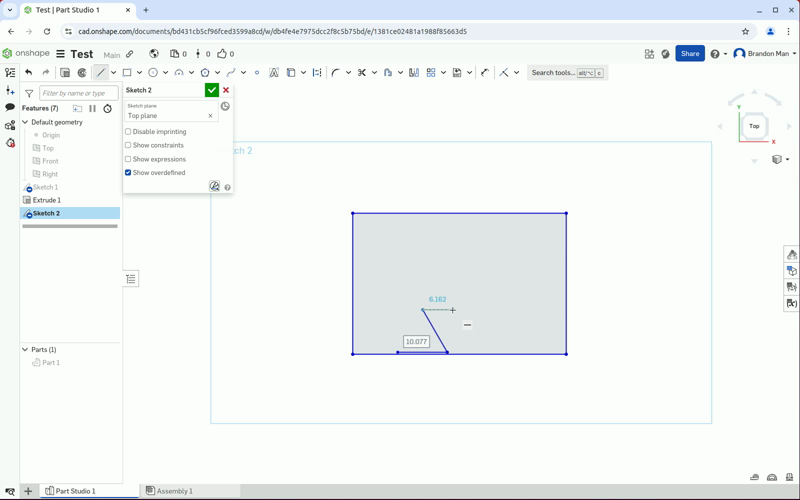
mouse_move(397, 352)
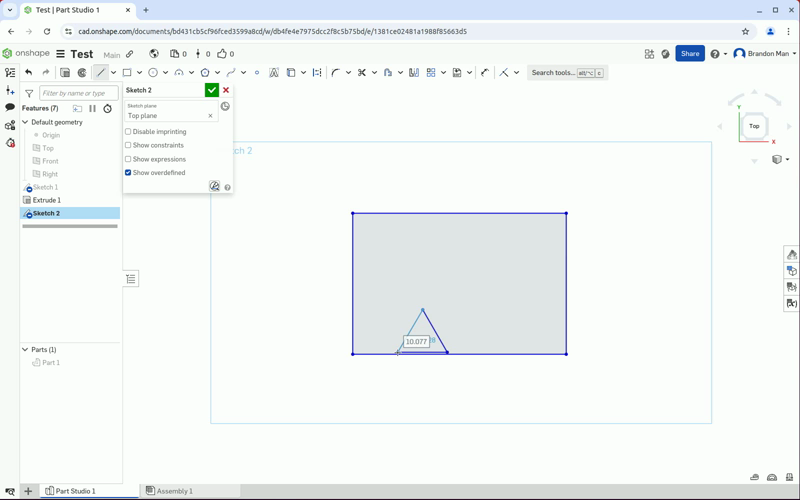
key_up(shift)
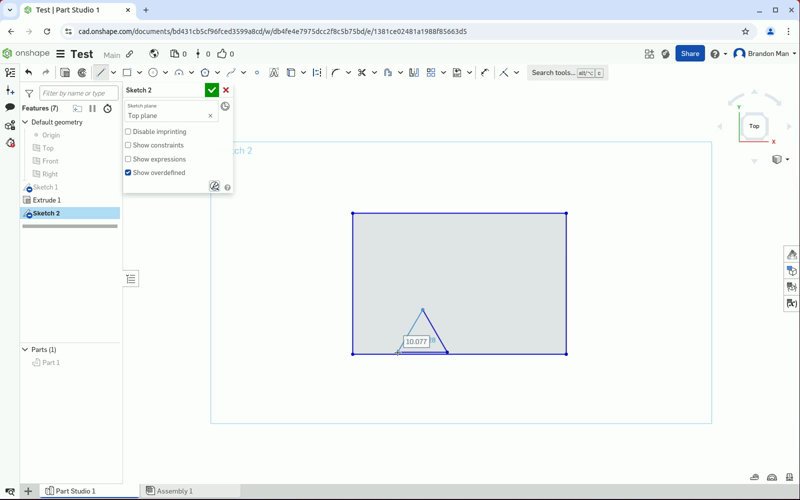
click(397, 352)
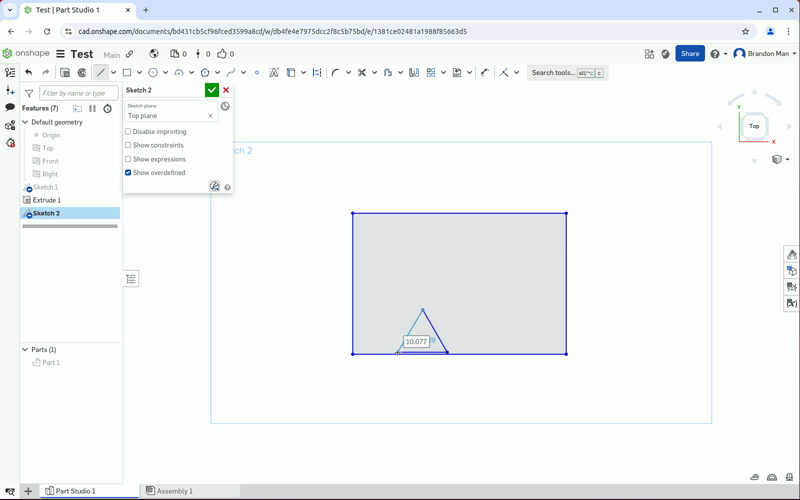
key(esc)
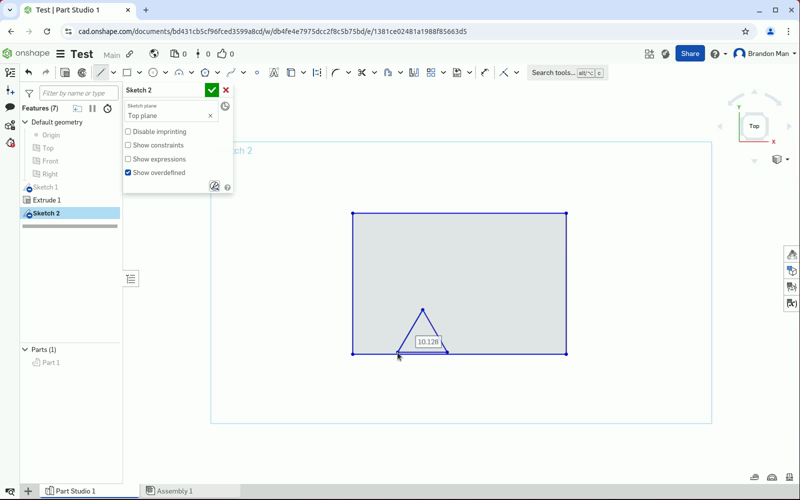
key(l)
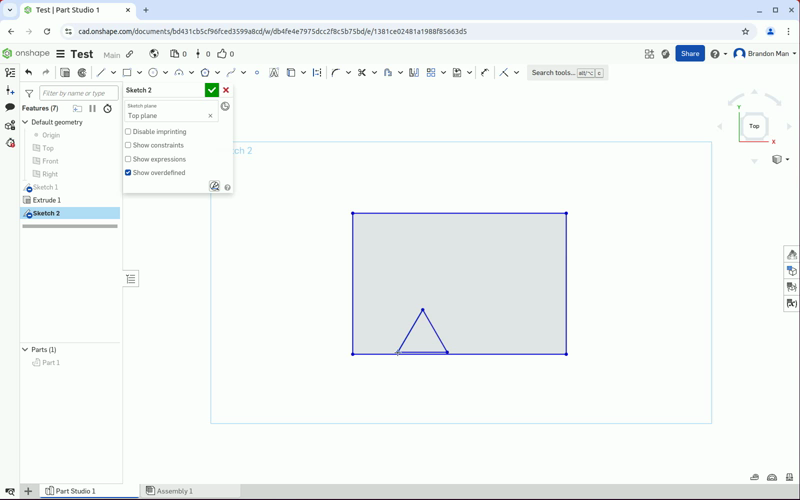
key_down(shift)
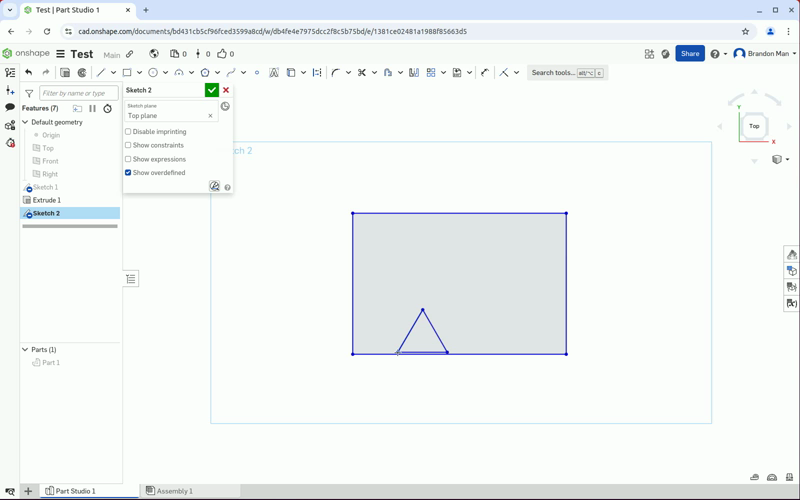
mouse_move(404, 237)
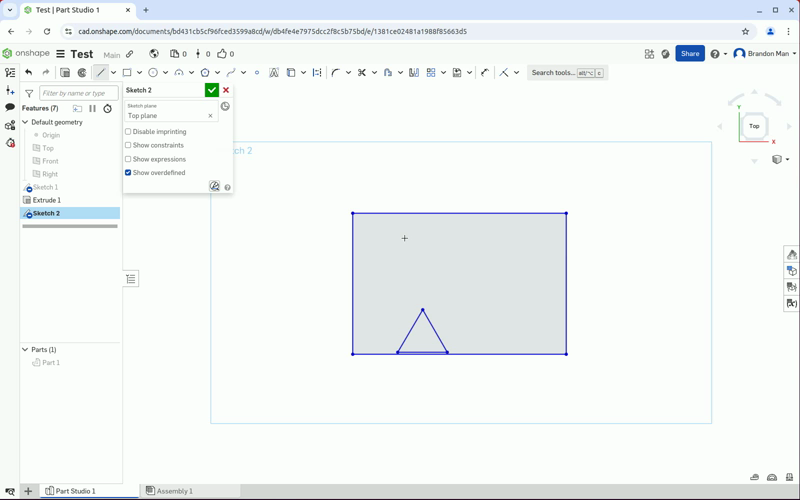
click(404, 237)
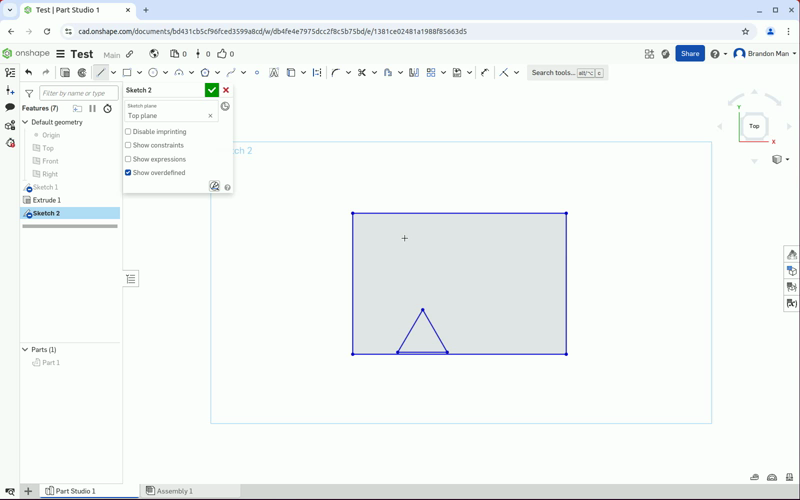
key_up(shift)
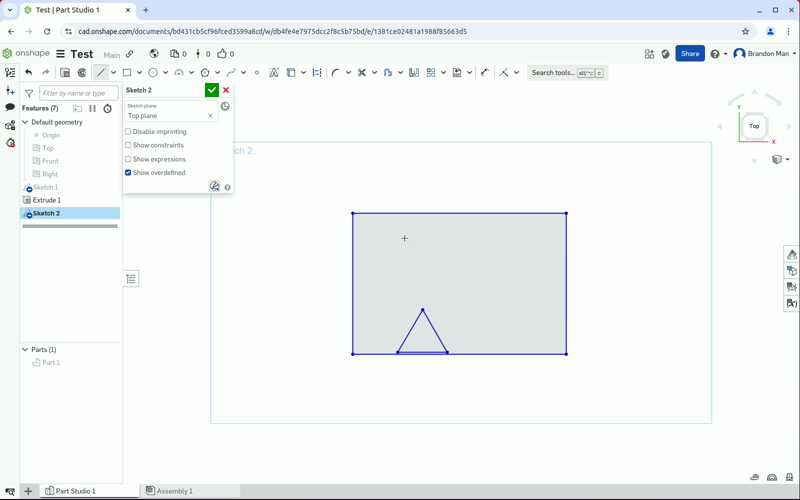
key_down(shift)
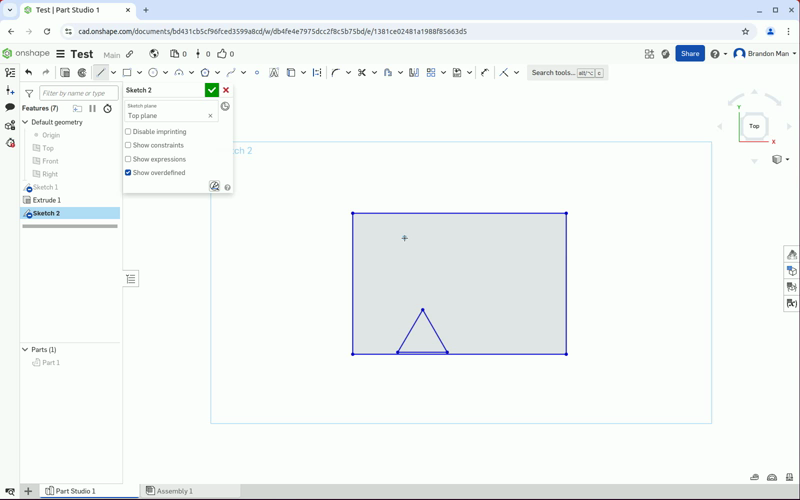
mouse_move(434, 237)
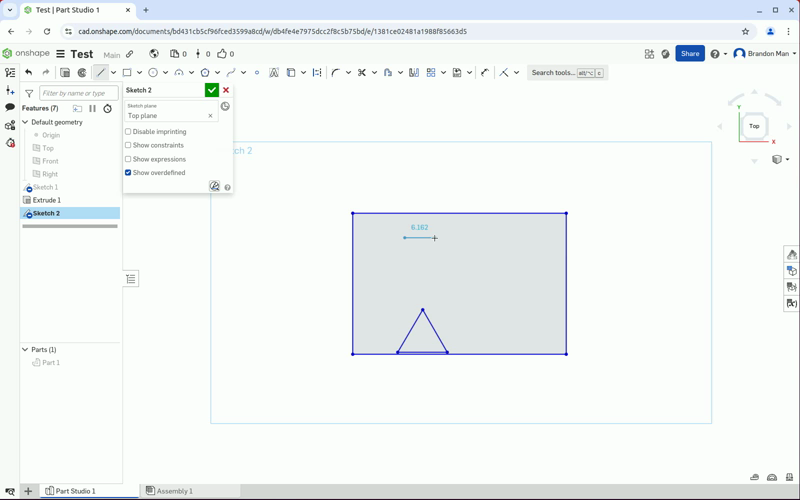
mouse_move(431, 284)
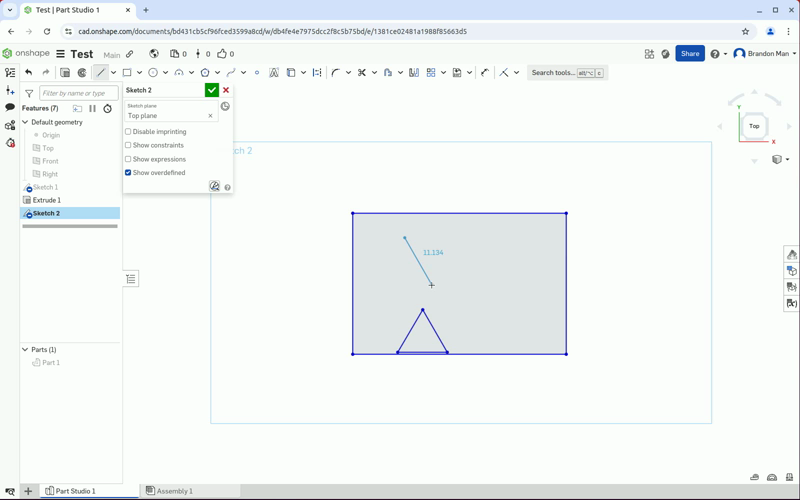
click(431, 284)
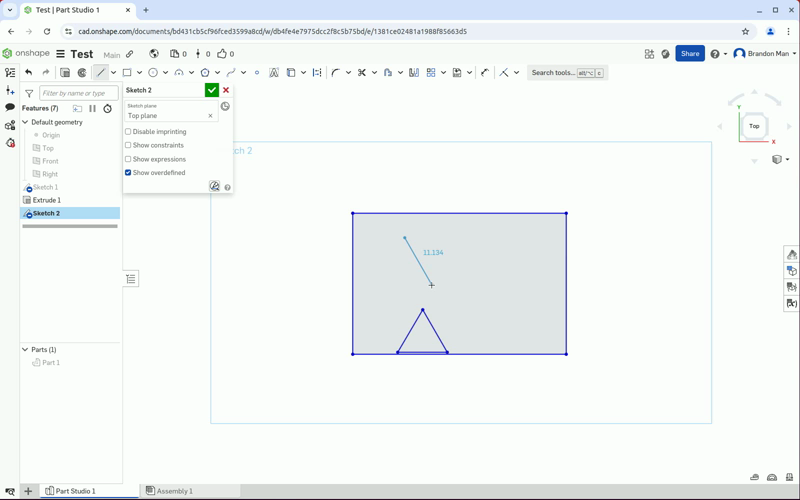
key_up(shift)
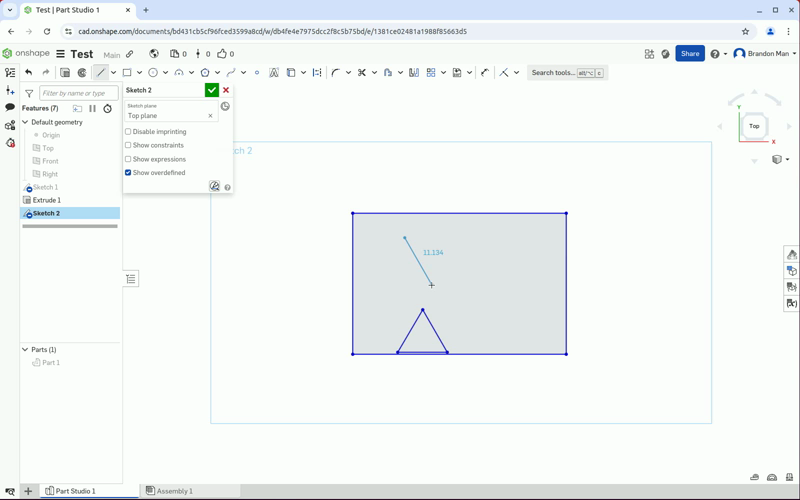
key_down(shift)
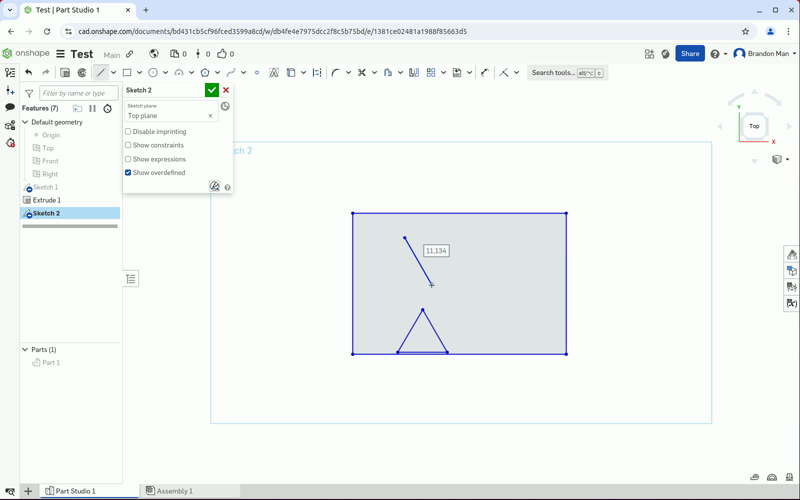
mouse_move(461, 284)
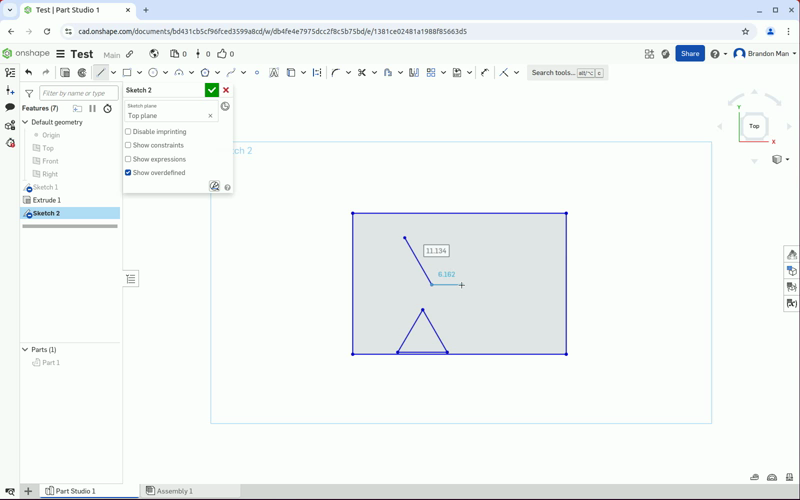
mouse_move(458, 237)
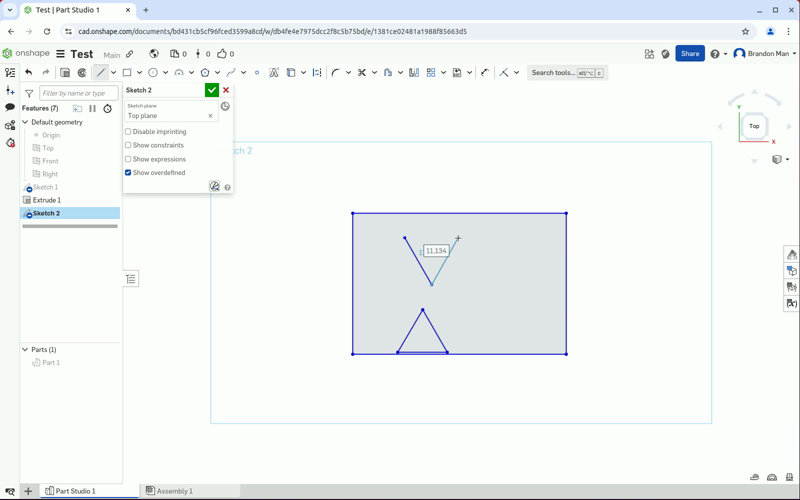
click(458, 237)
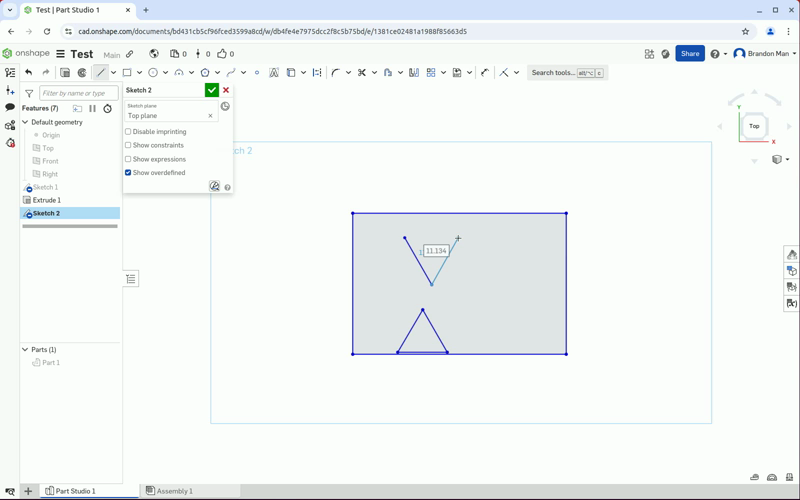
key_up(shift)
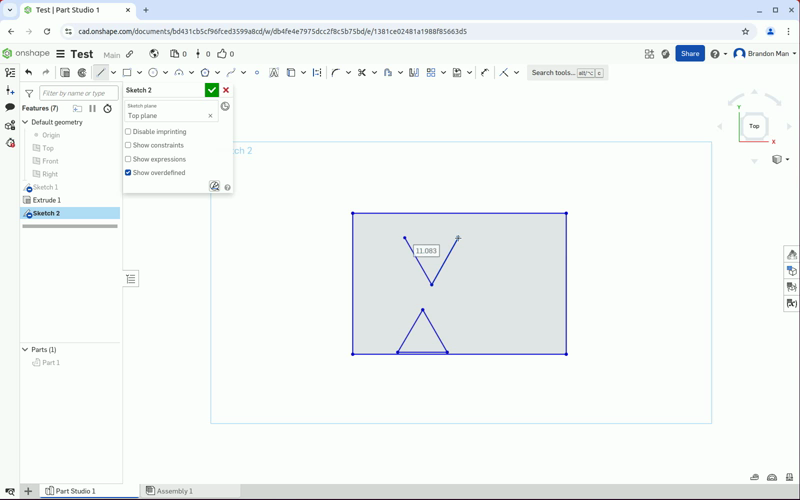
mouse_move(488, 237)
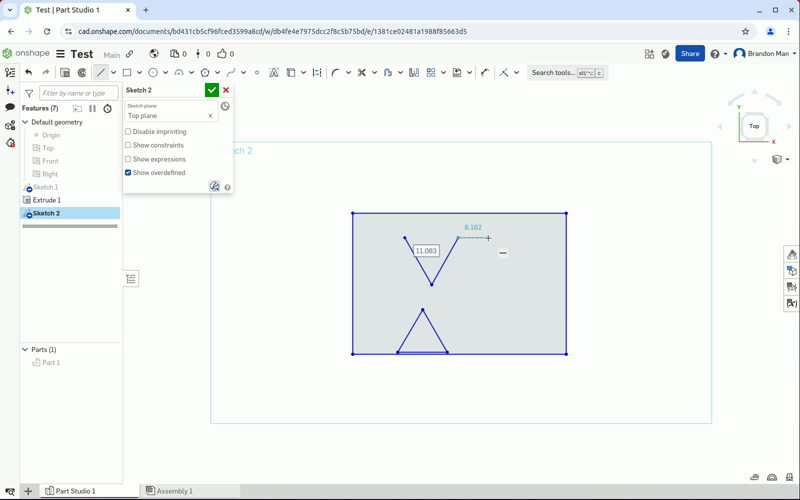
key_down(shift)
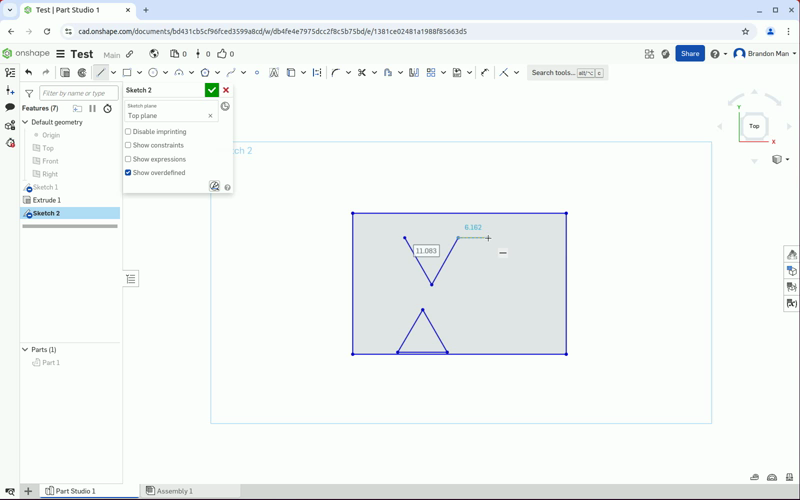
mouse_move(404, 237)
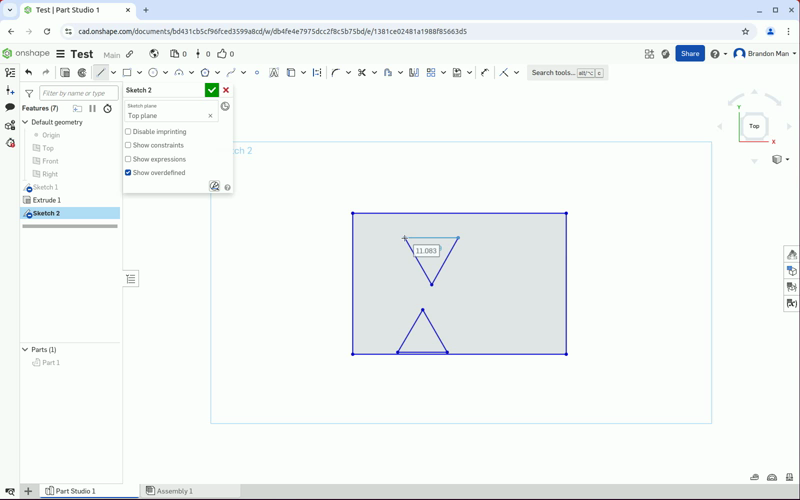
key_up(shift)
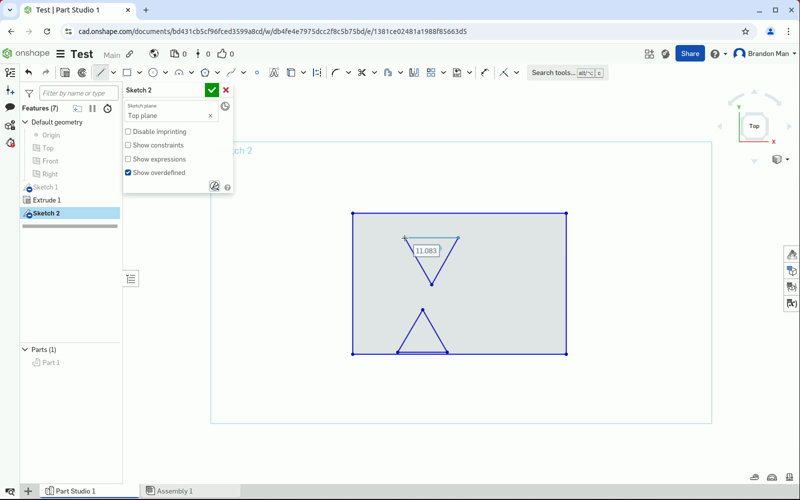
click(404, 237)
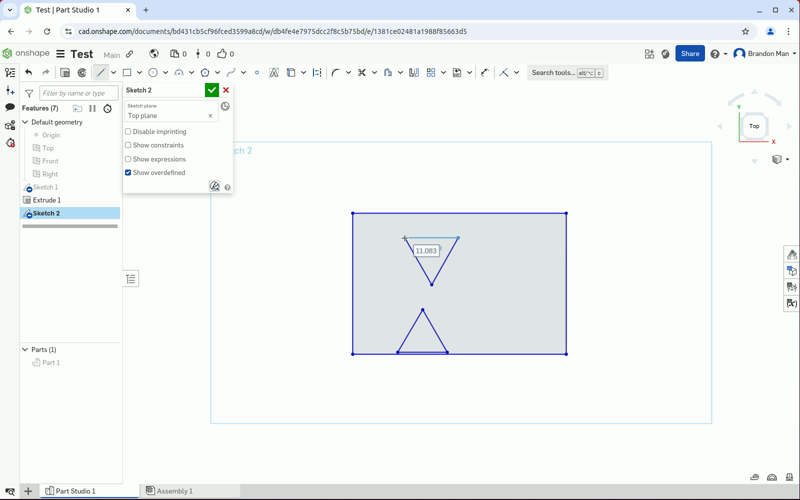
key(esc)
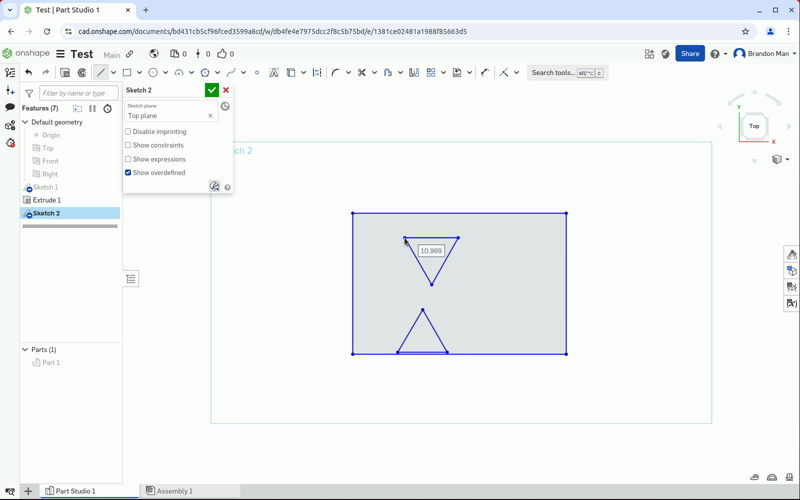
key(l)
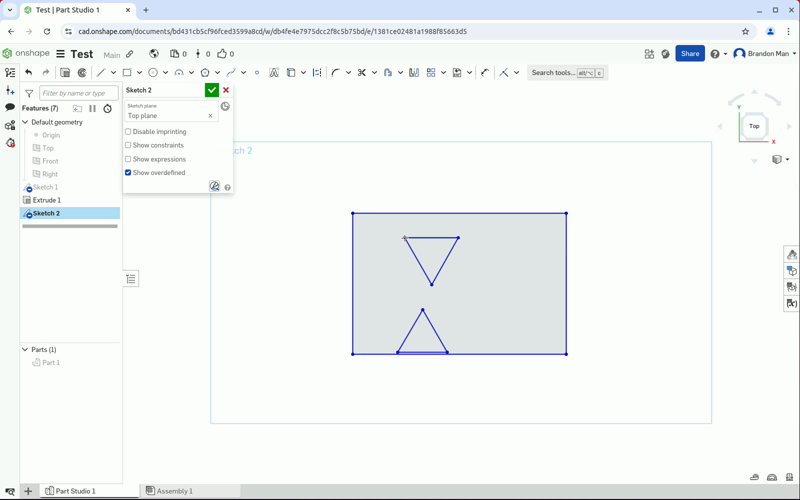
key_down(shift)
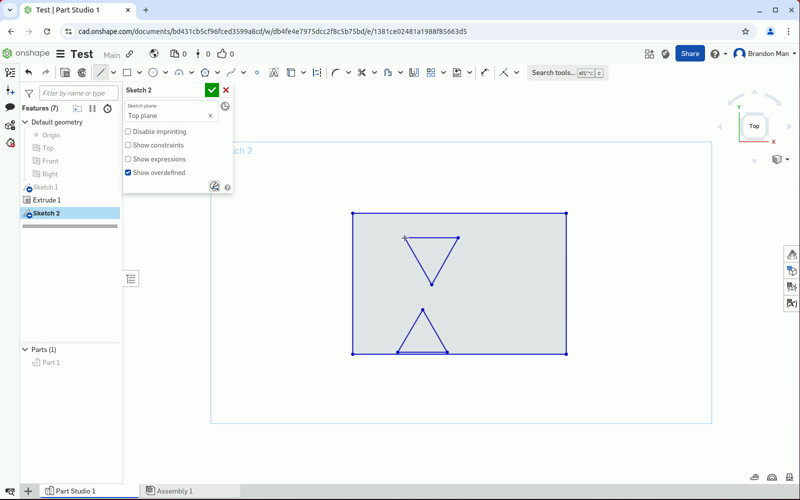
mouse_move(456, 273)
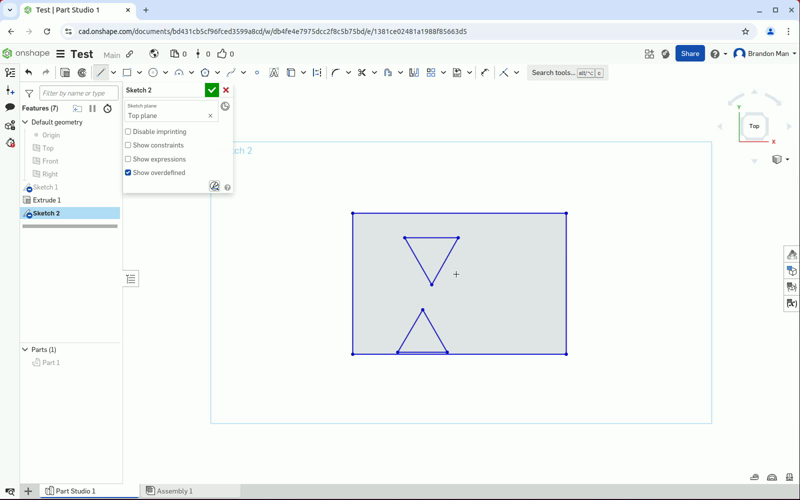
click(456, 273)
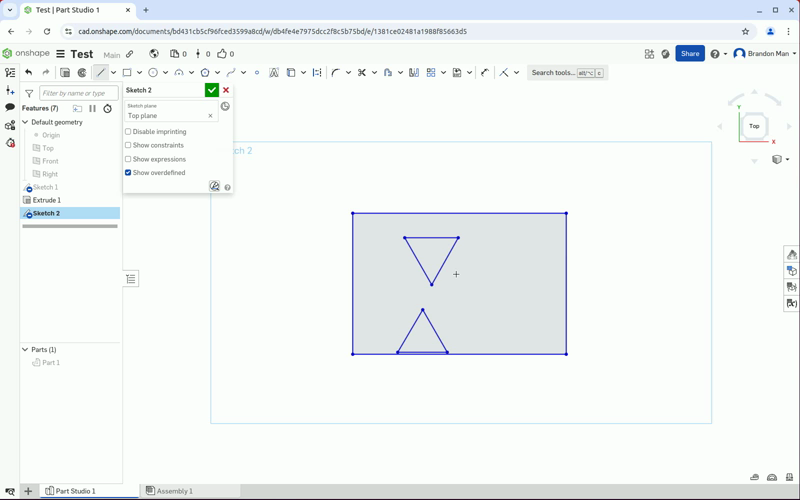
key_up(shift)
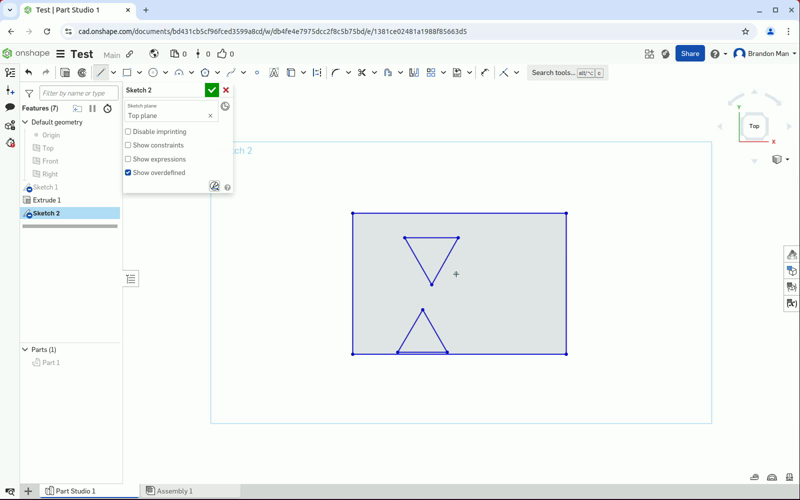
key_down(shift)
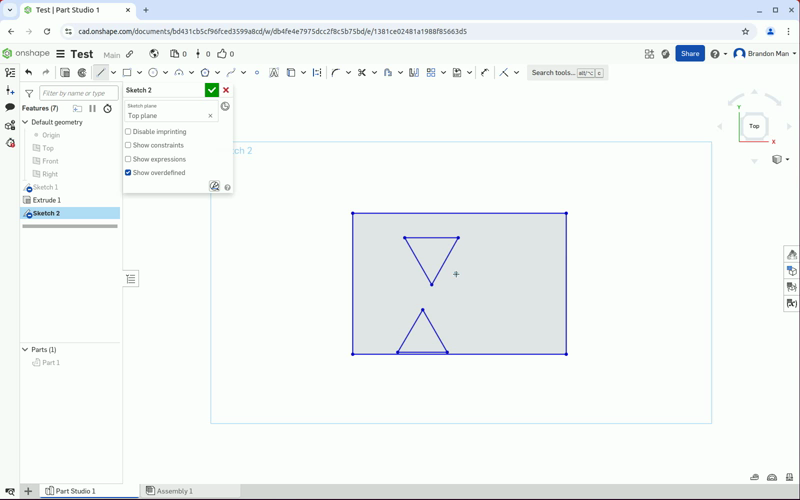
mouse_move(486, 273)
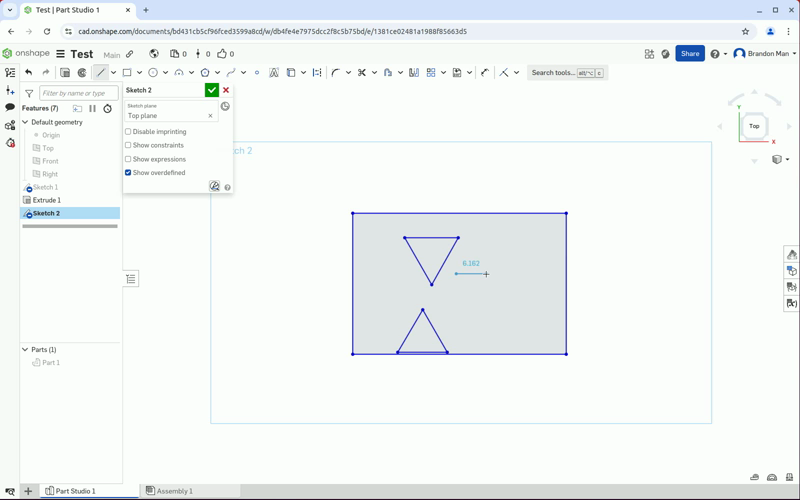
mouse_move(489, 273)
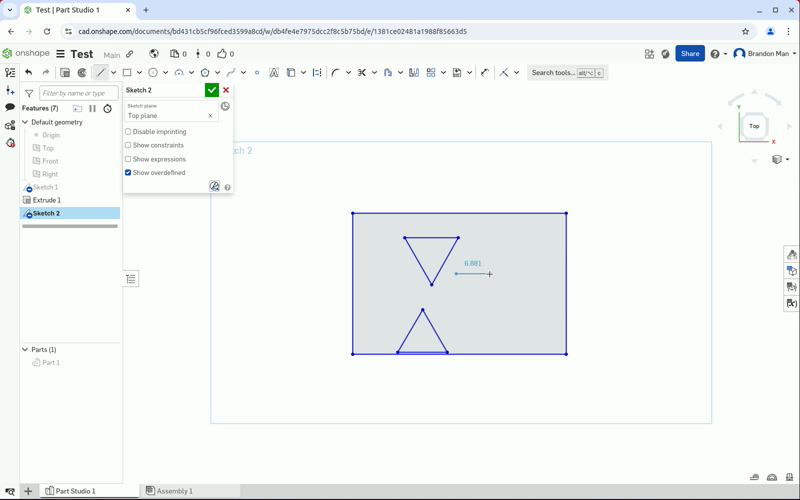
click(489, 273)
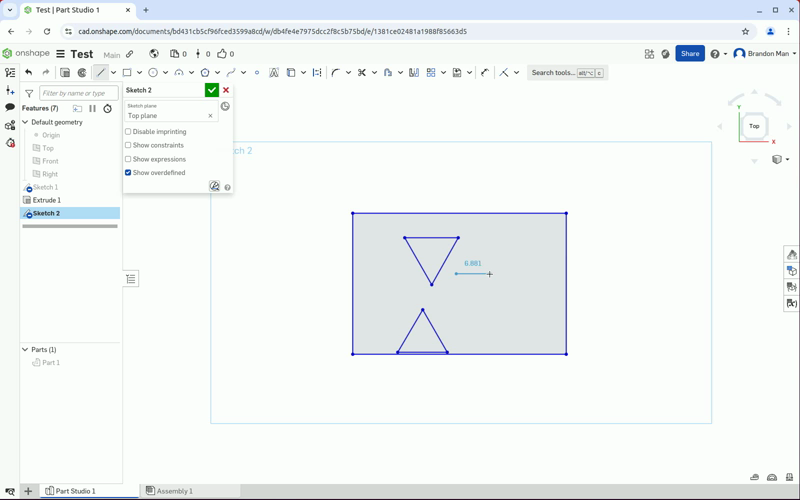
key_up(shift)
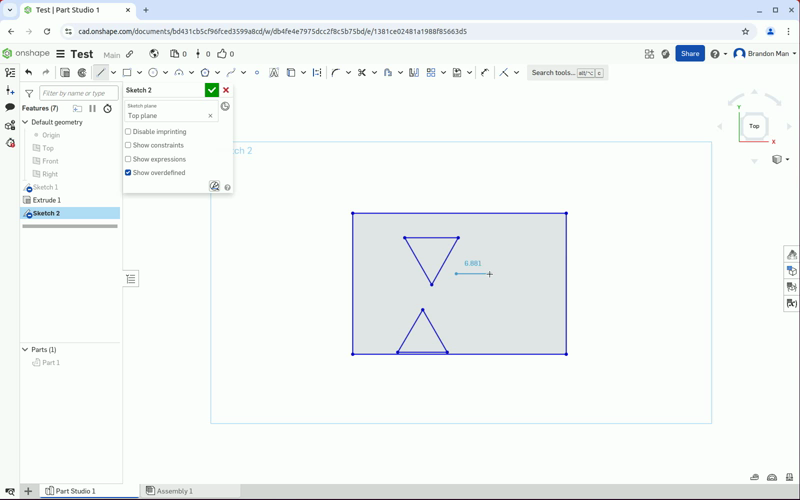
key_down(shift)
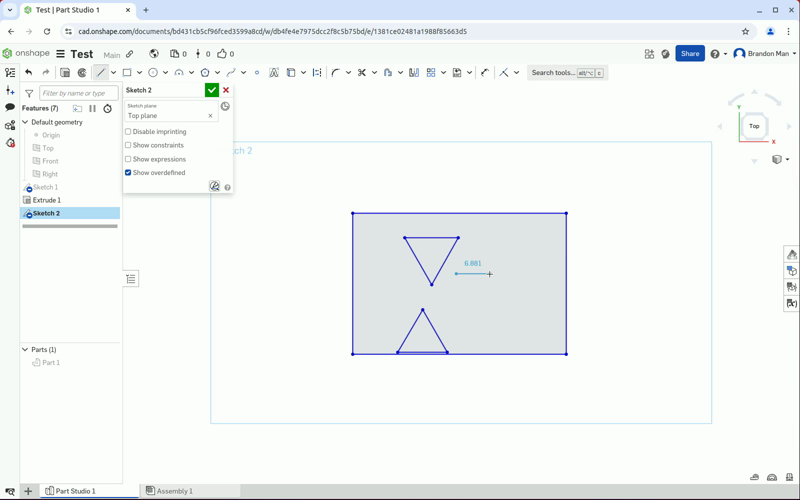
mouse_move(519, 273)
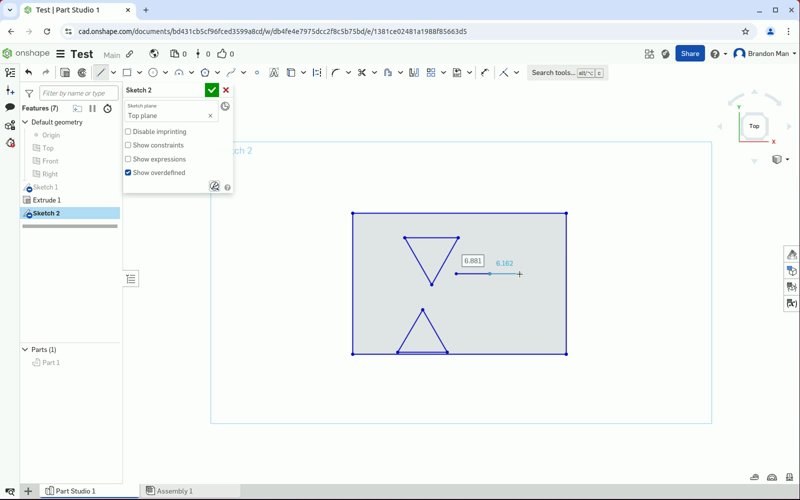
mouse_move(487, 269)
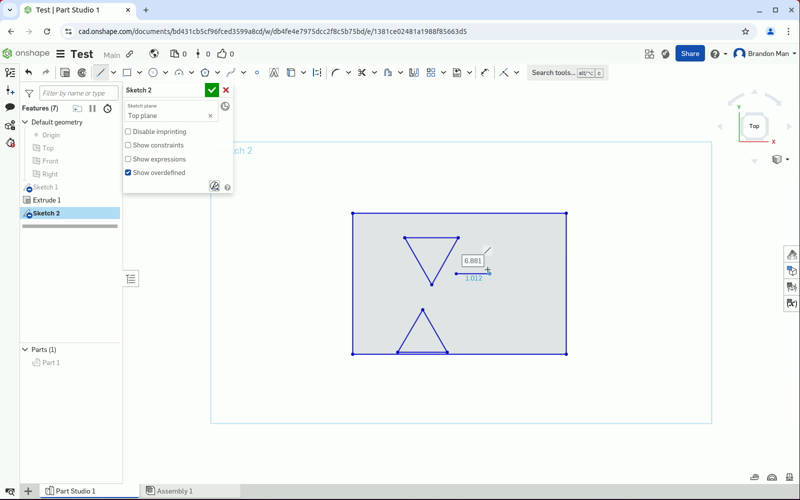
scroll(6)
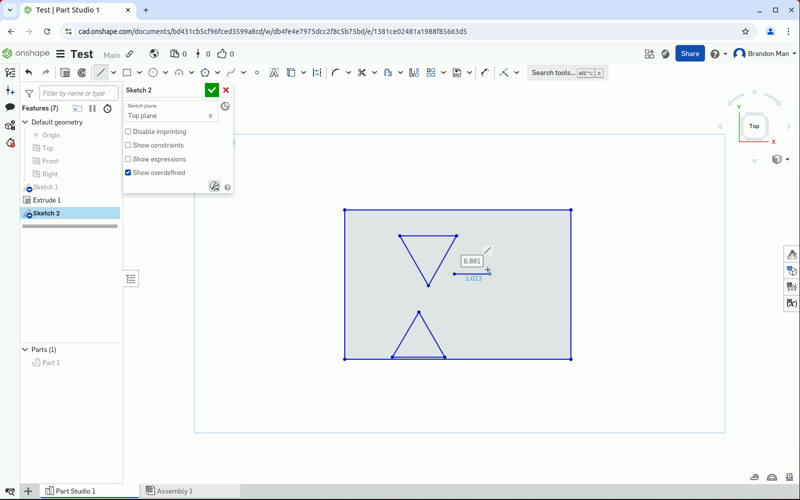
scroll(6)
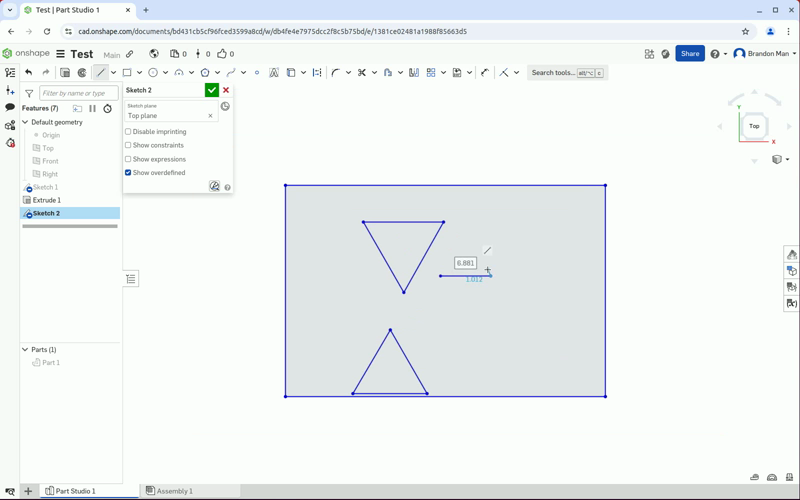
scroll(6)
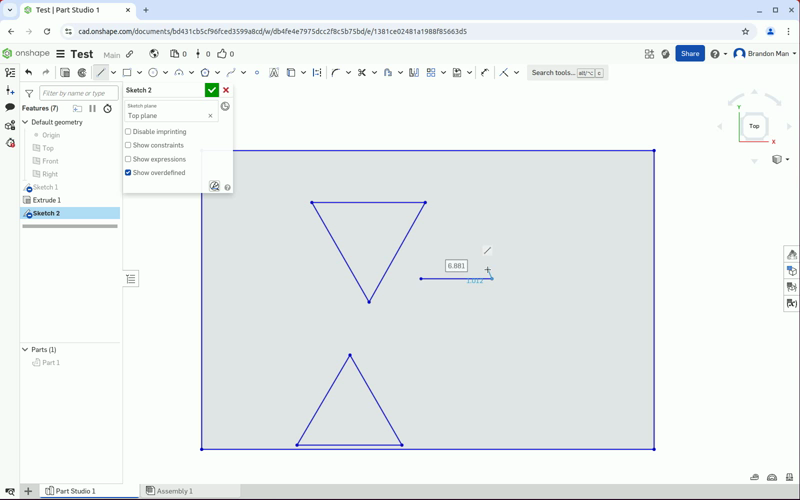
scroll(6)
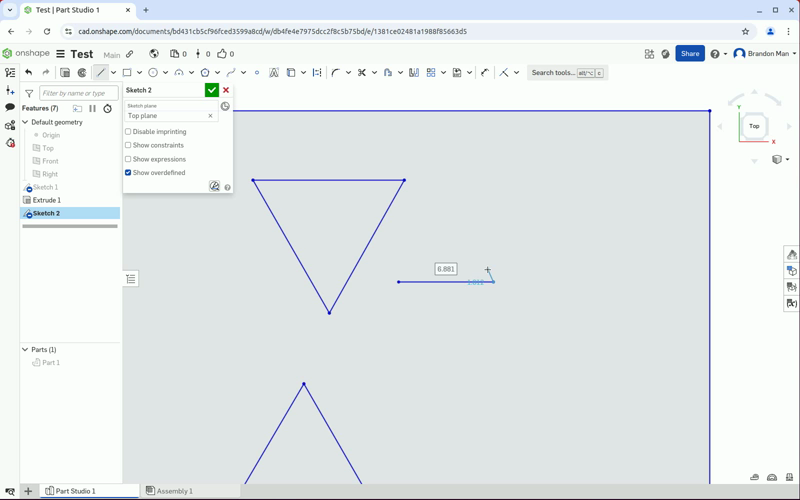
scroll(6)
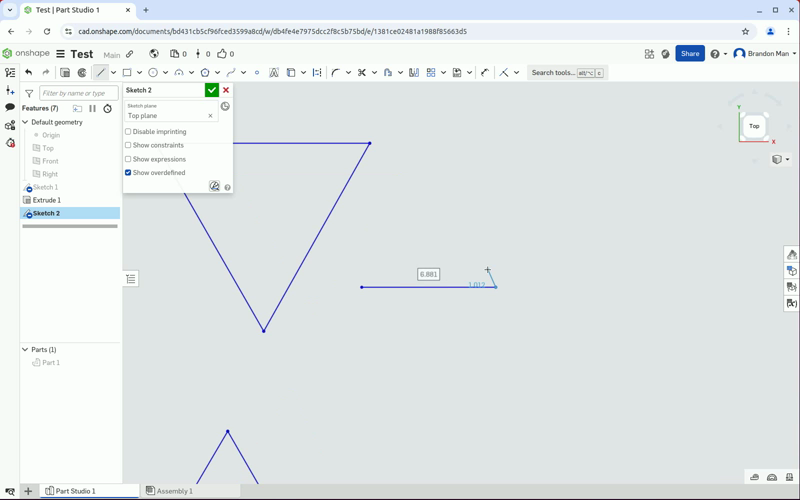
scroll(6)
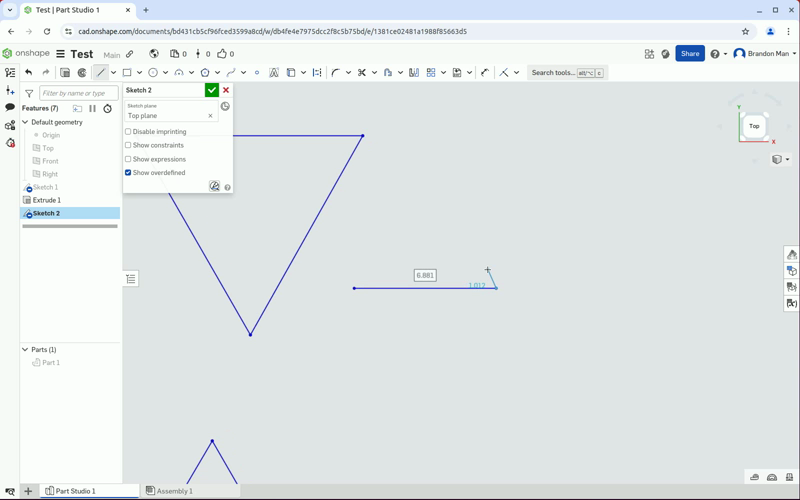
scroll(6)
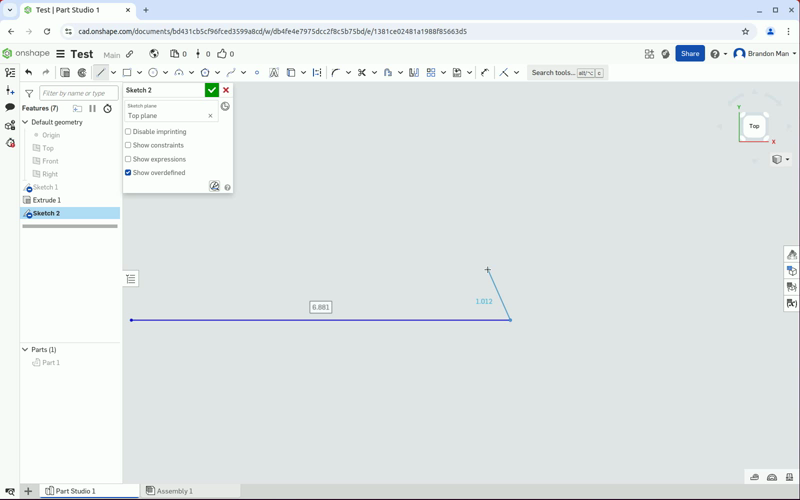
click(487, 269)
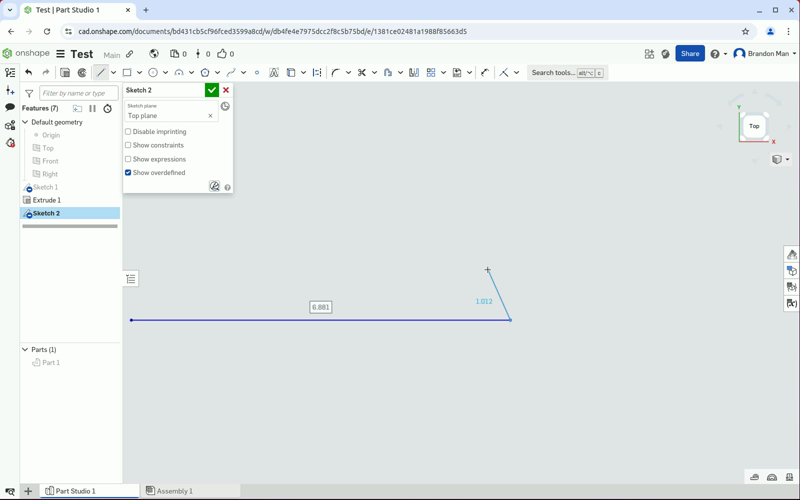
scroll(-6)
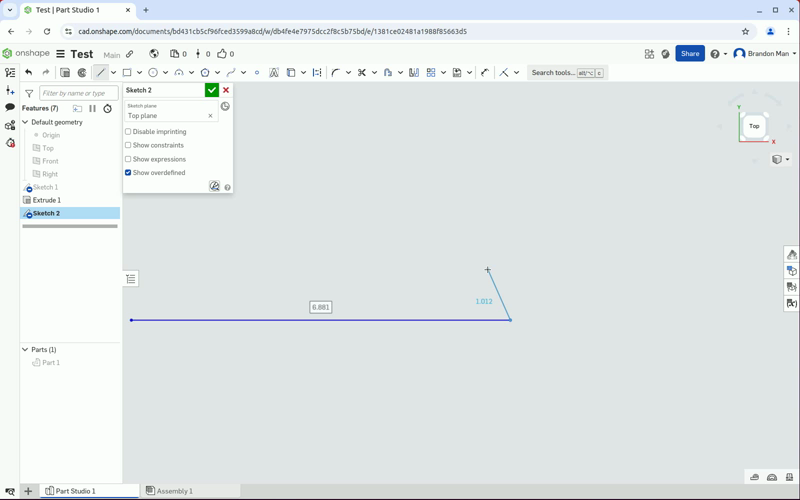
scroll(-6)
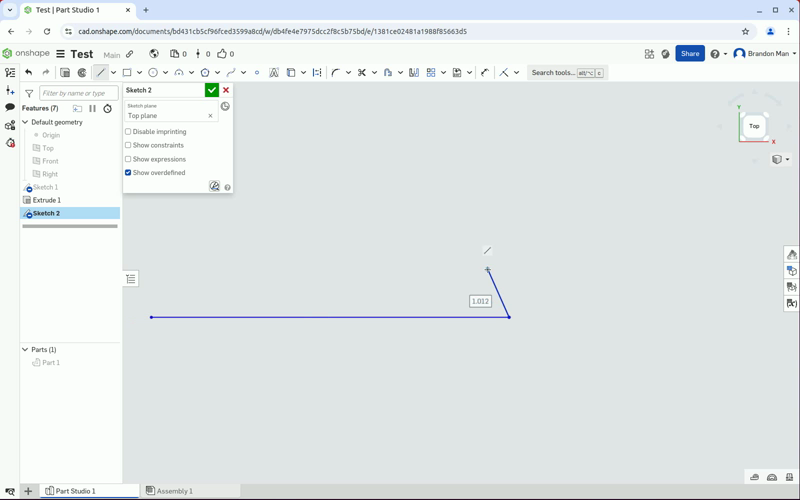
scroll(-6)
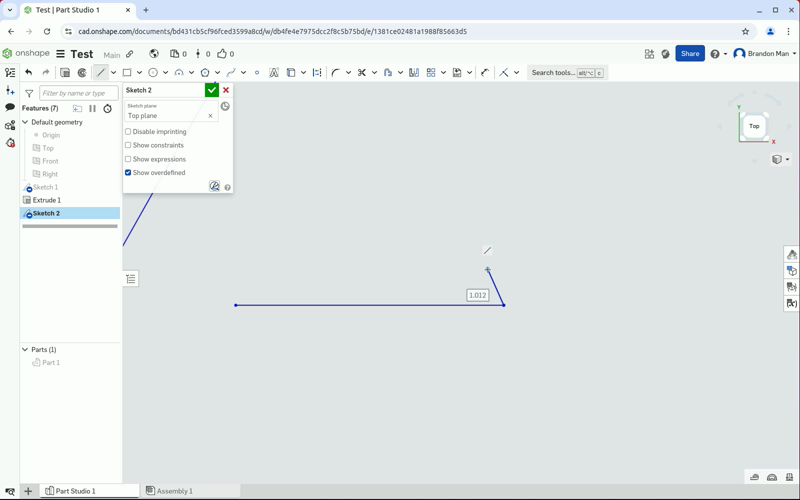
scroll(-6)
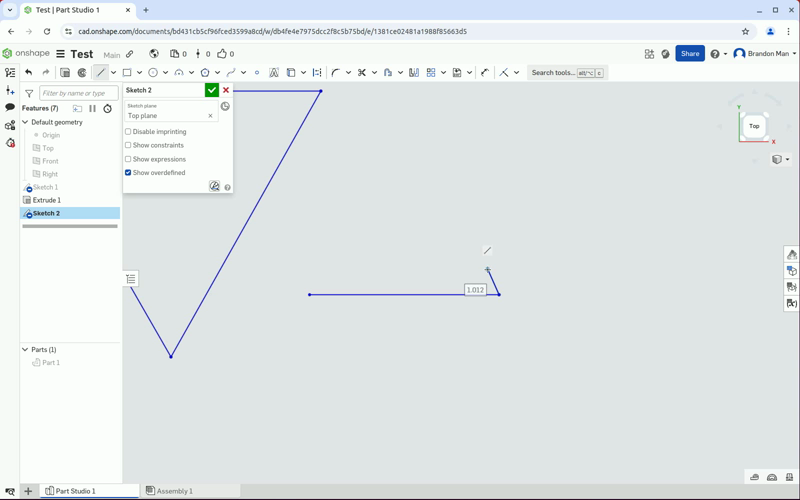
scroll(-6)
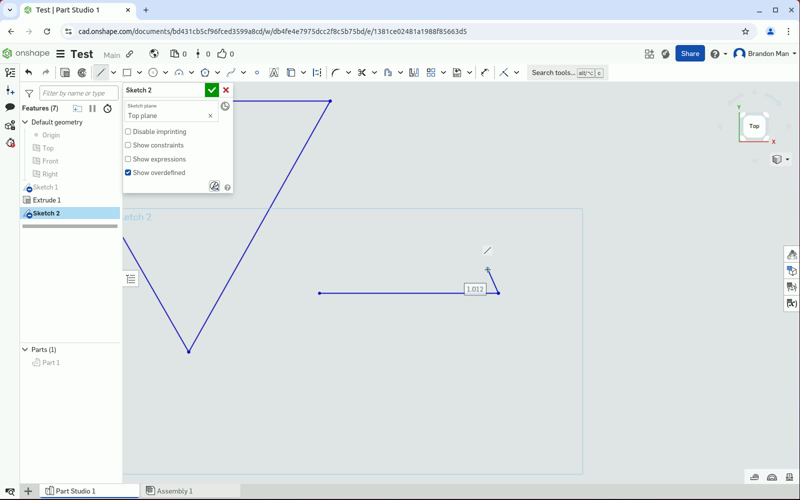
scroll(-6)
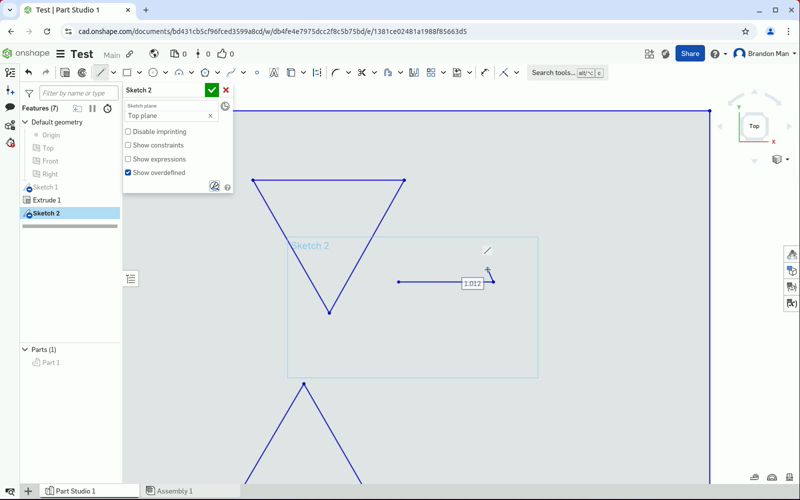
scroll(-6)
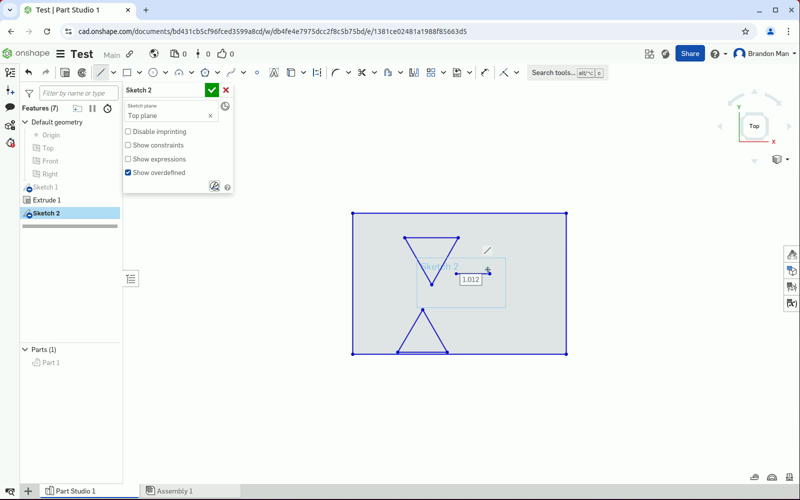
key_up(shift)
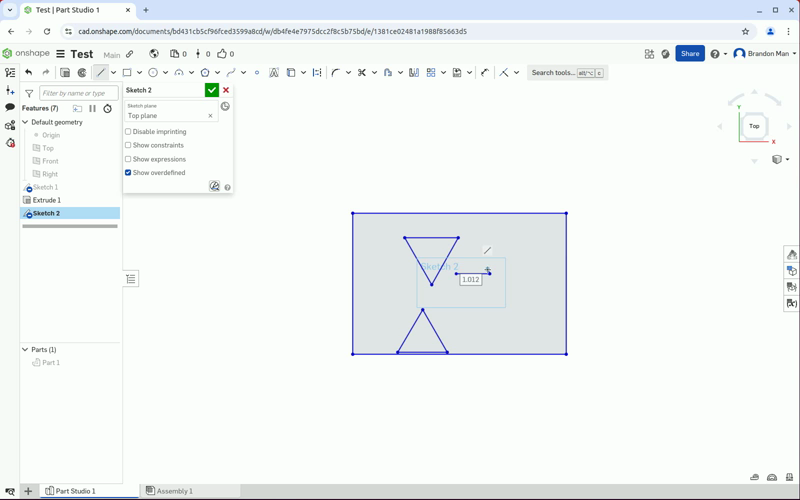
key_down(shift)
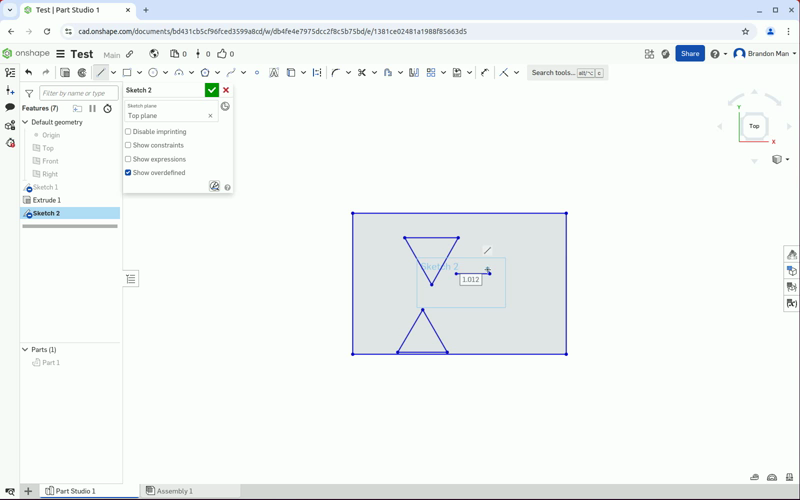
mouse_move(517, 269)
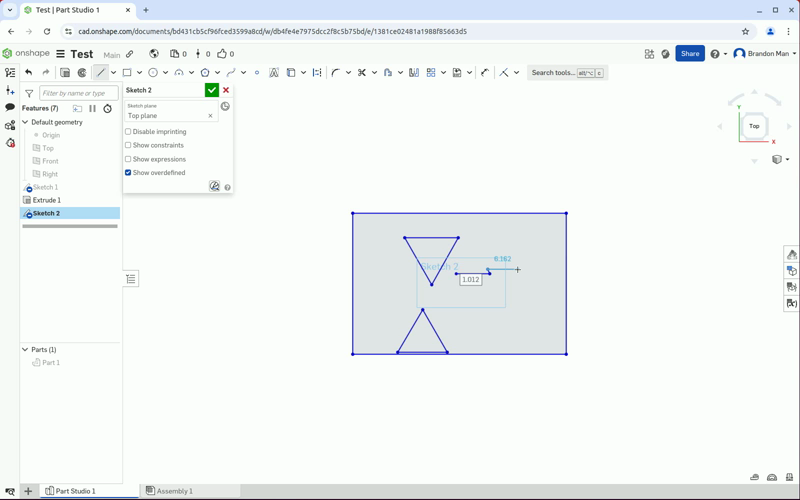
mouse_move(498, 269)
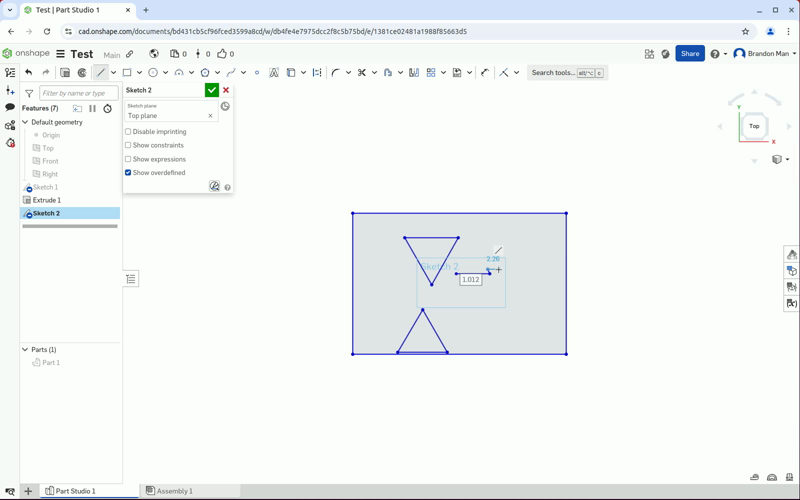
click(498, 269)
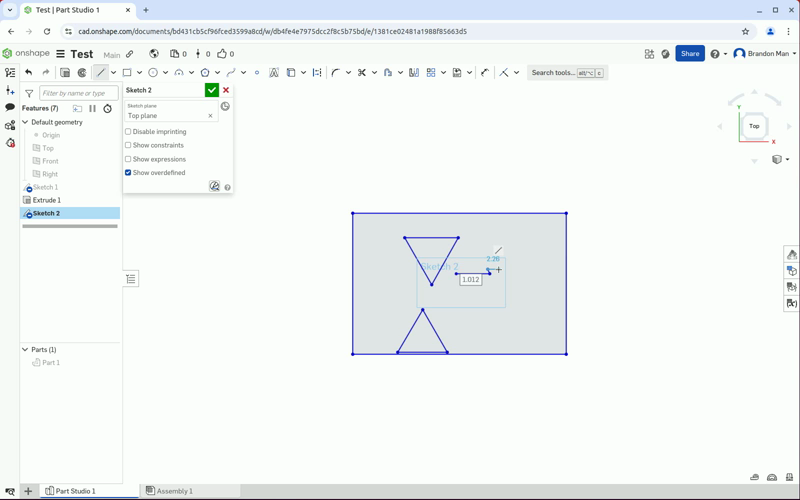
key_up(shift)
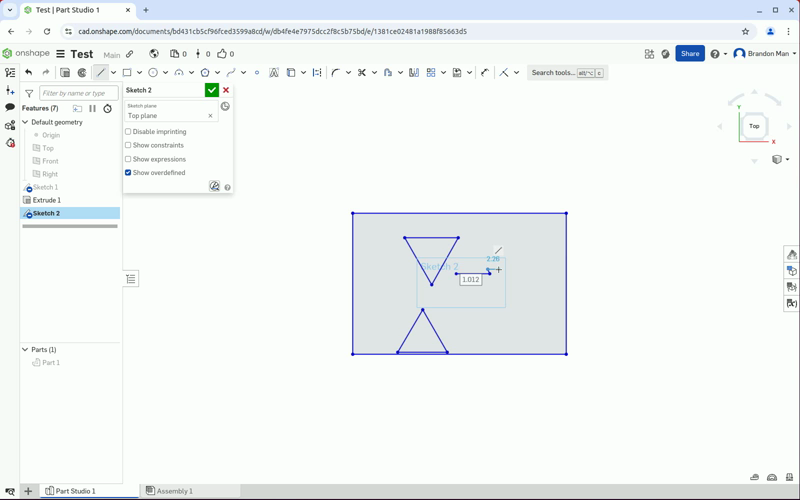
key_down(shift)
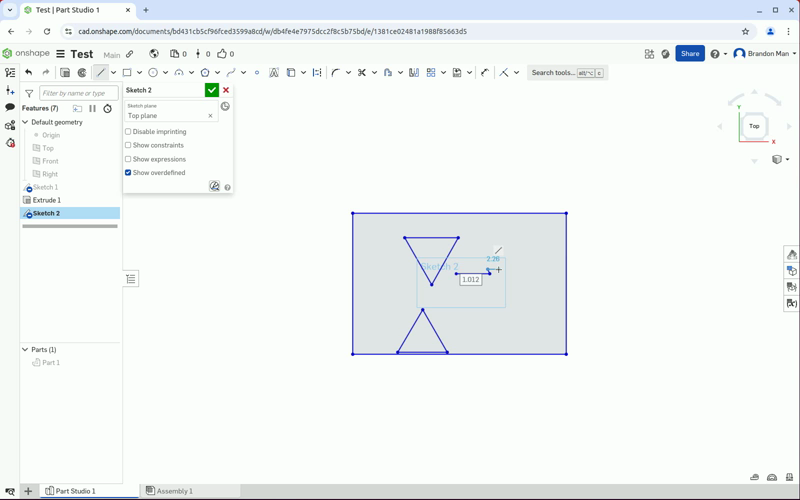
mouse_move(528, 269)
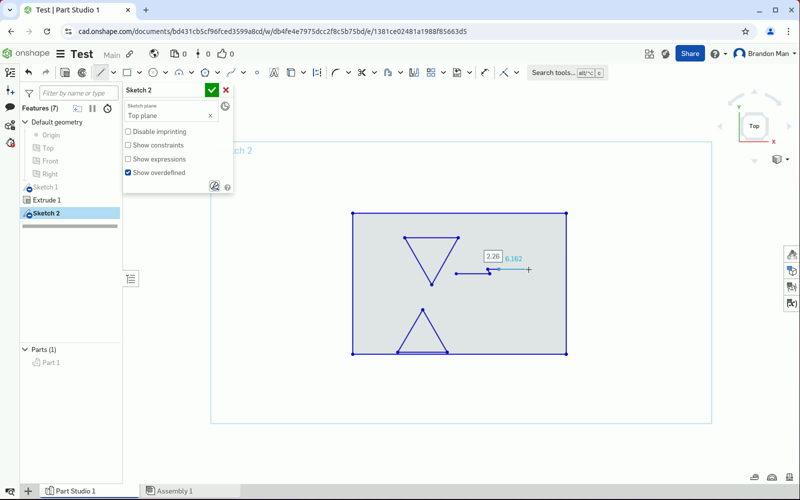
mouse_move(480, 237)
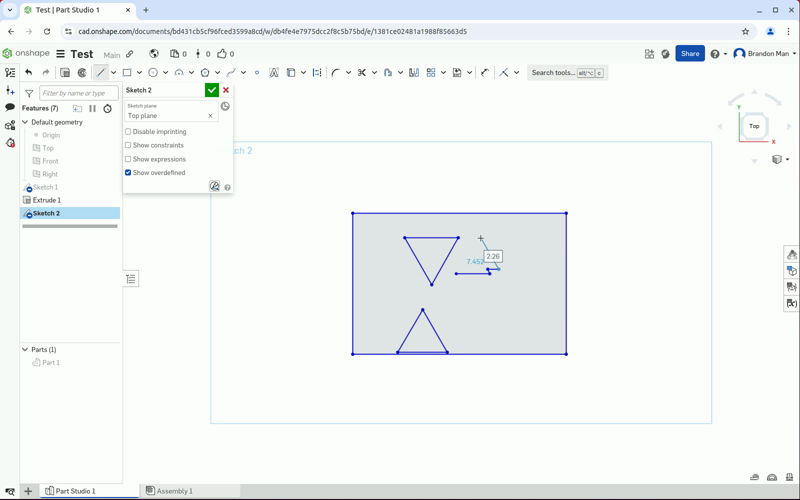
click(480, 237)
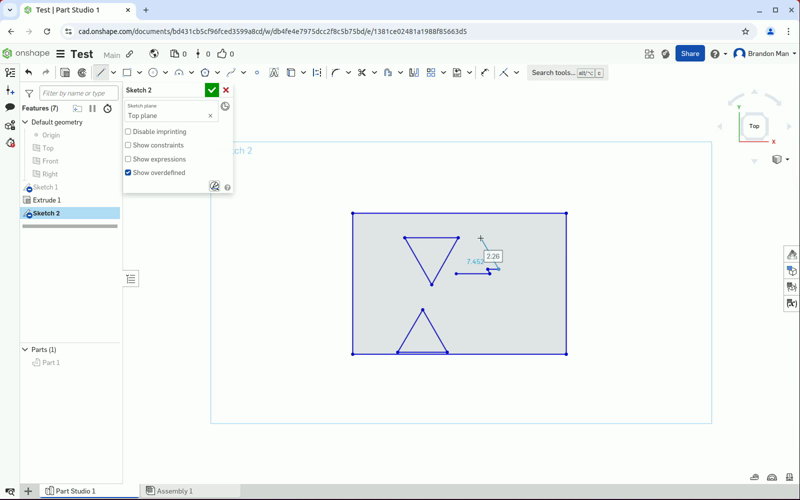
key_up(shift)
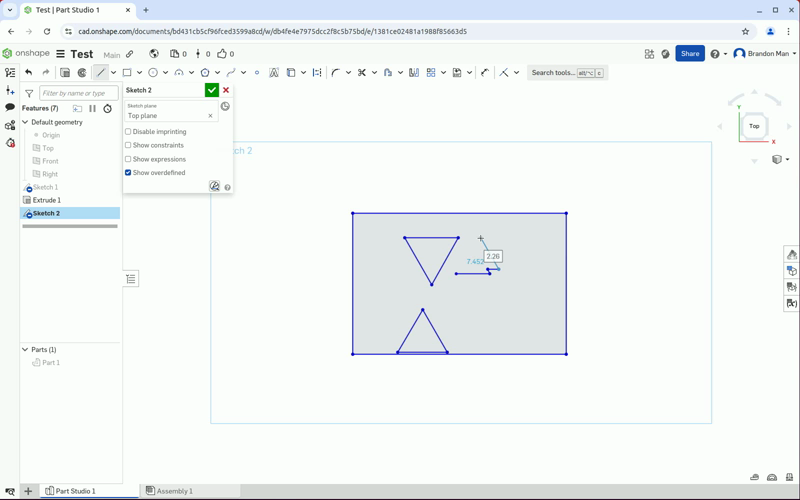
key_down(shift)
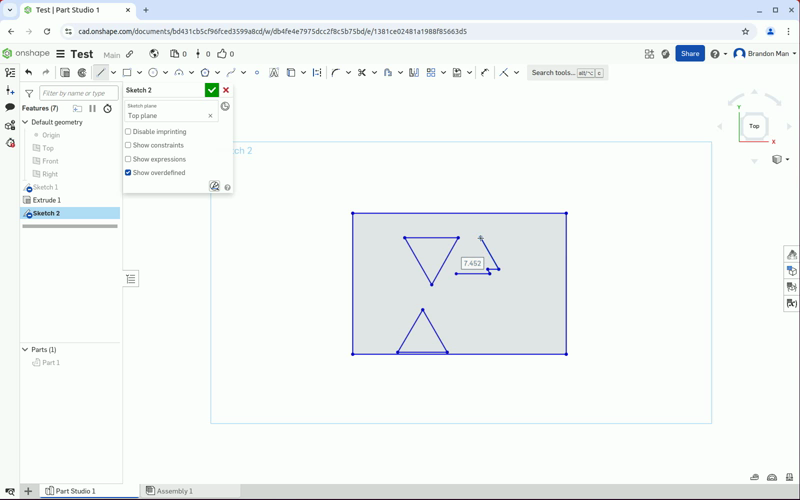
mouse_move(510, 237)
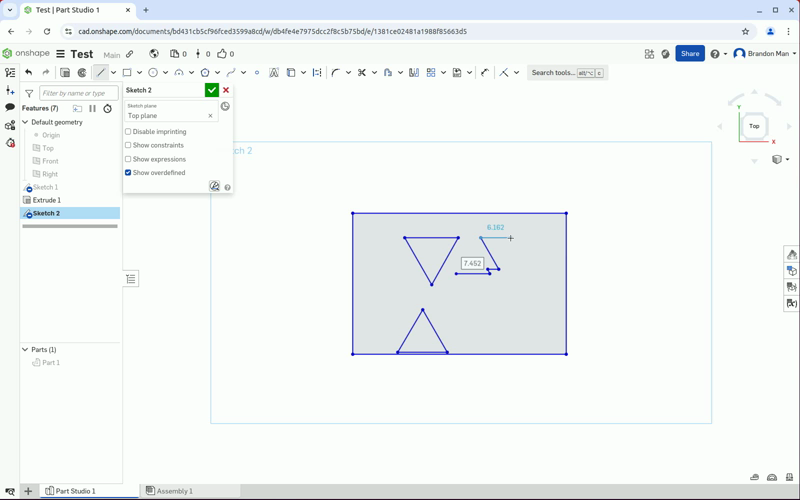
mouse_move(476, 249)
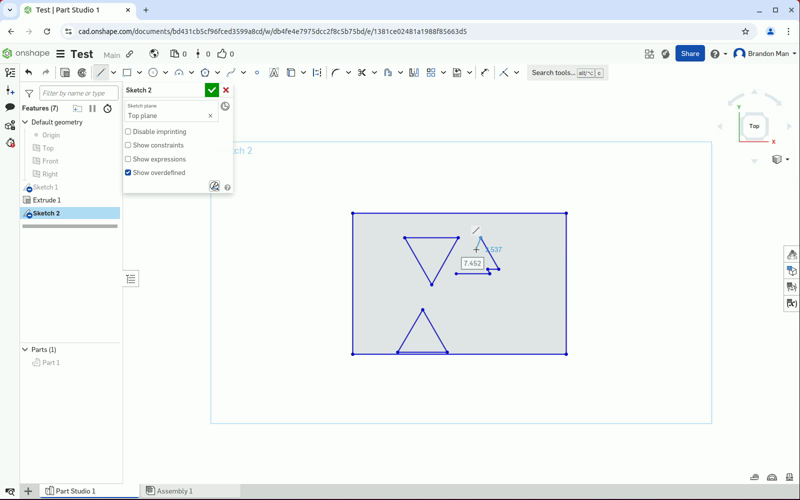
click(476, 249)
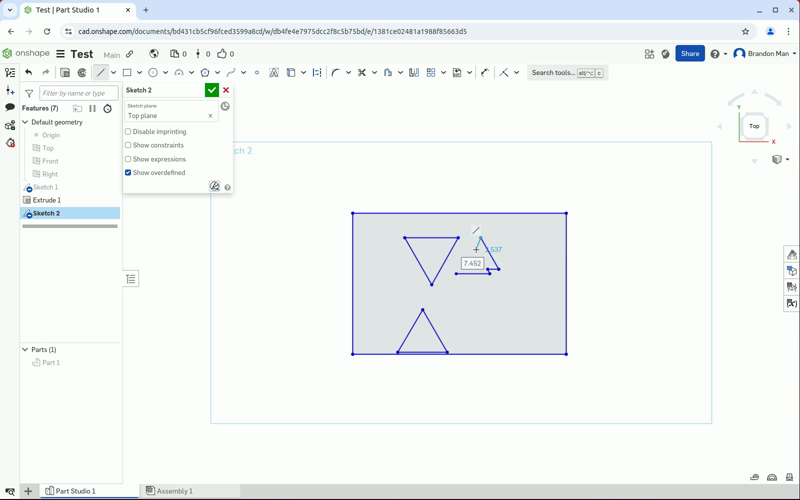
key_up(shift)
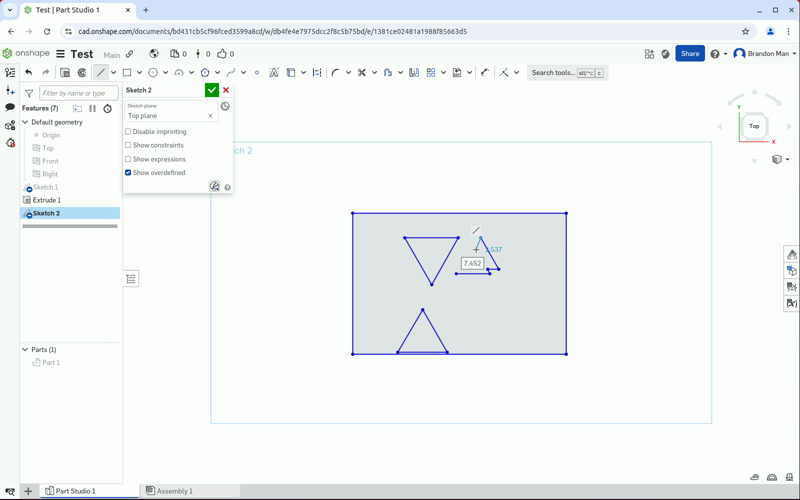
key_down(shift)
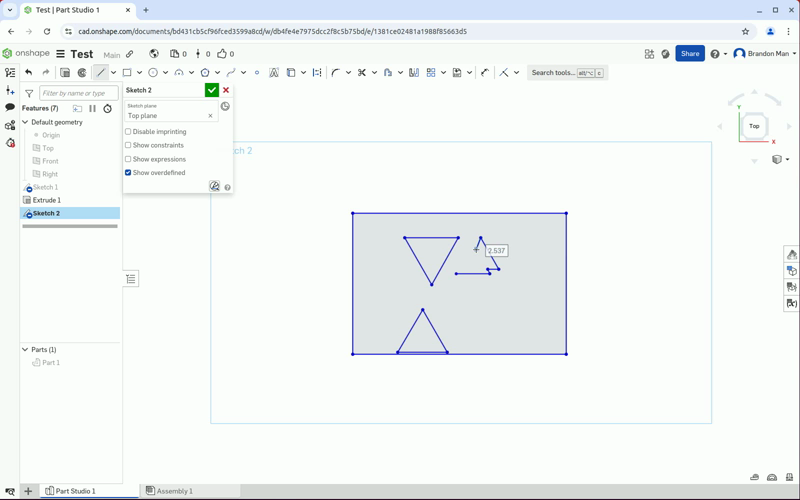
mouse_move(506, 249)
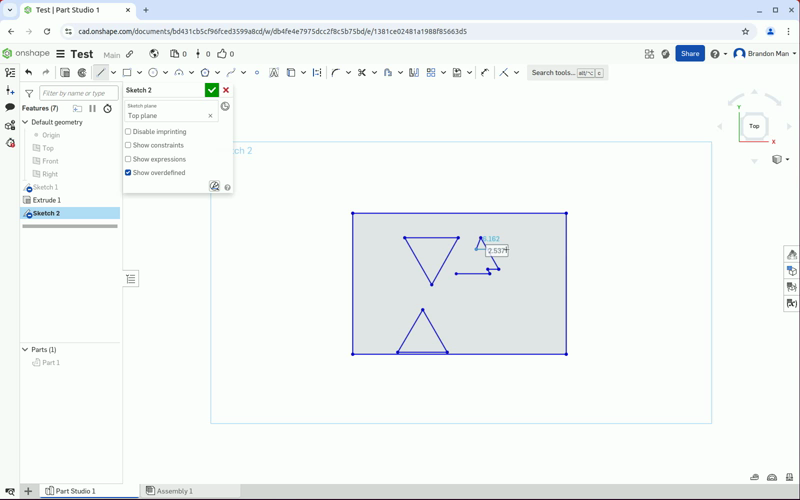
mouse_move(474, 244)
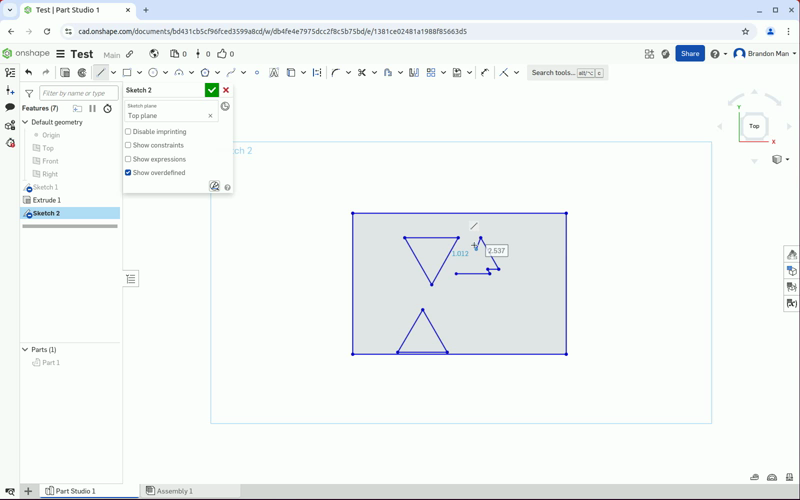
scroll(6)
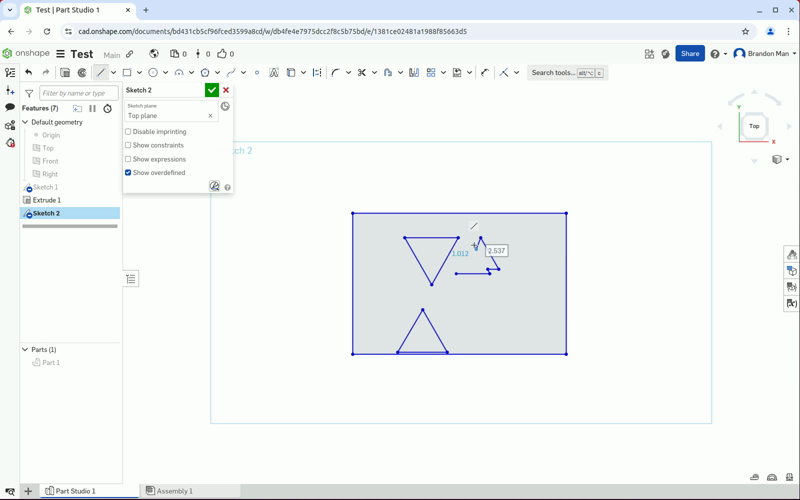
scroll(6)
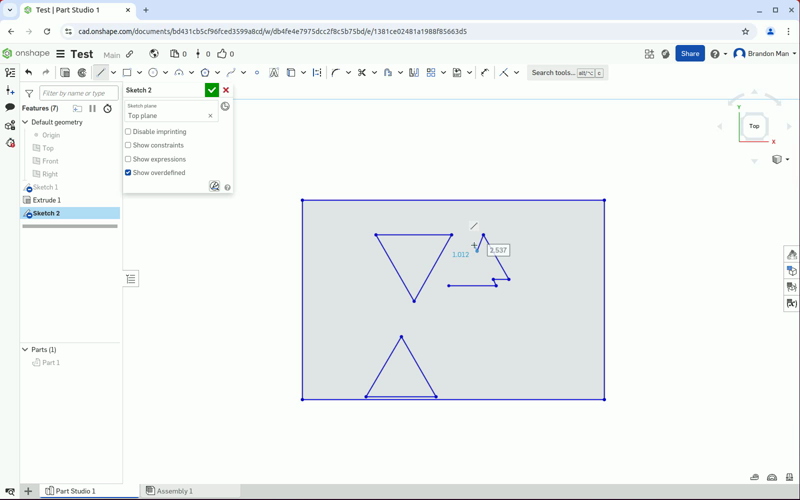
scroll(6)
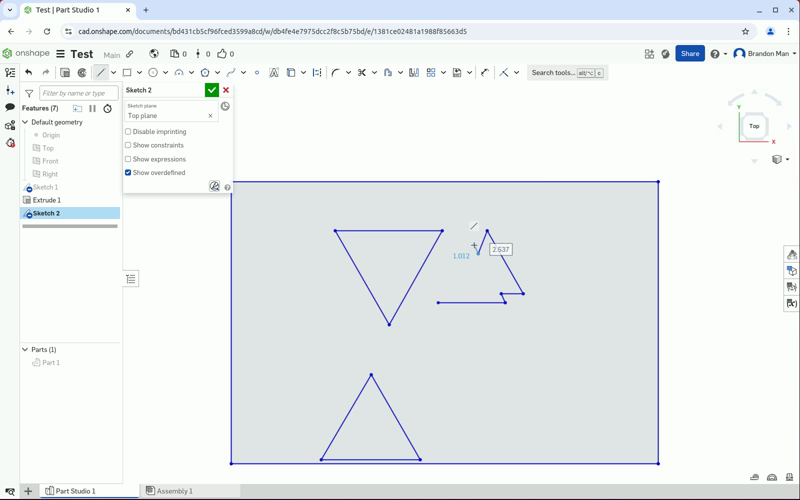
scroll(6)
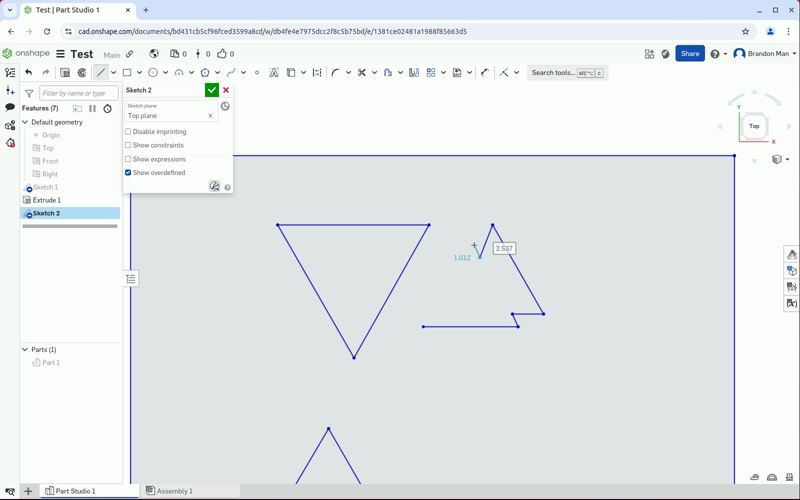
scroll(6)
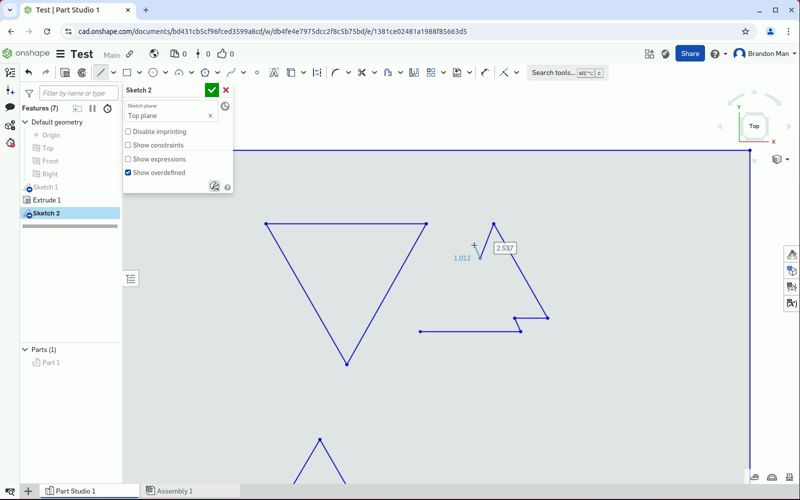
scroll(6)
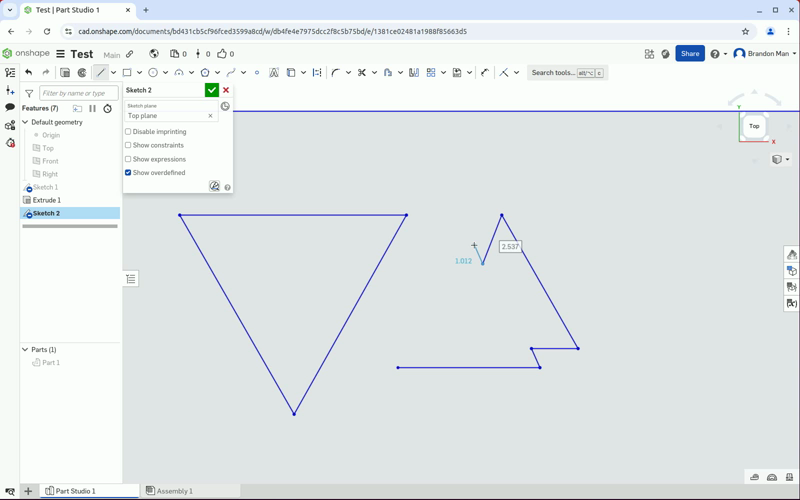
scroll(6)
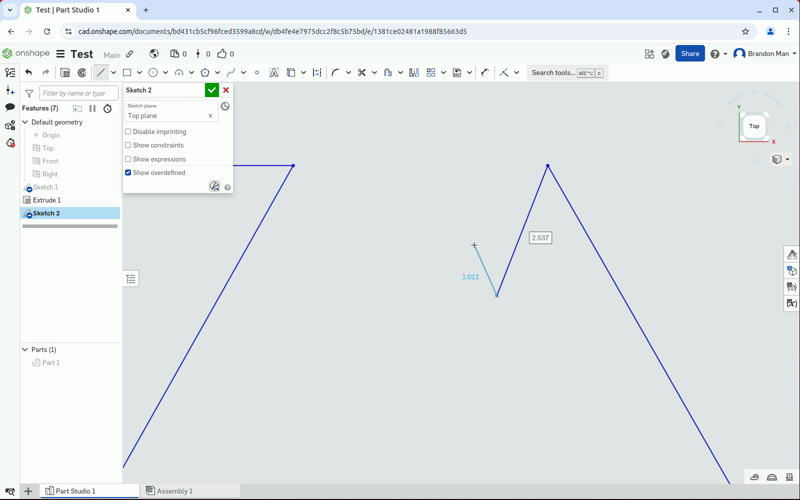
click(474, 244)
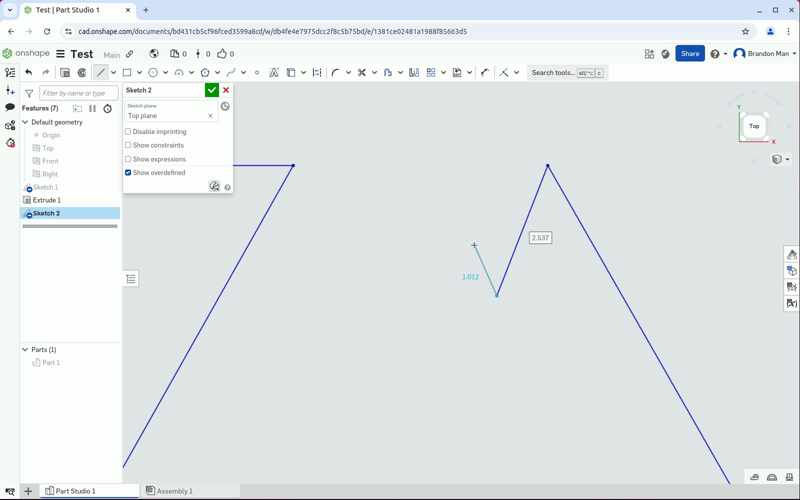
scroll(-6)
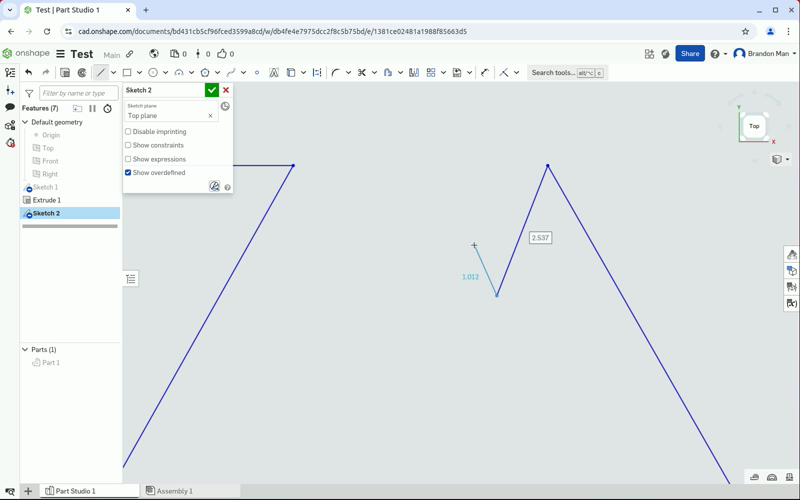
scroll(-6)
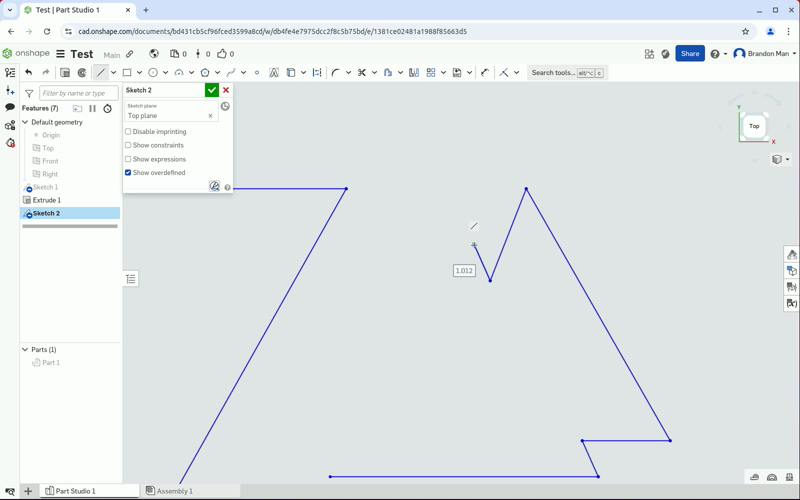
scroll(-6)
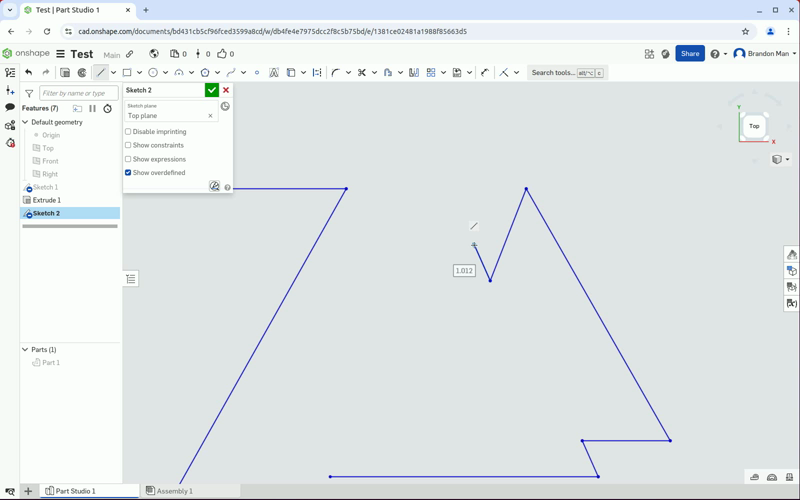
scroll(-6)
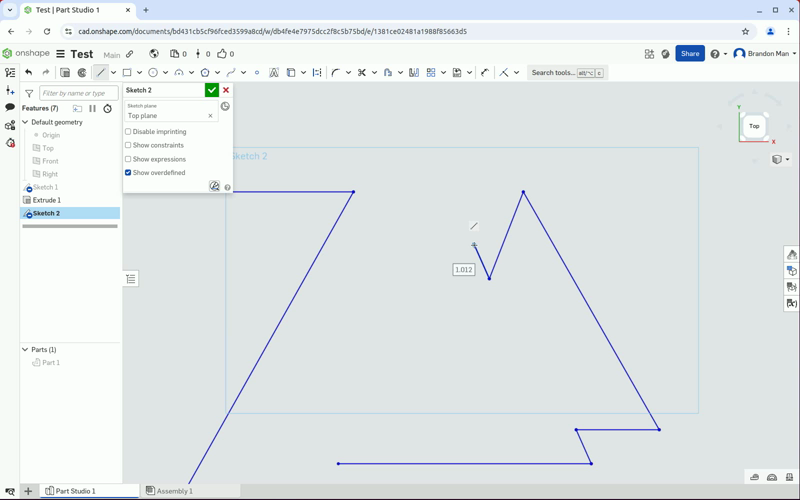
scroll(-6)
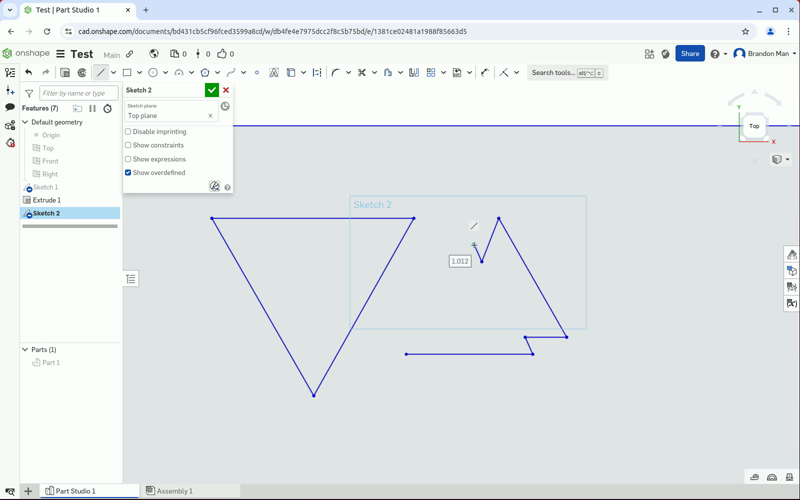
scroll(-6)
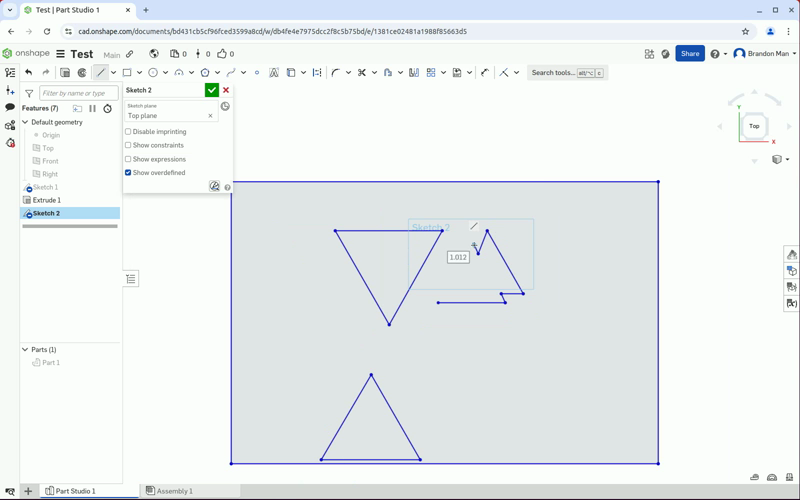
scroll(-6)
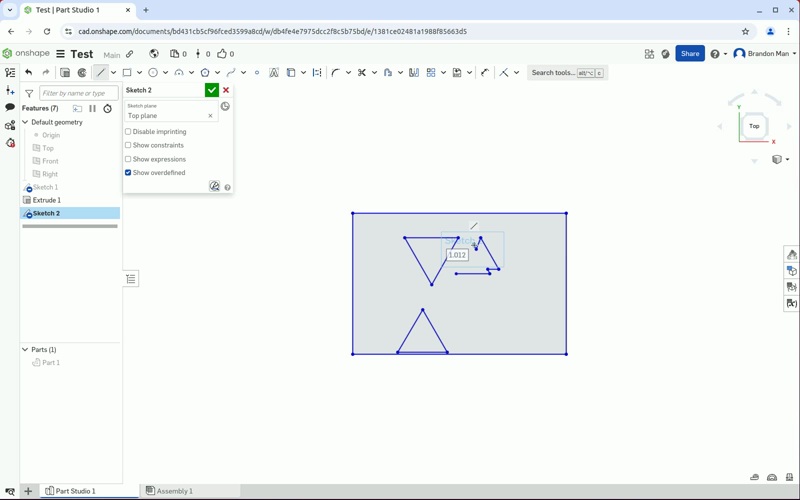
key_up(shift)
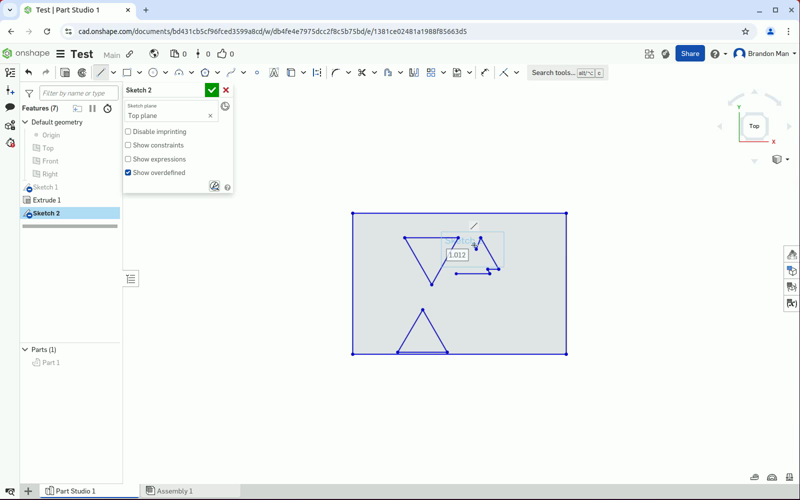
mouse_move(504, 244)
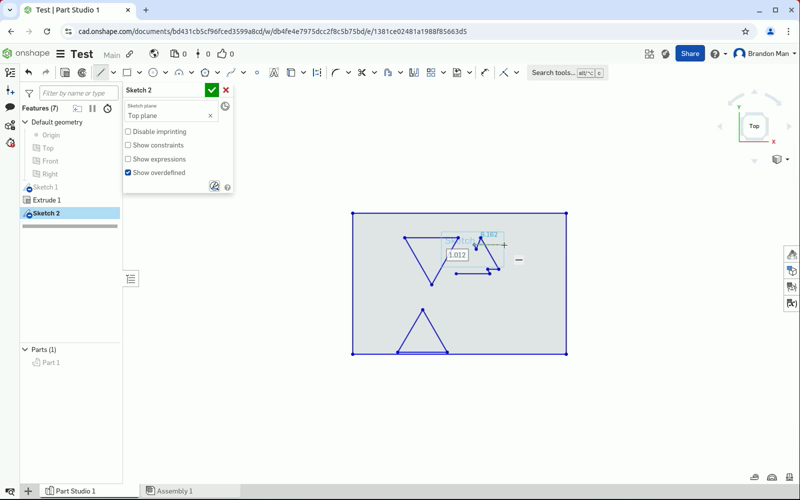
key_down(shift)
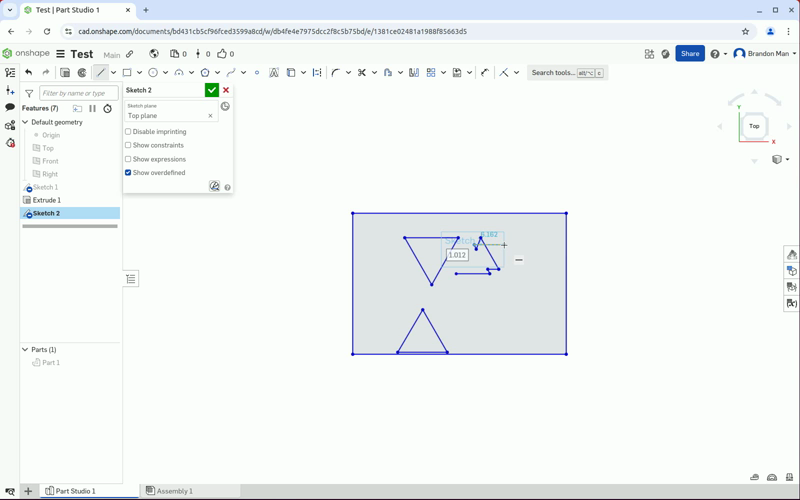
mouse_move(456, 273)
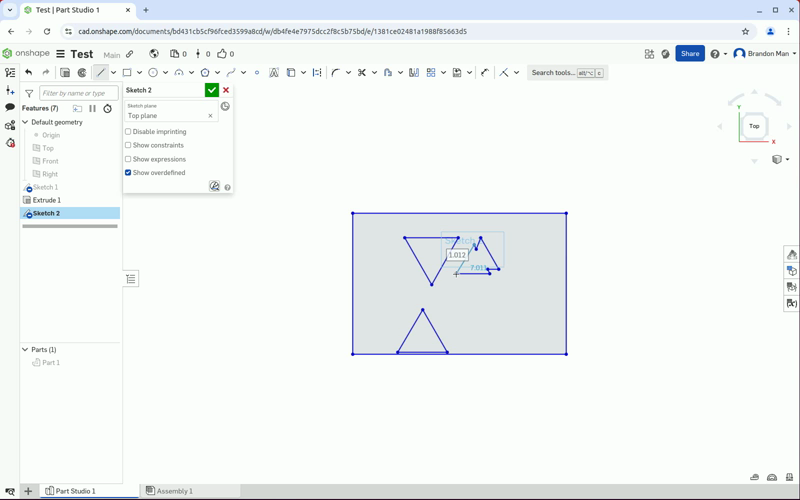
key_up(shift)
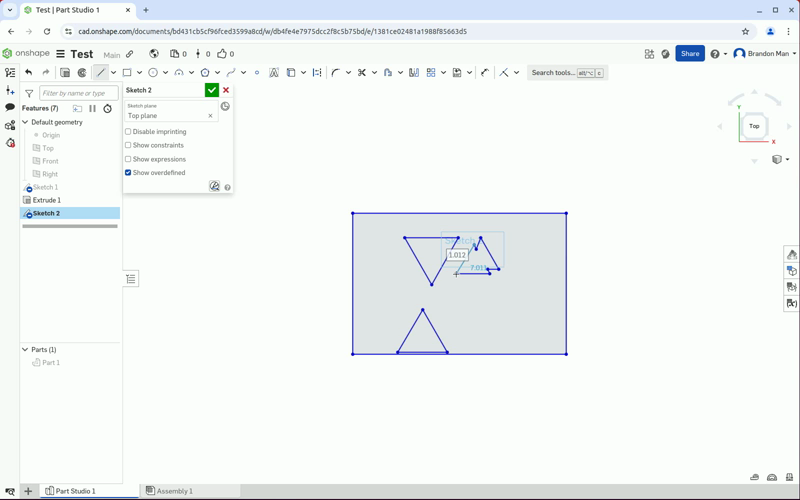
click(456, 273)
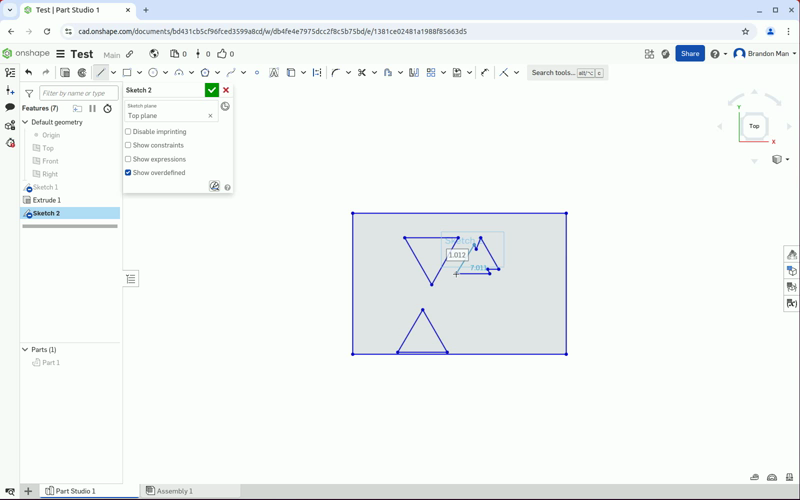
key(esc)
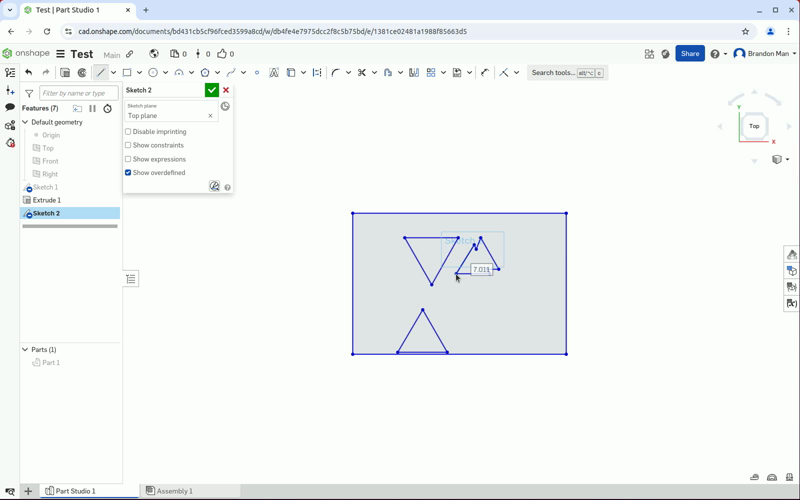
key(l)
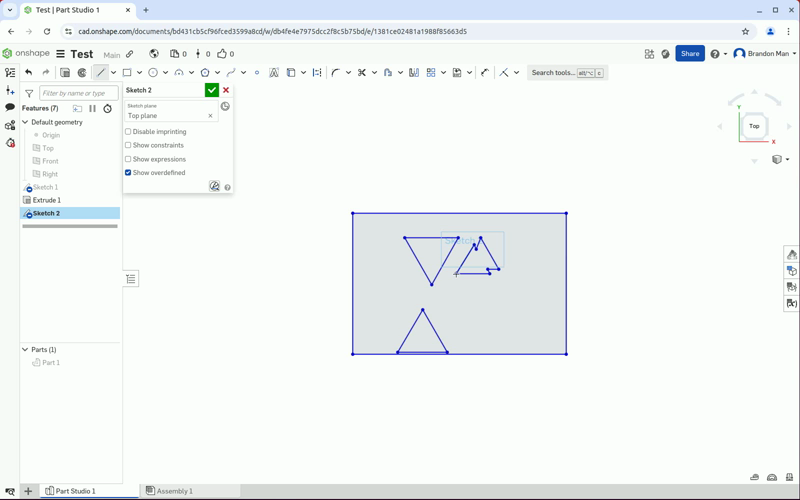
key_down(shift)
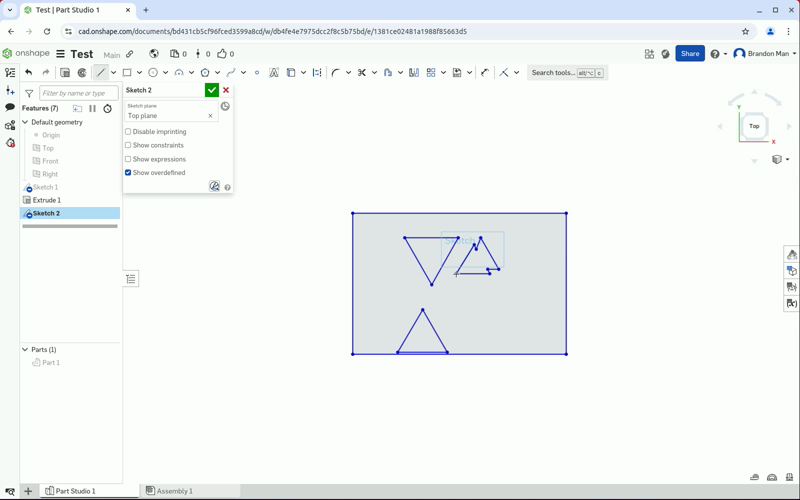
mouse_move(480, 305)
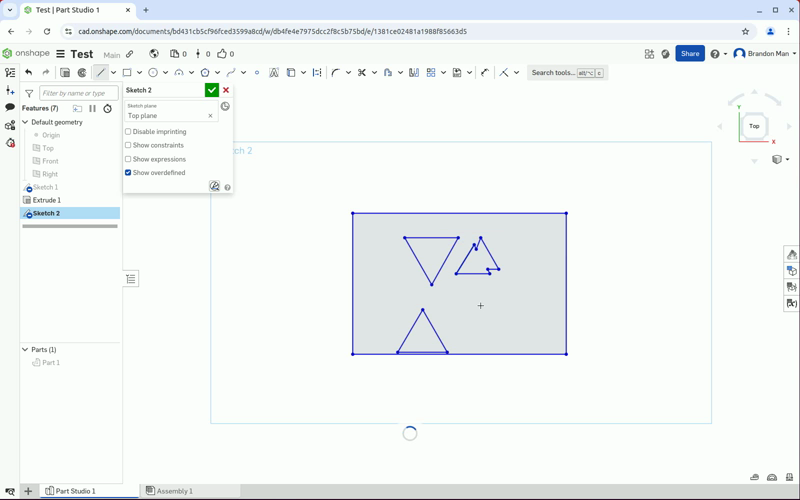
click(480, 305)
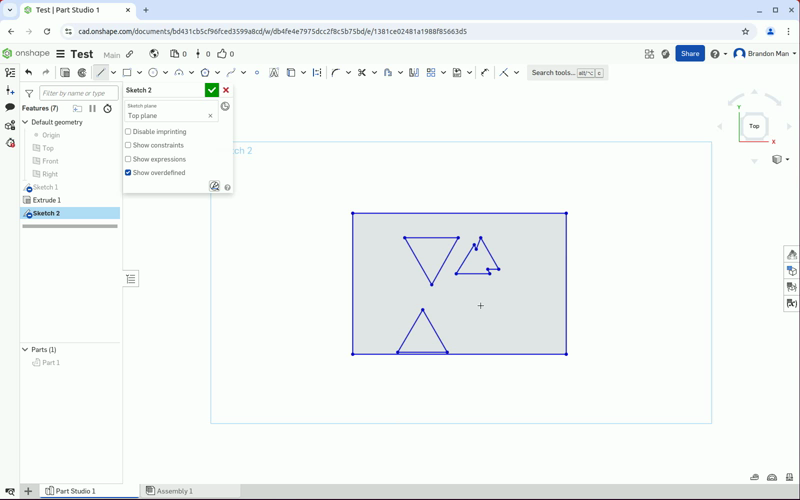
key_up(shift)
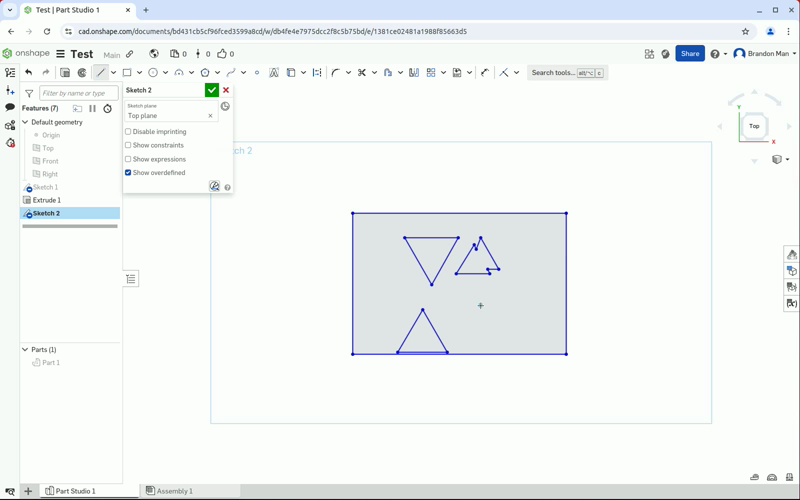
key_down(shift)
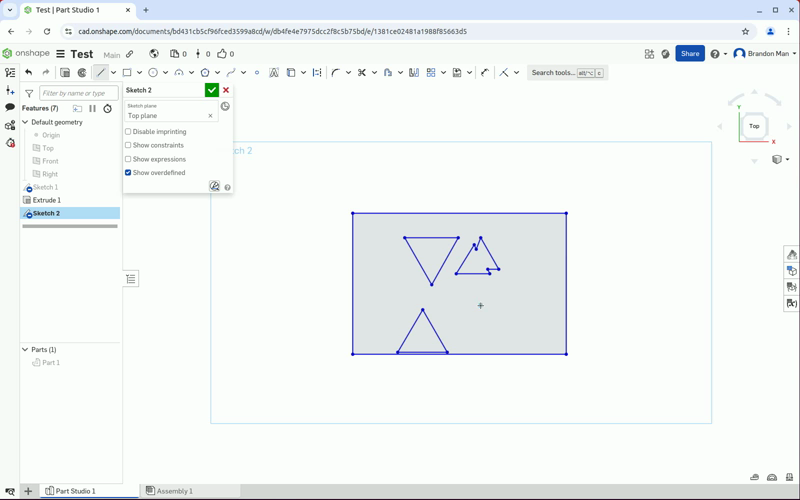
mouse_move(510, 305)
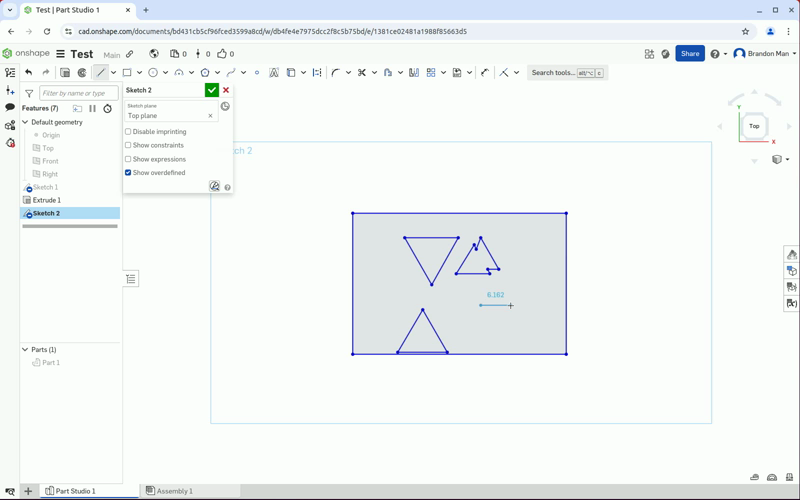
mouse_move(496, 305)
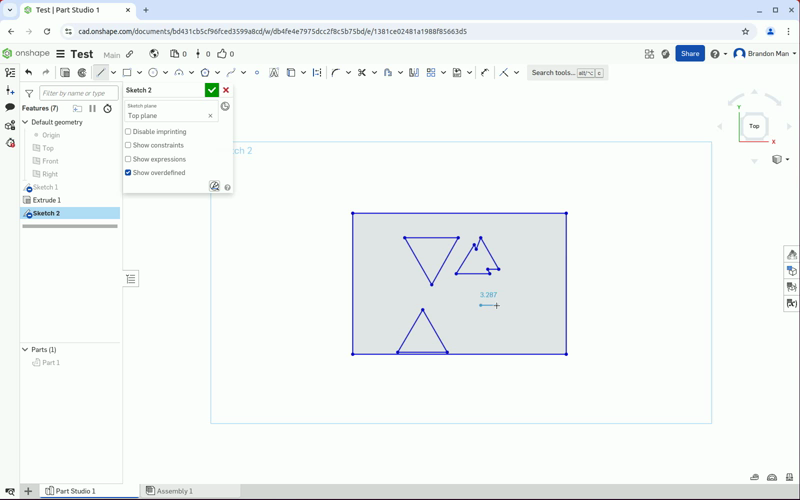
click(496, 305)
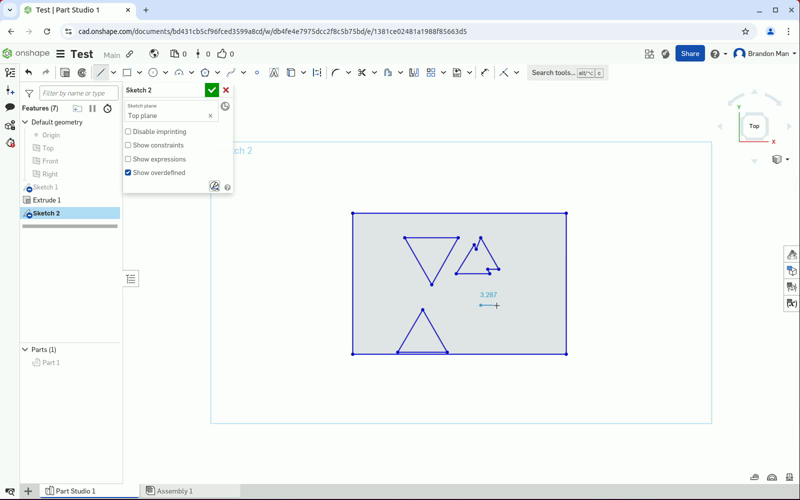
key_up(shift)
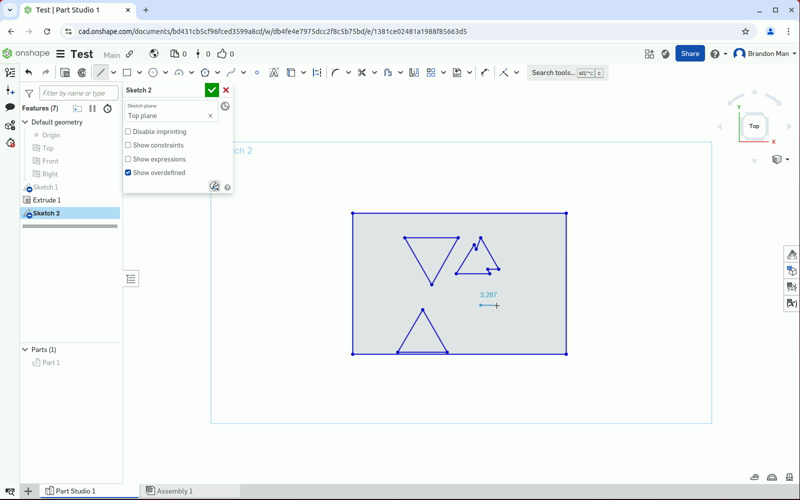
key_down(shift)
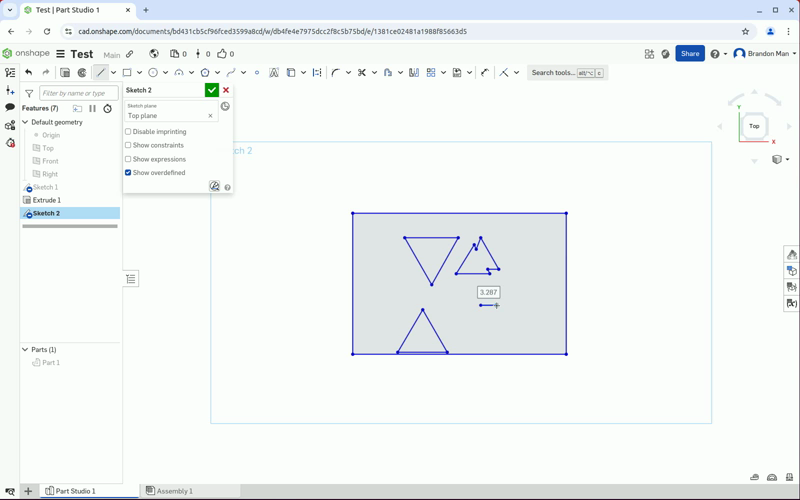
mouse_move(526, 305)
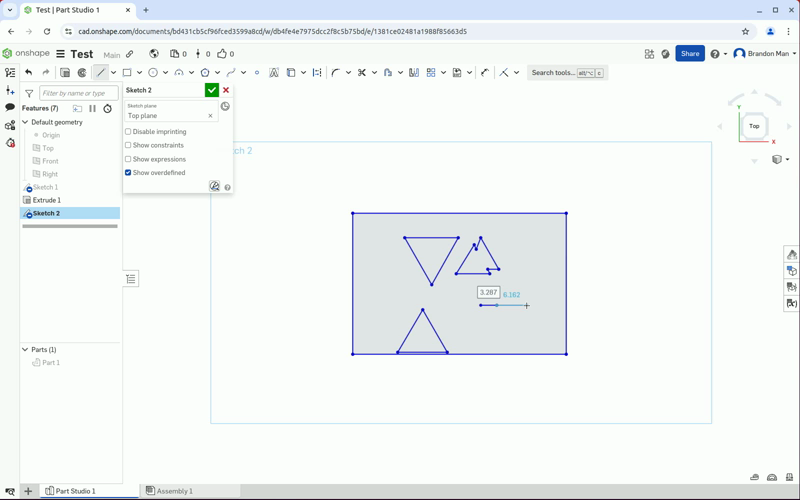
mouse_move(489, 289)
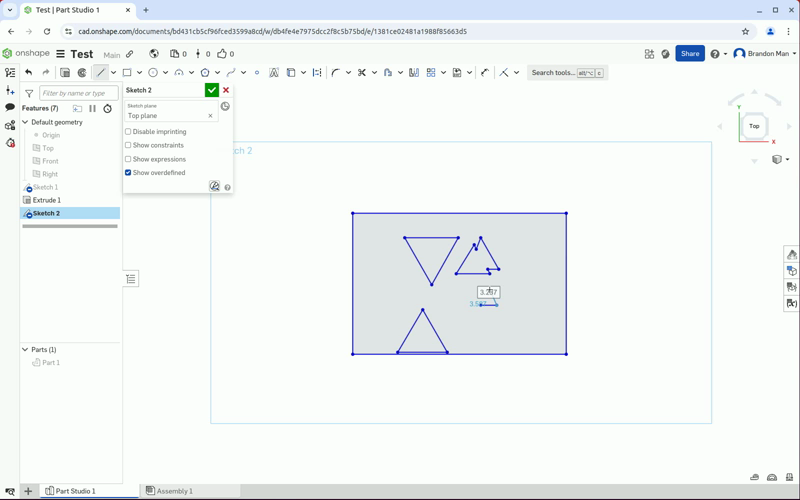
click(489, 289)
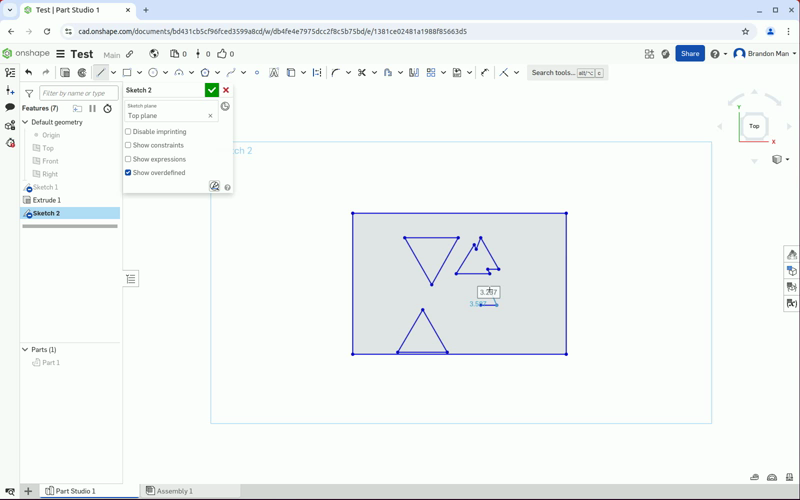
key_up(shift)
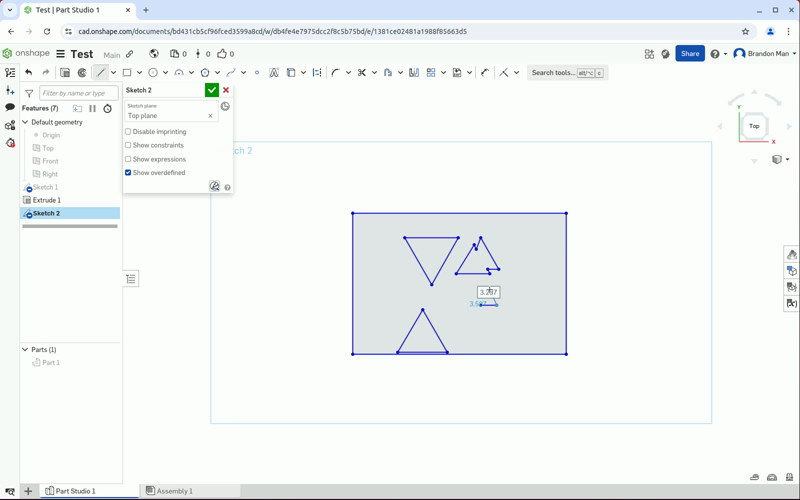
mouse_move(519, 289)
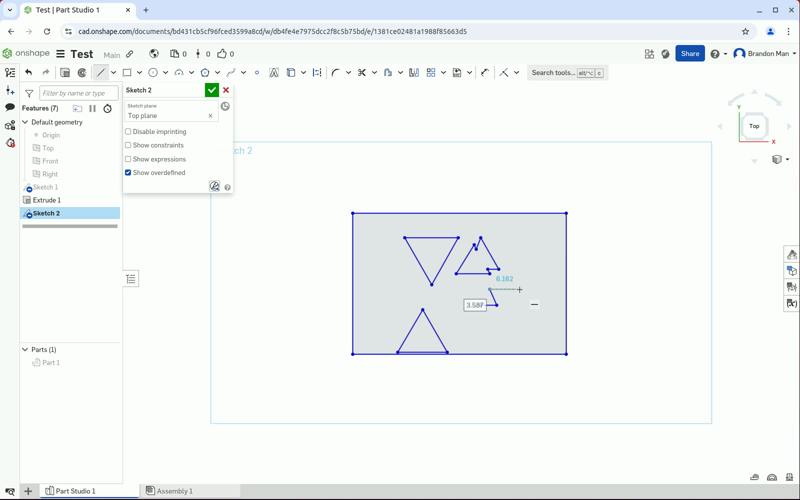
key_down(shift)
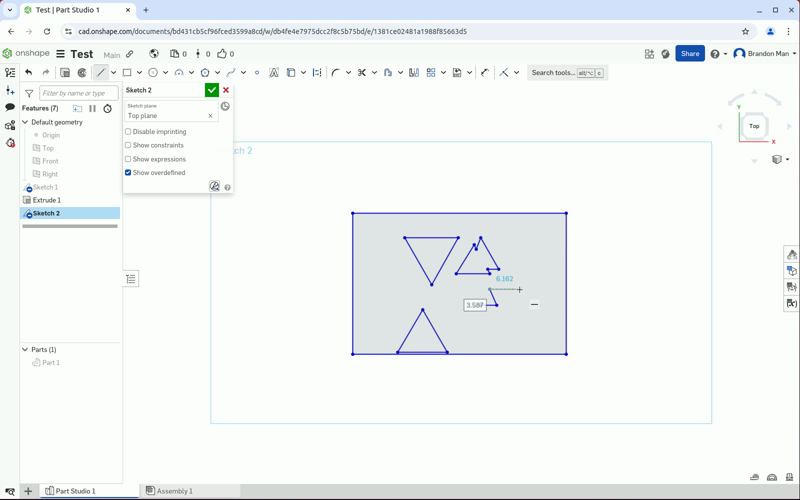
mouse_move(480, 305)
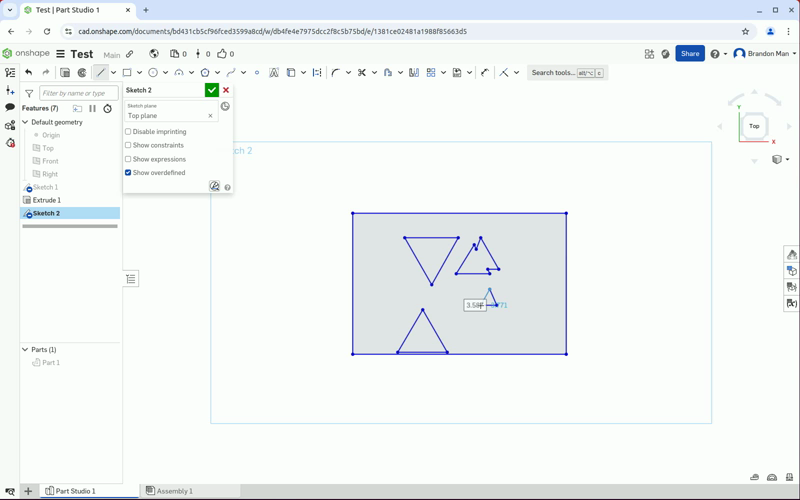
key_up(shift)
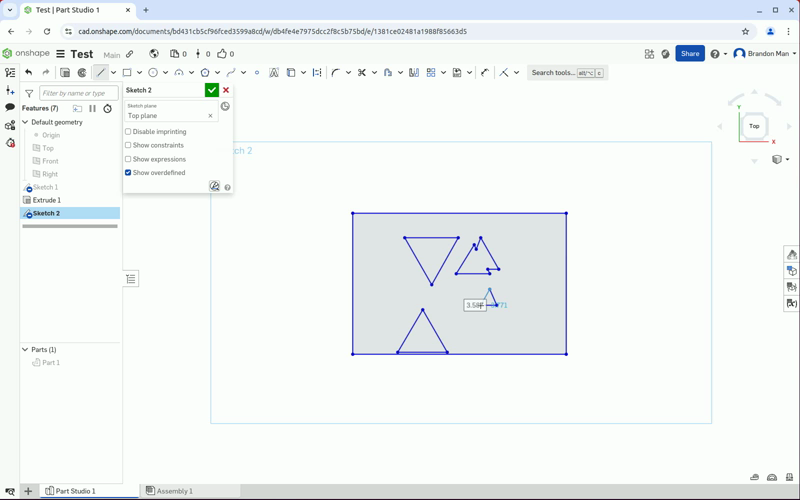
click(480, 305)
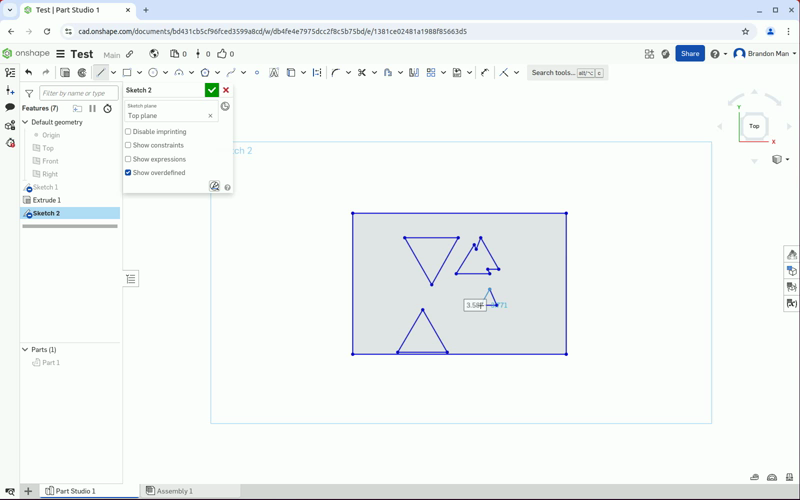
key(esc)
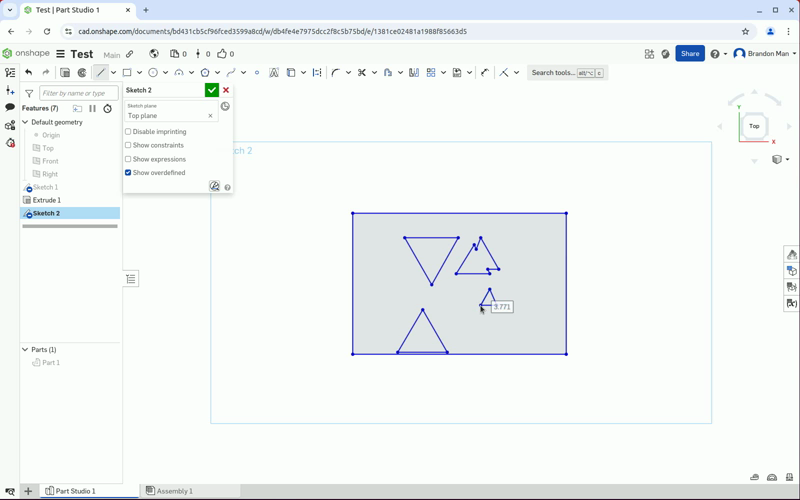
mouse_move(513, 283)
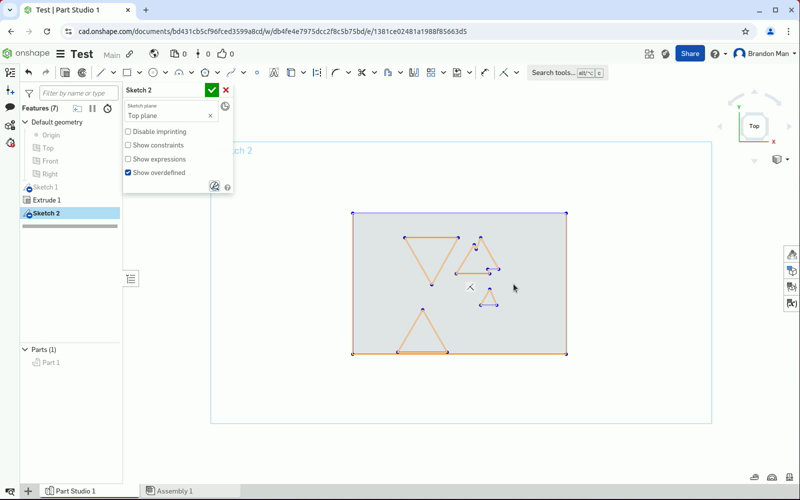
click(513, 283)
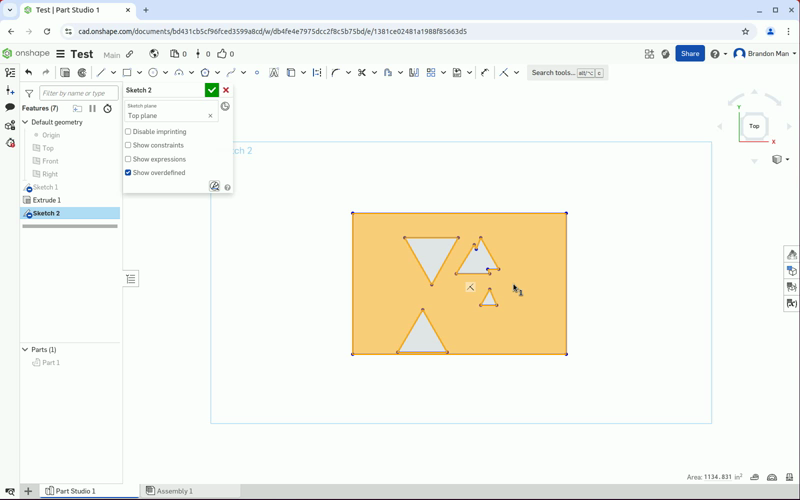
mouse_move(73, 352)
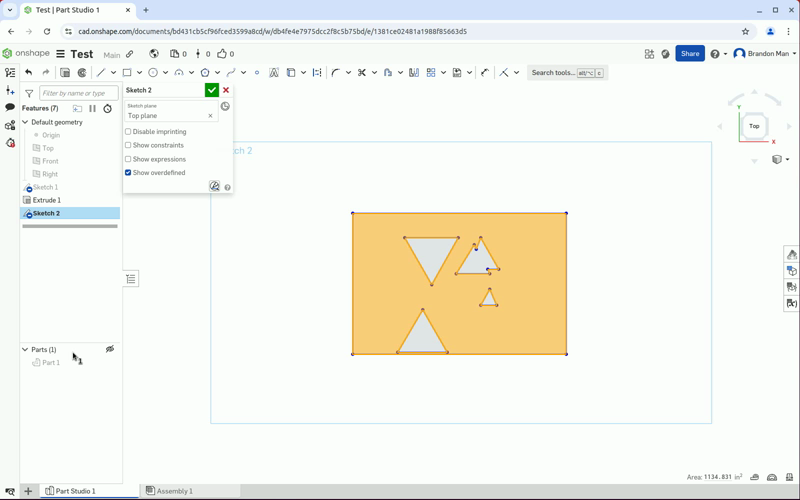
key(shift+y)
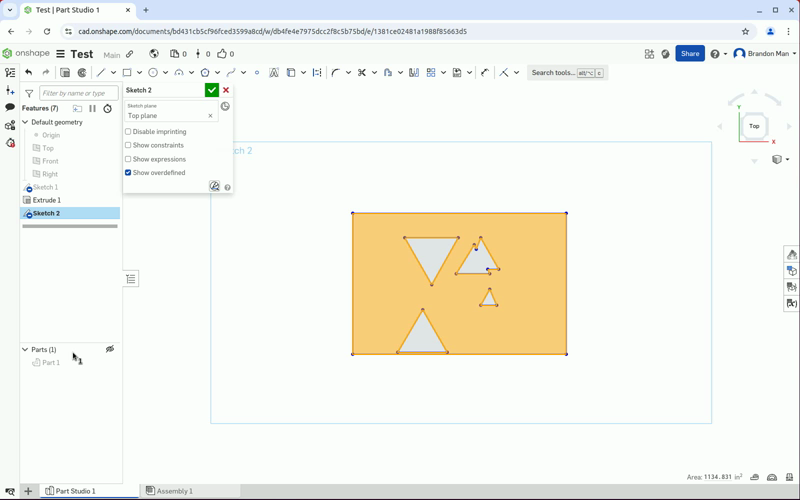
key(shift+e)
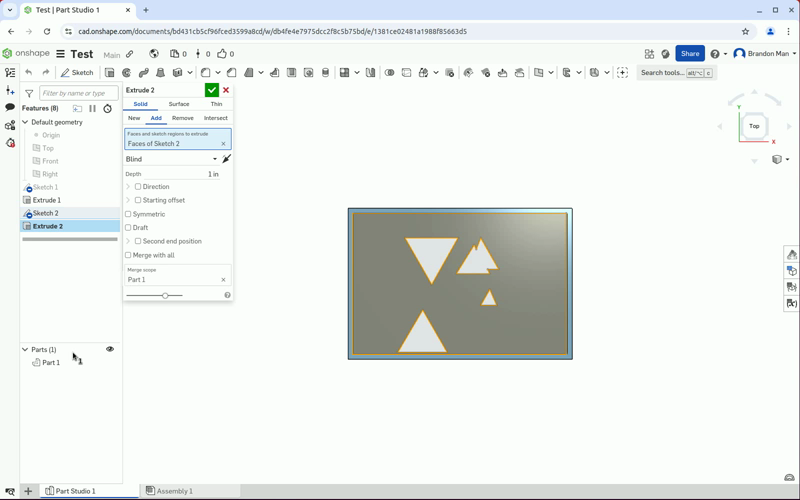
mouse_move(143, 106)
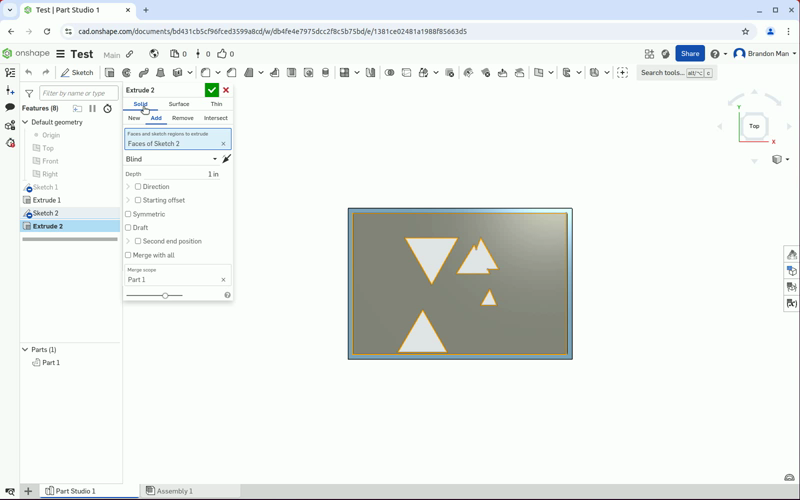
click(143, 106)
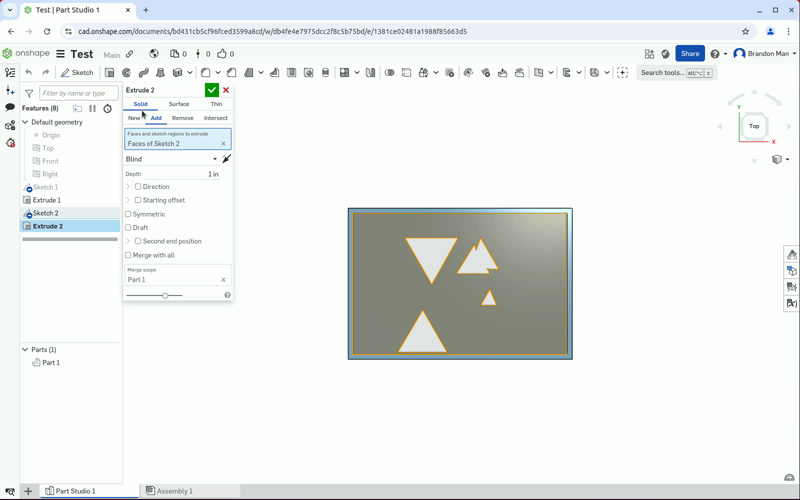
mouse_move(137, 120)
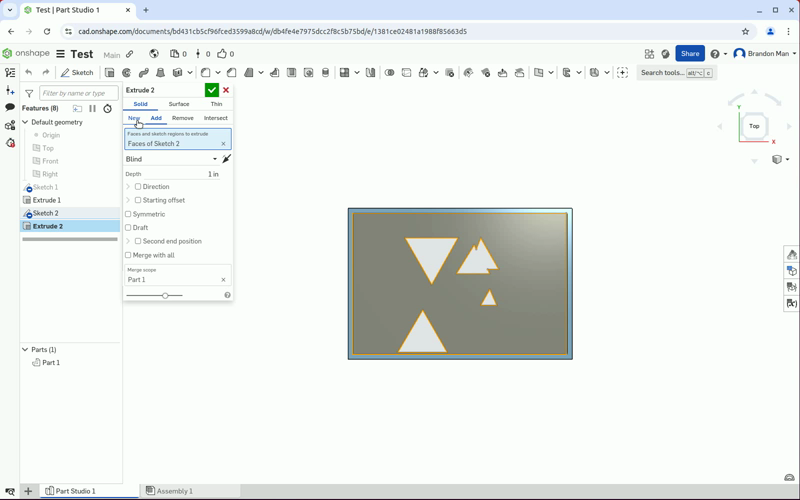
click(137, 120)
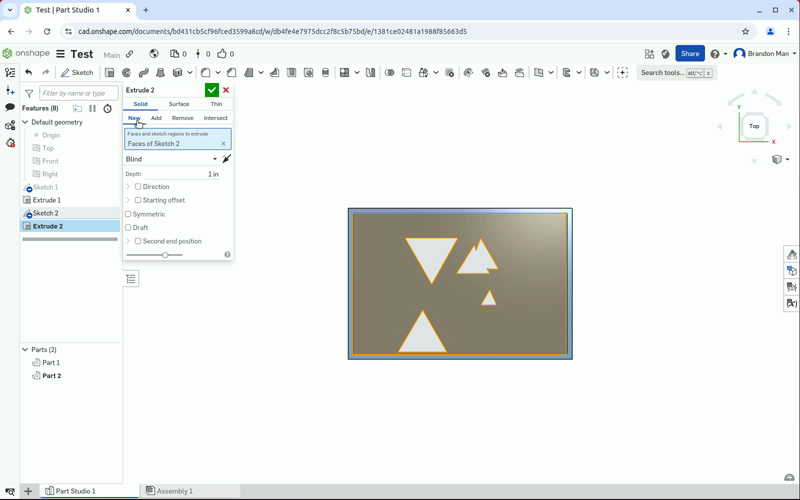
key(tab, 4)
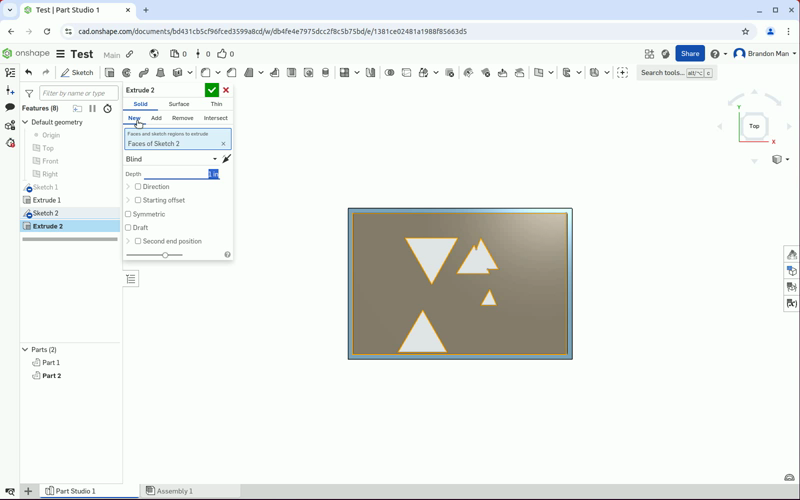
text(0.963)
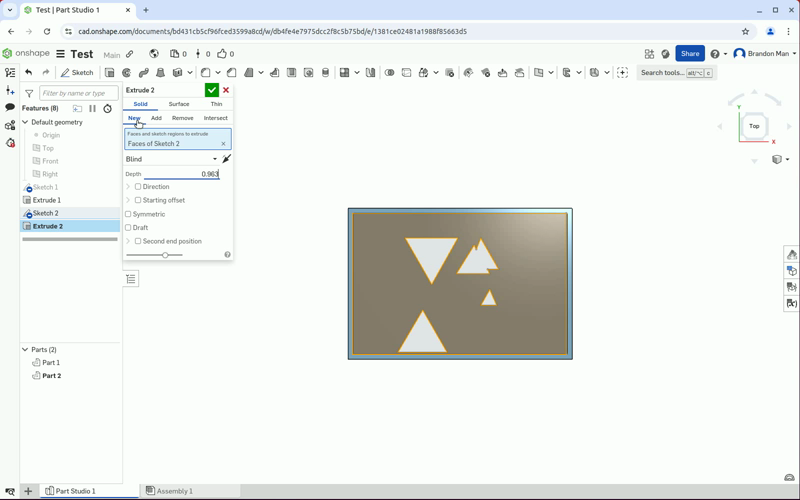
key(enter)
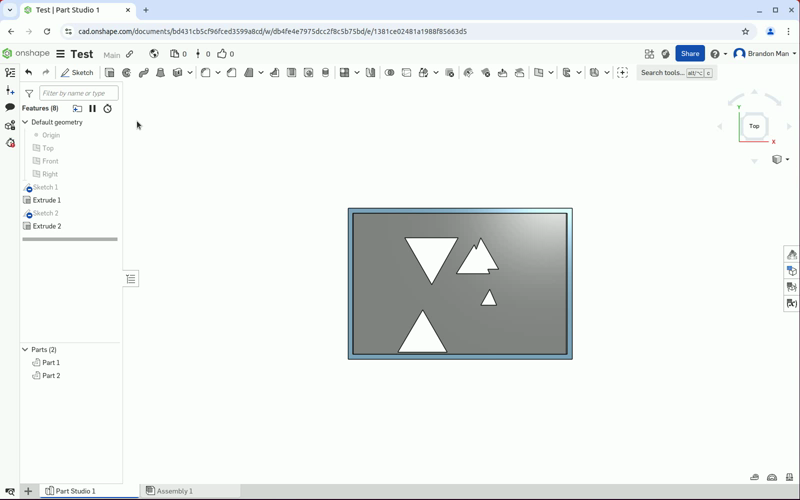
key(shift+h)
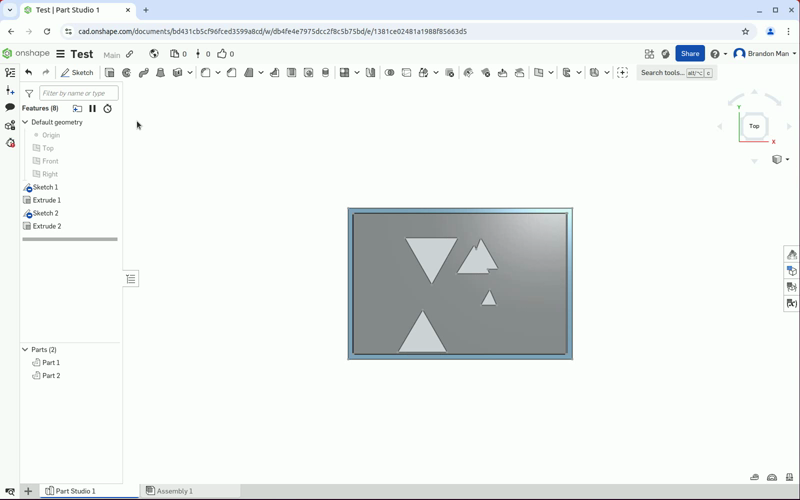
key(shift+h)
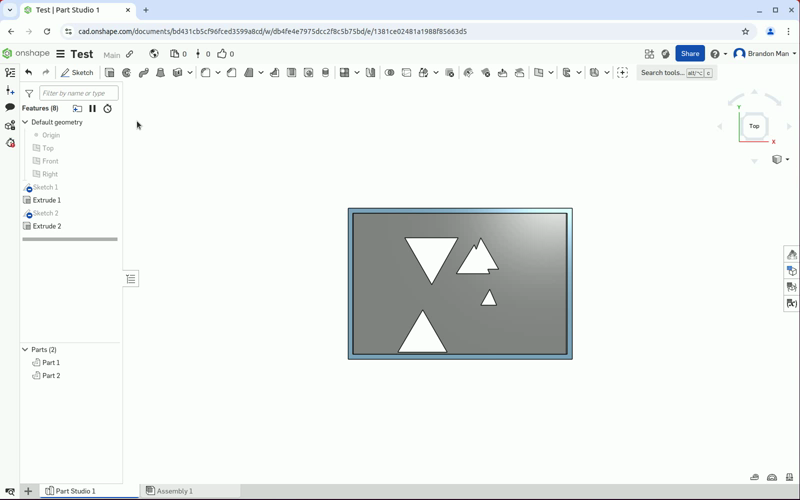
mouse_move(73, 189)
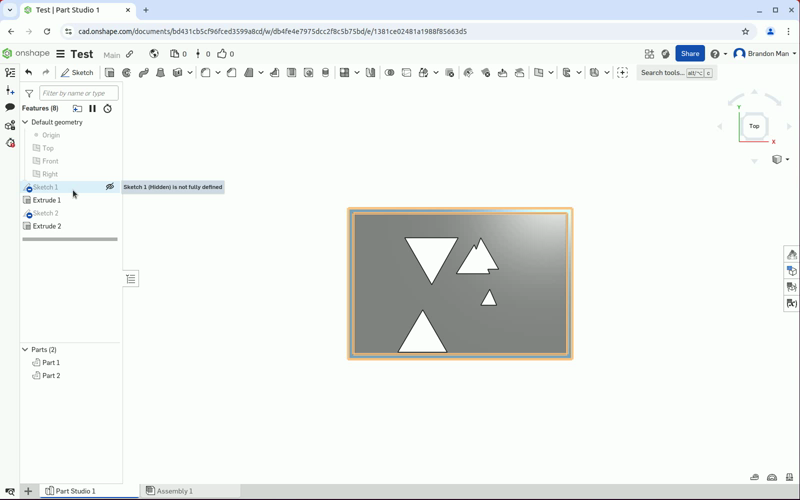
click(73, 189)
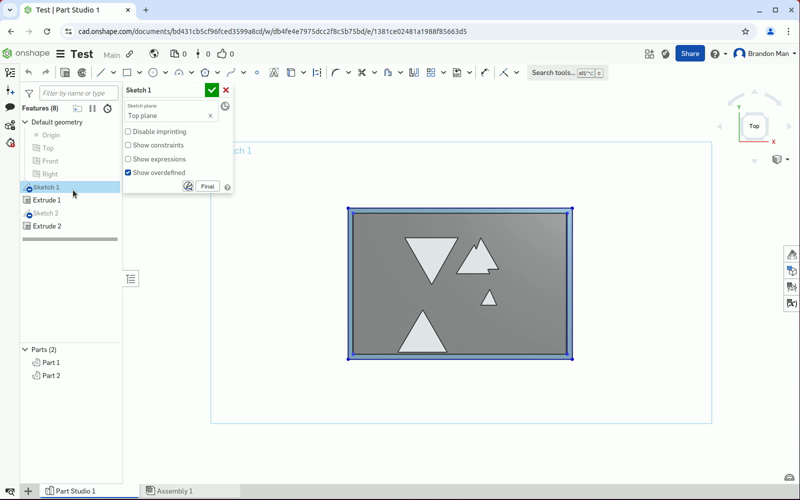
mouse_move(229, 92)
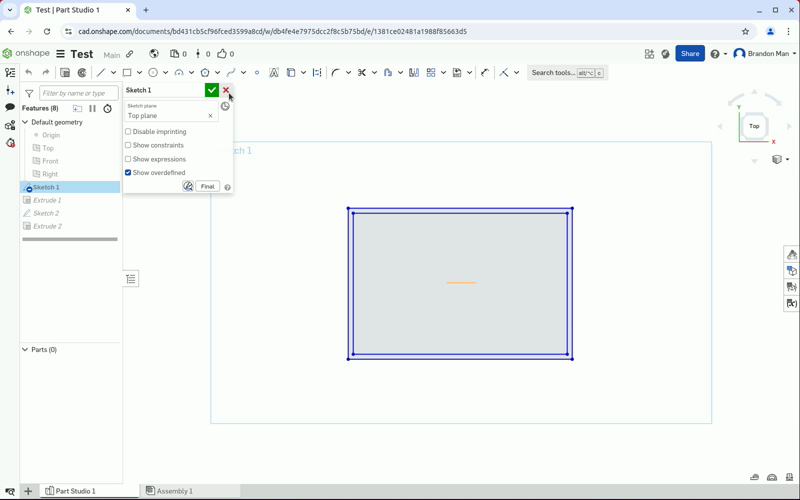
click(229, 92)
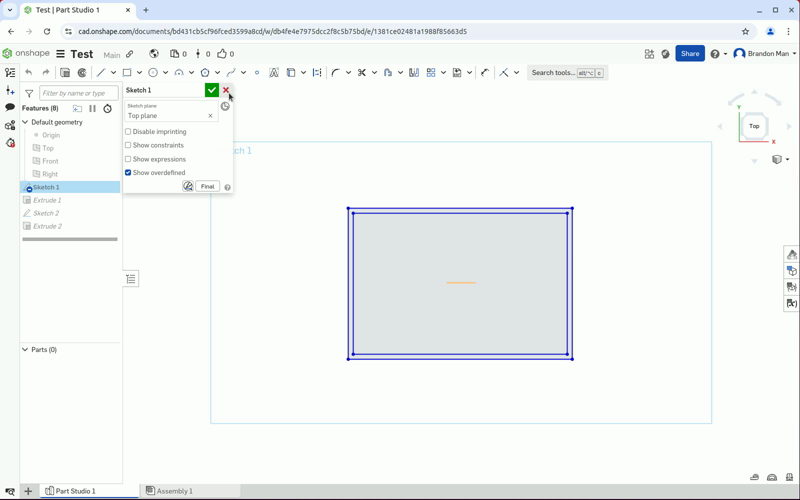
key(shift+s)
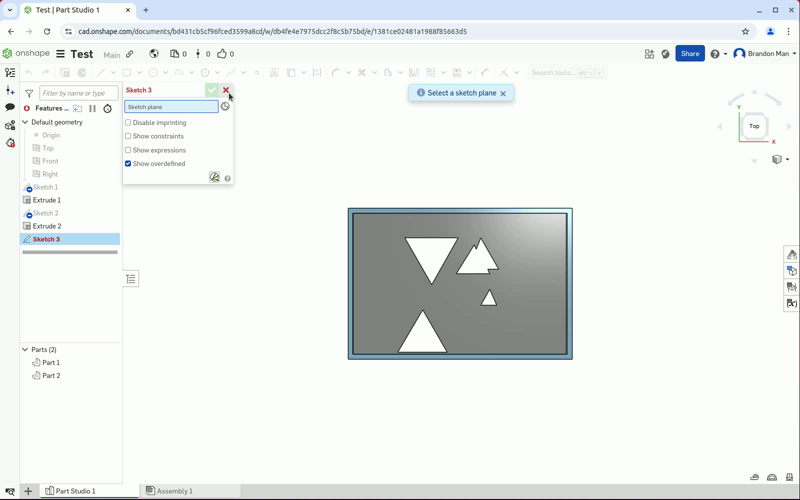
mouse_move(73, 150)
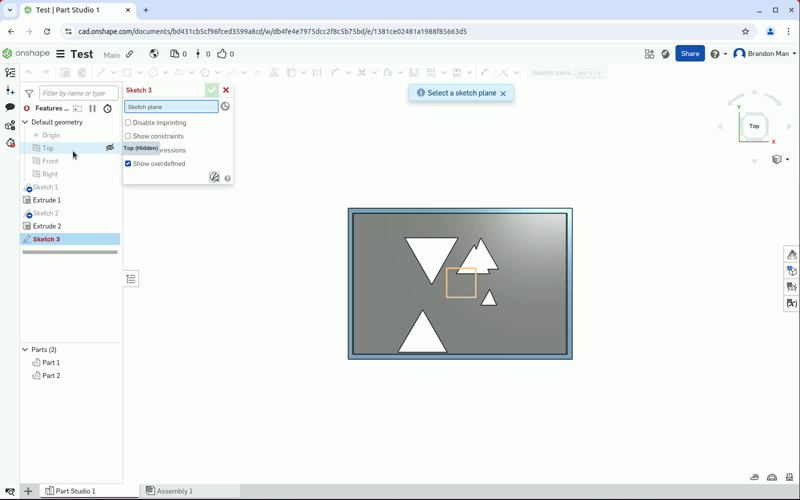
click(73, 150)
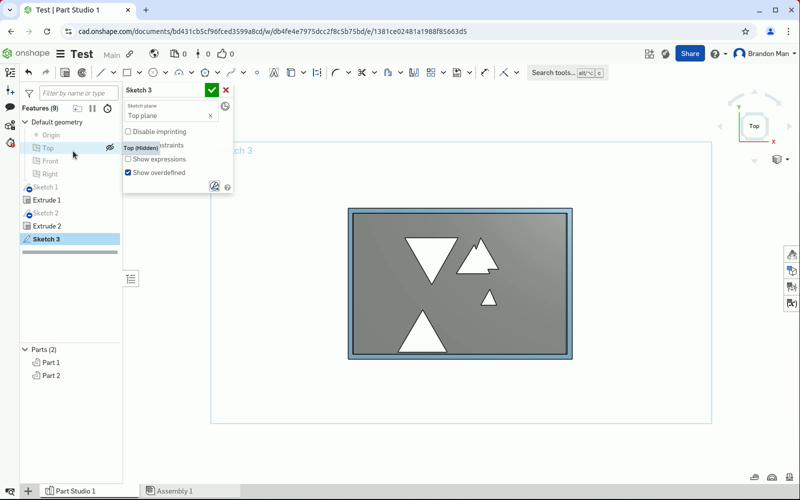
mouse_move(73, 352)
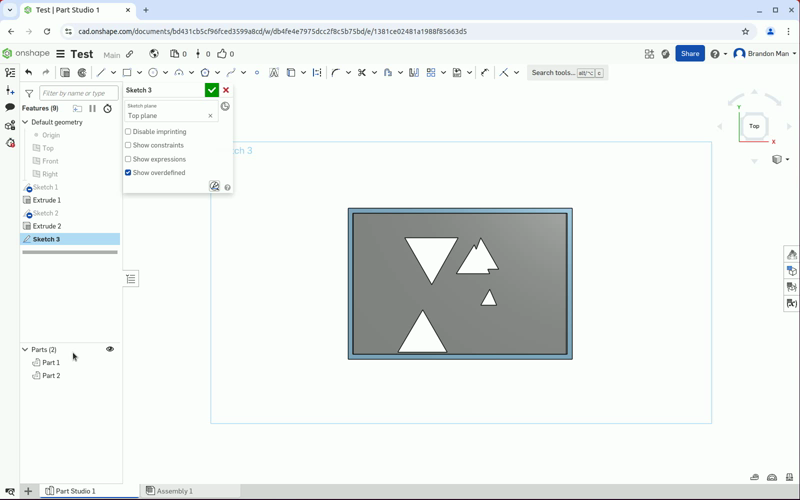
key(y)
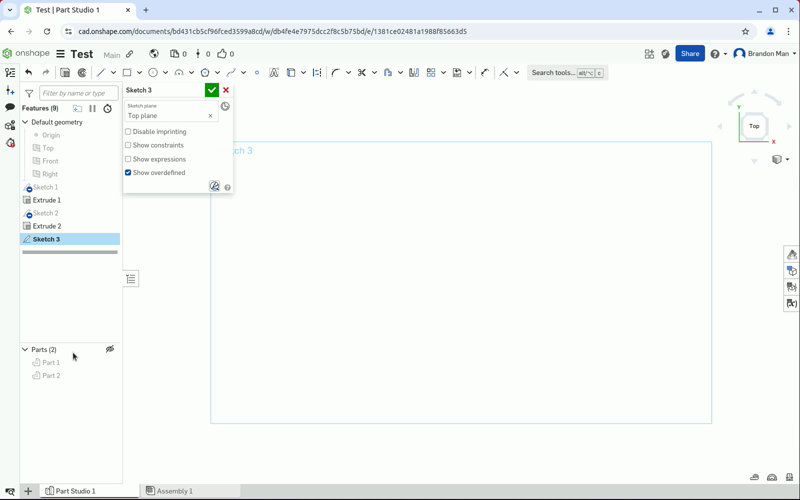
key(l)
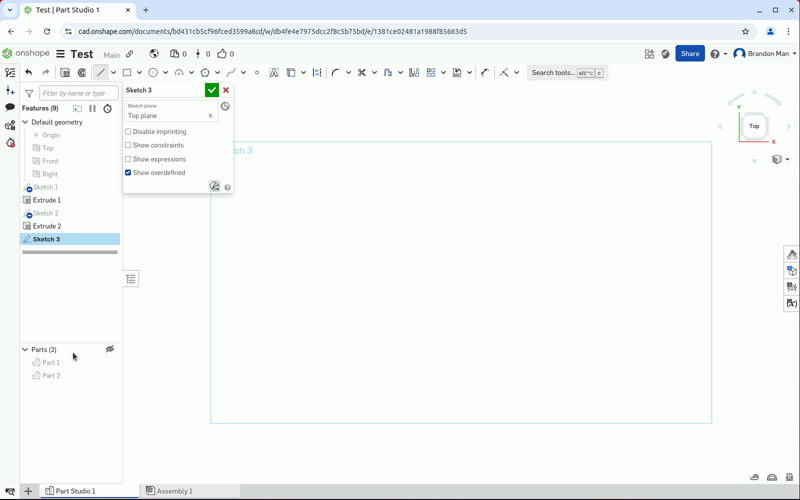
key_down(shift)
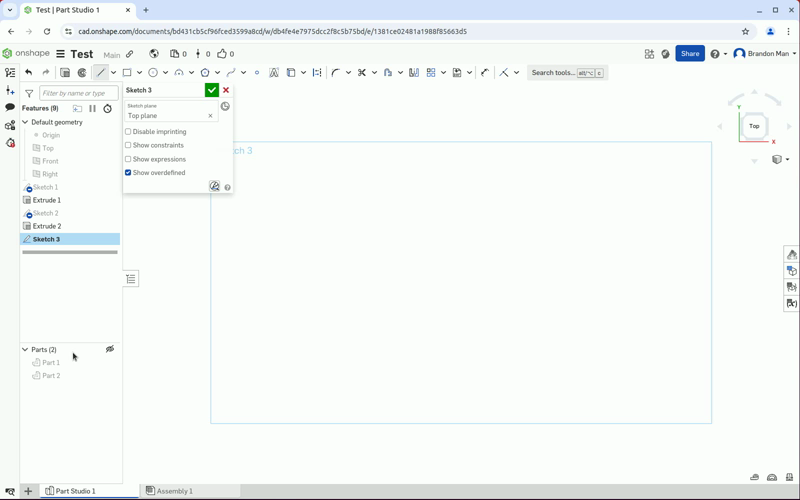
mouse_move(348, 359)
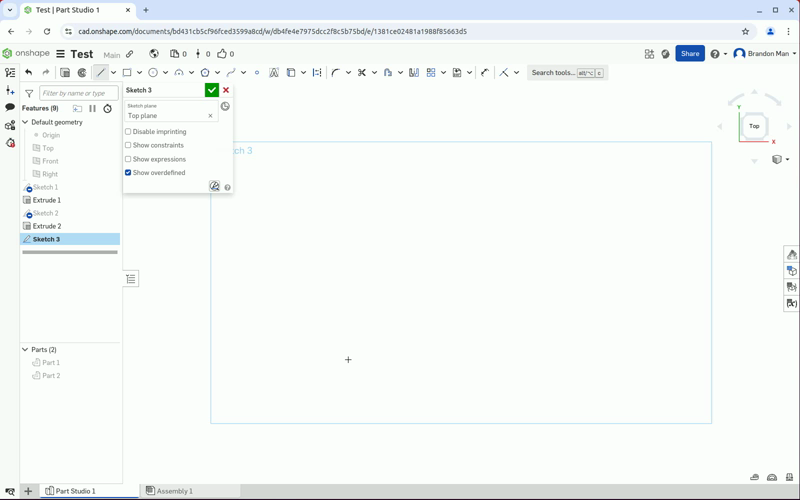
click(348, 359)
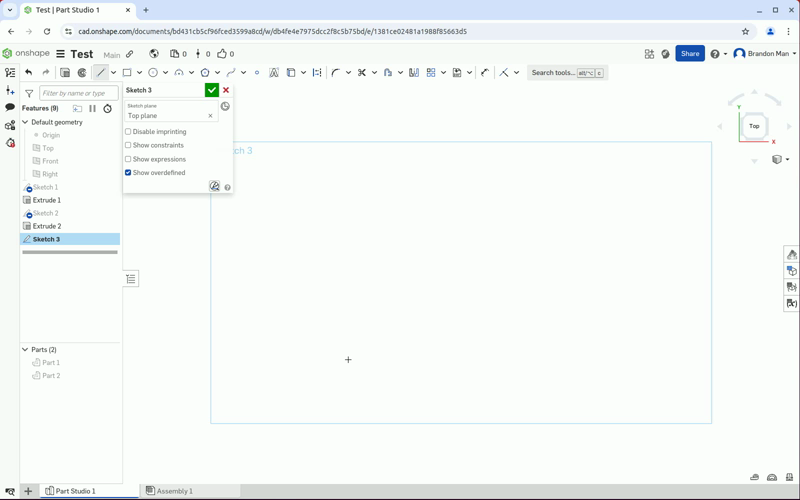
key_up(shift)
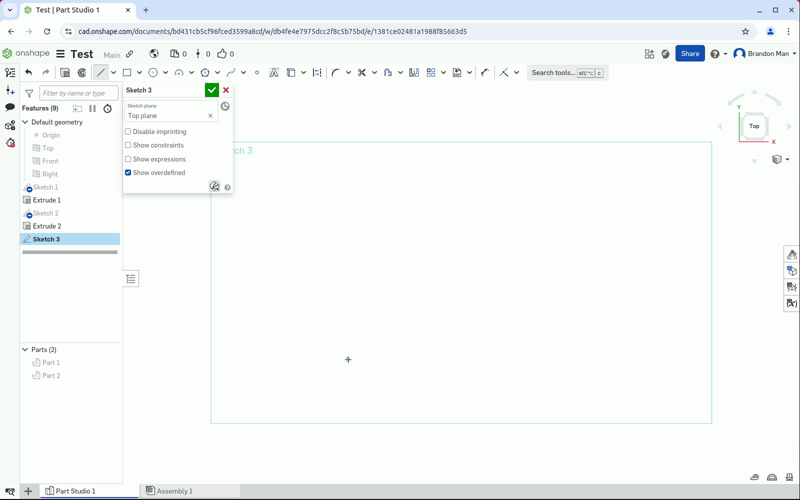
key_down(shift)
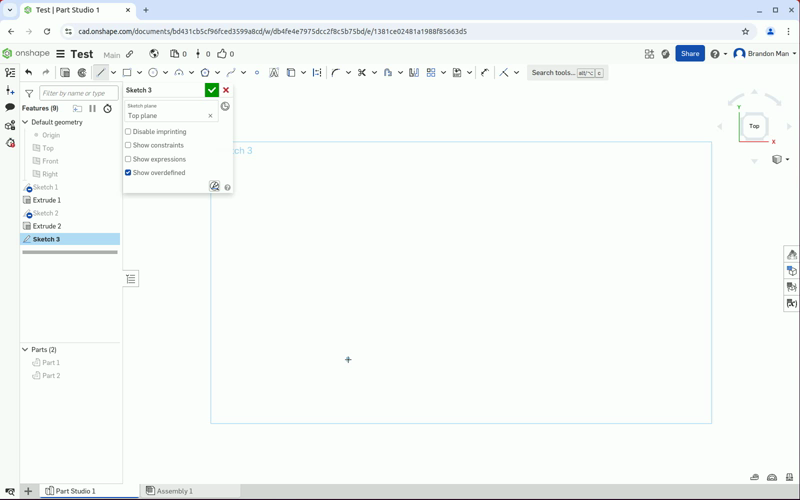
mouse_move(572, 359)
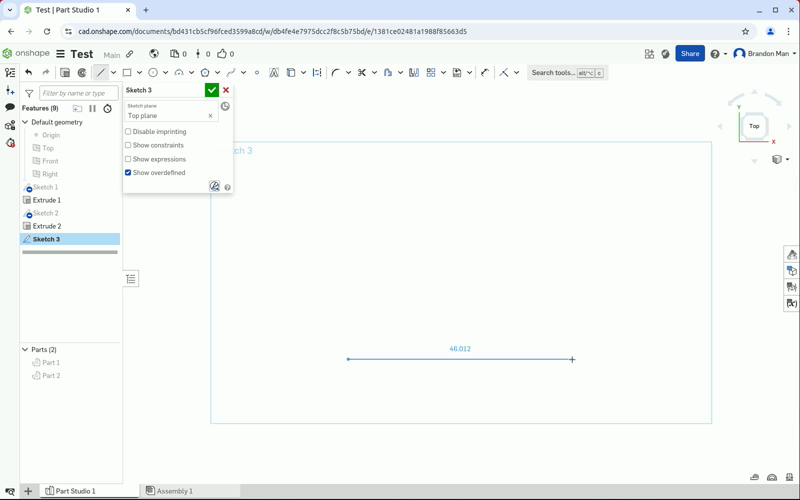
click(572, 359)
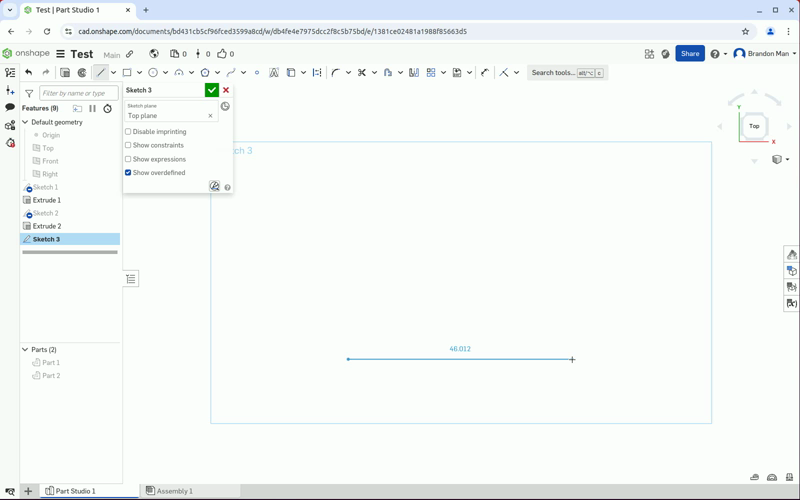
key_up(shift)
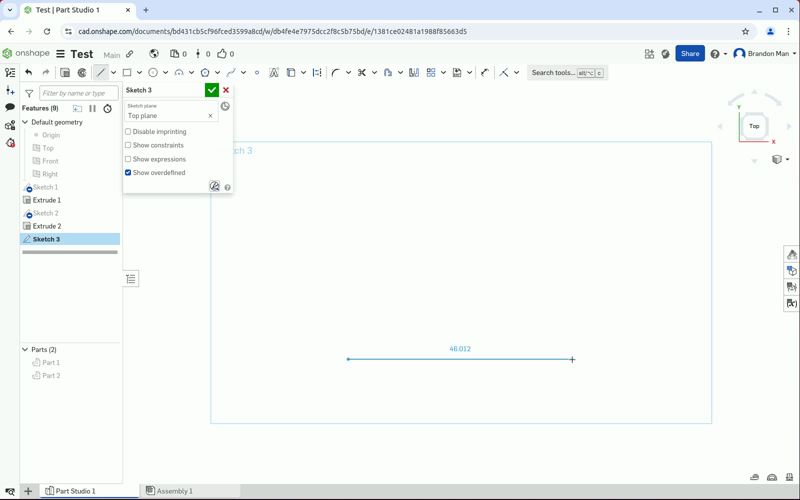
key_down(shift)
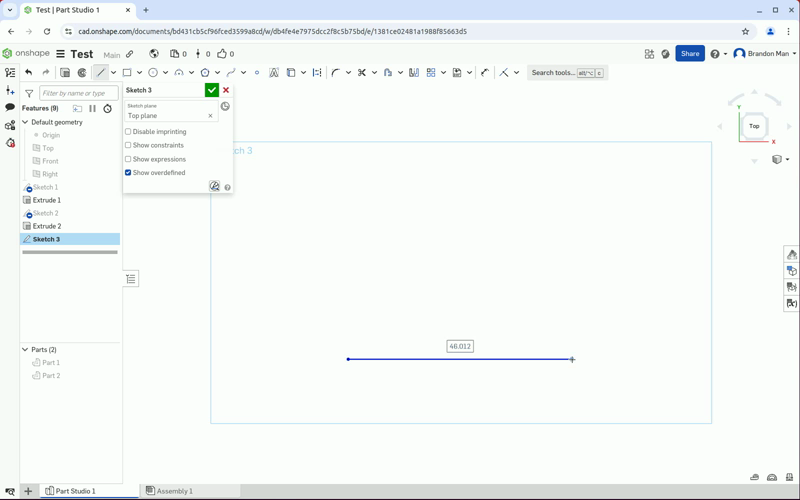
mouse_move(572, 208)
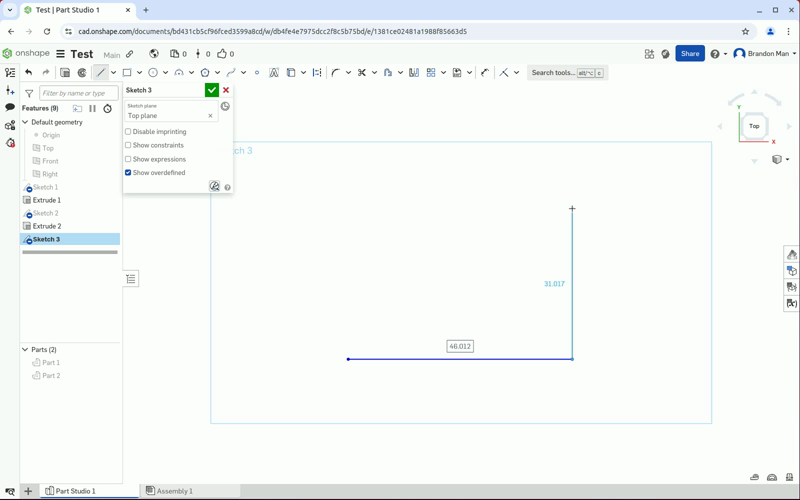
click(572, 208)
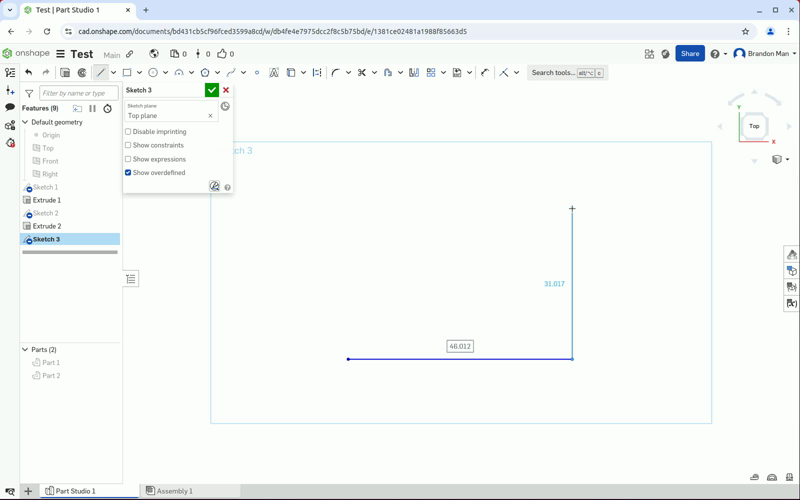
key_up(shift)
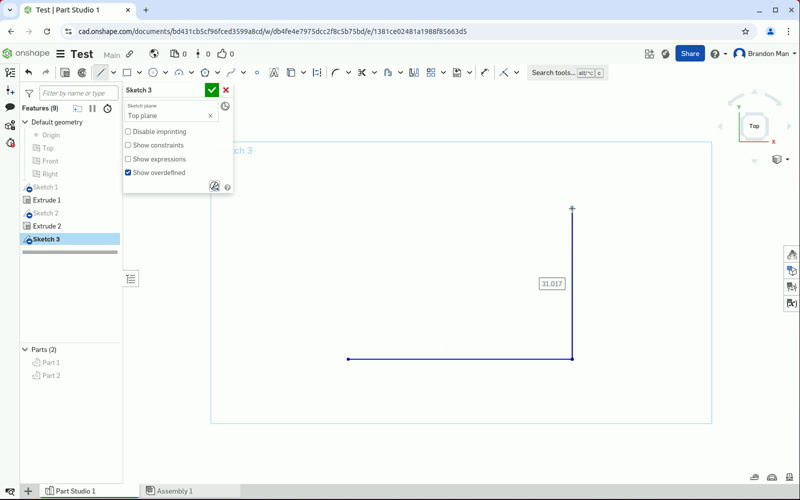
key_down(shift)
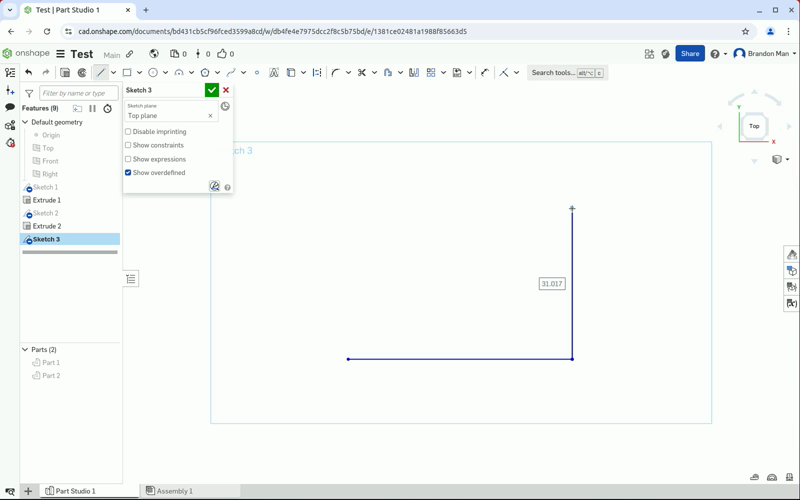
mouse_move(348, 208)
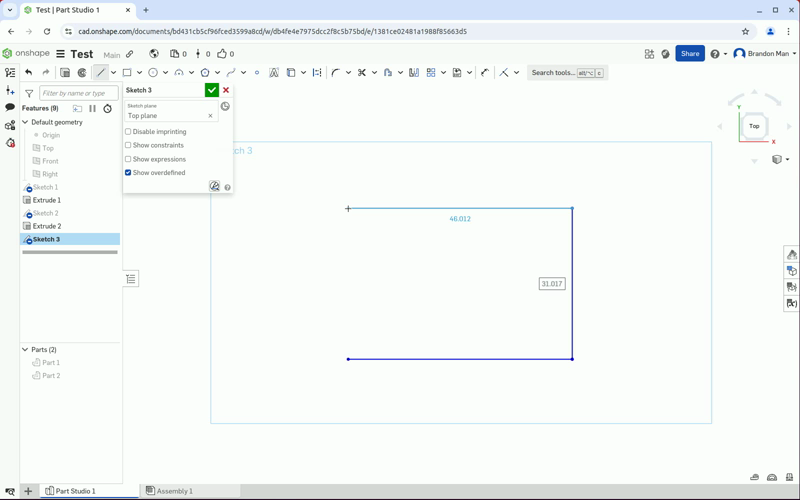
click(348, 208)
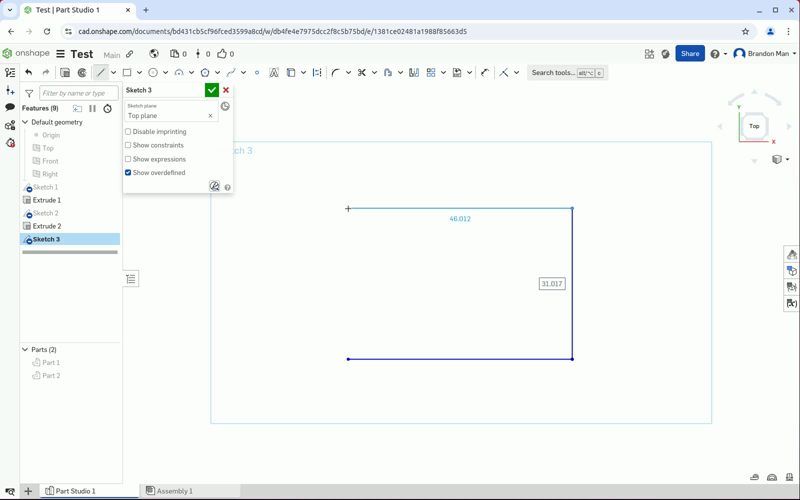
key_up(shift)
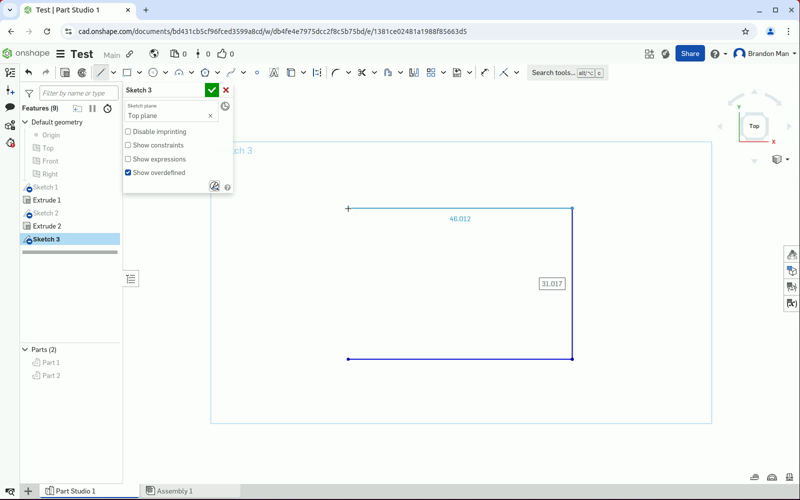
key_down(shift)
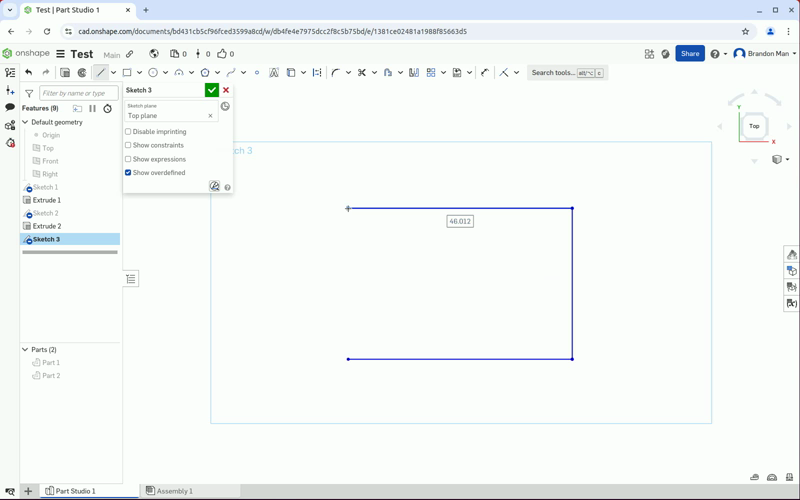
mouse_move(348, 359)
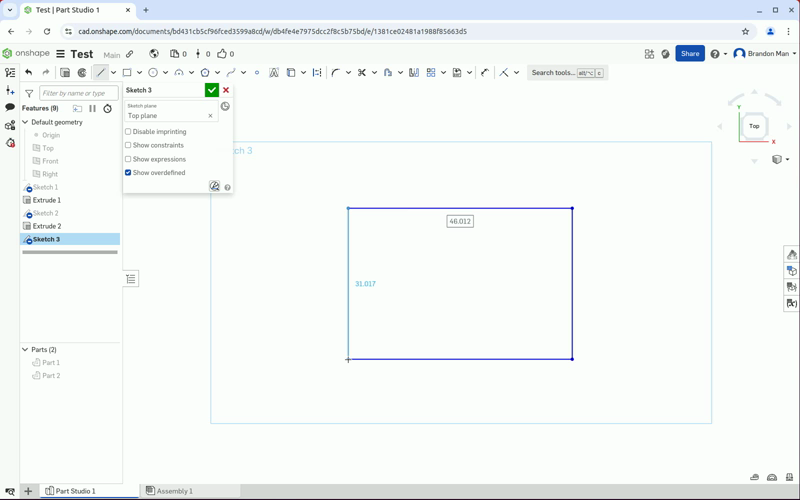
key_up(shift)
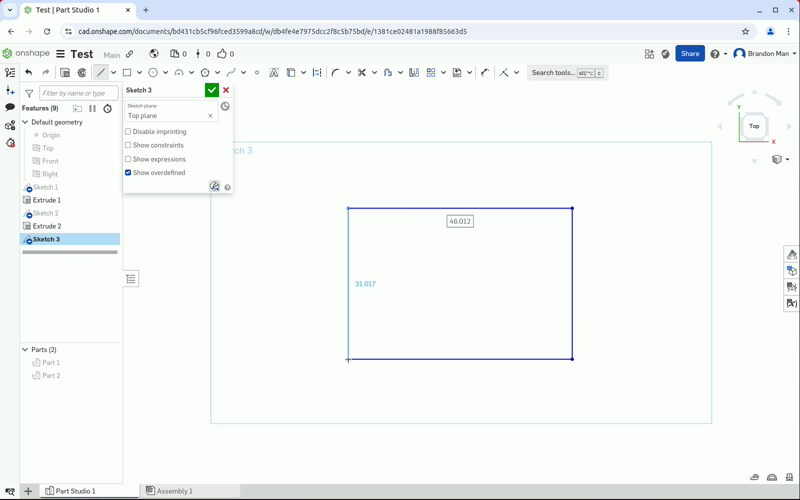
click(348, 359)
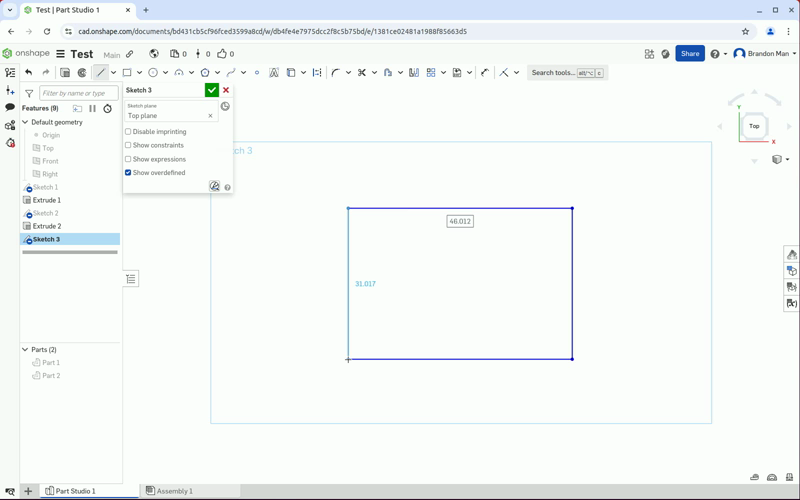
key(esc)
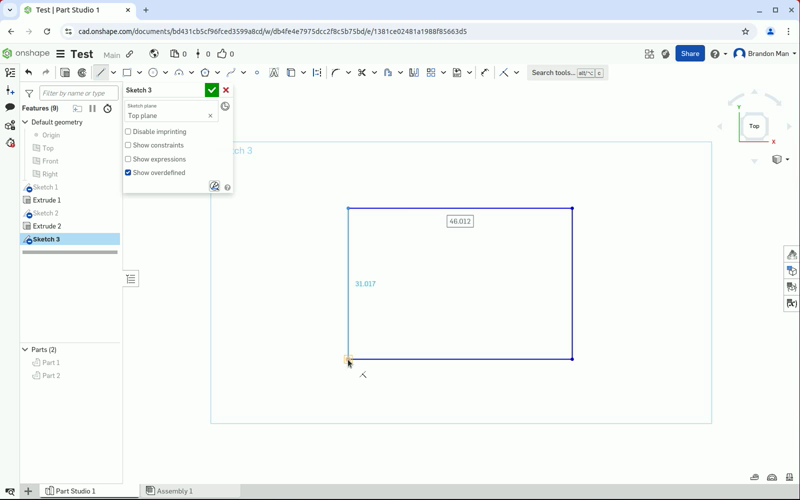
key(l)
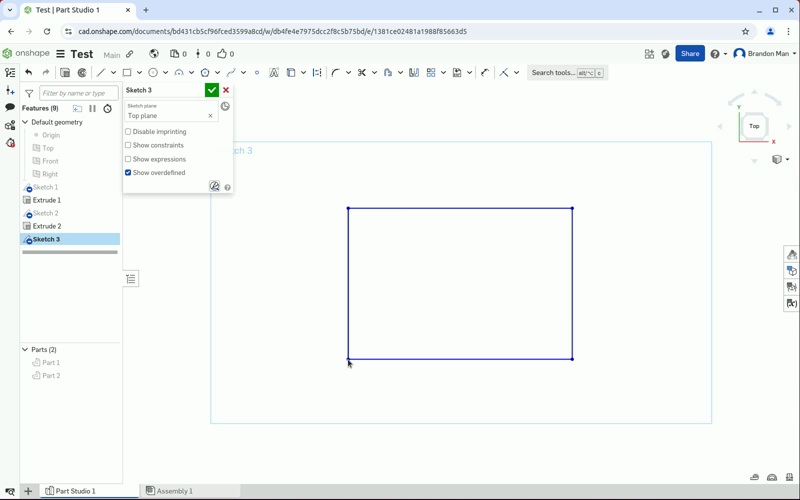
key_down(shift)
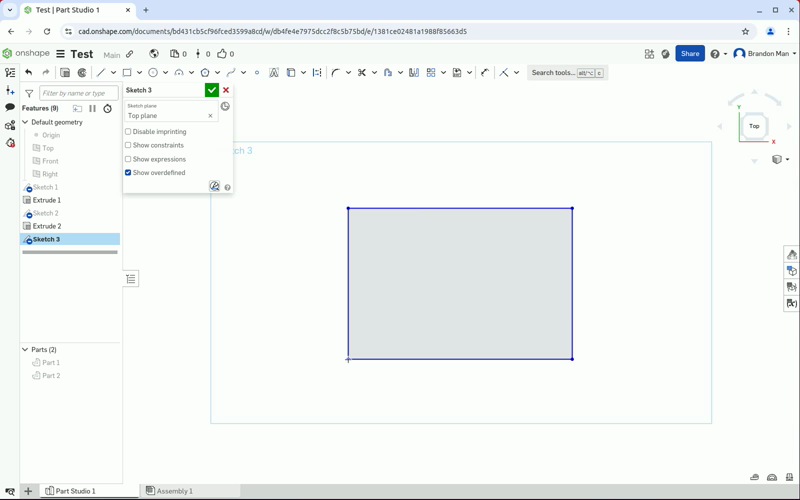
mouse_move(353, 354)
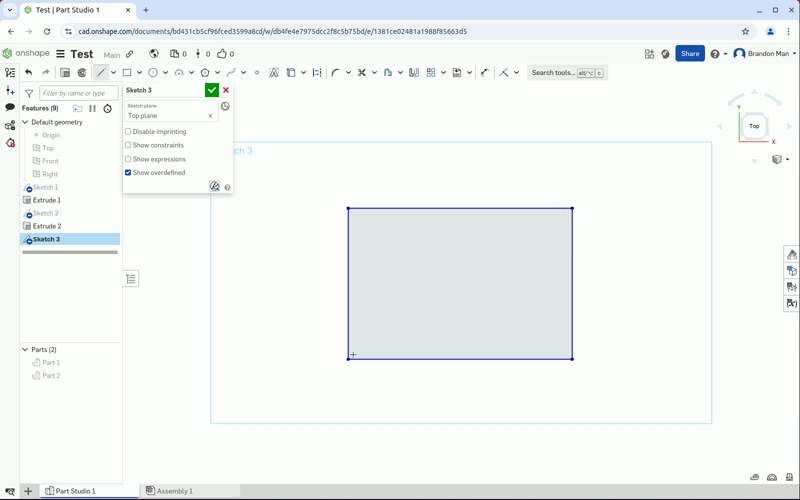
click(353, 354)
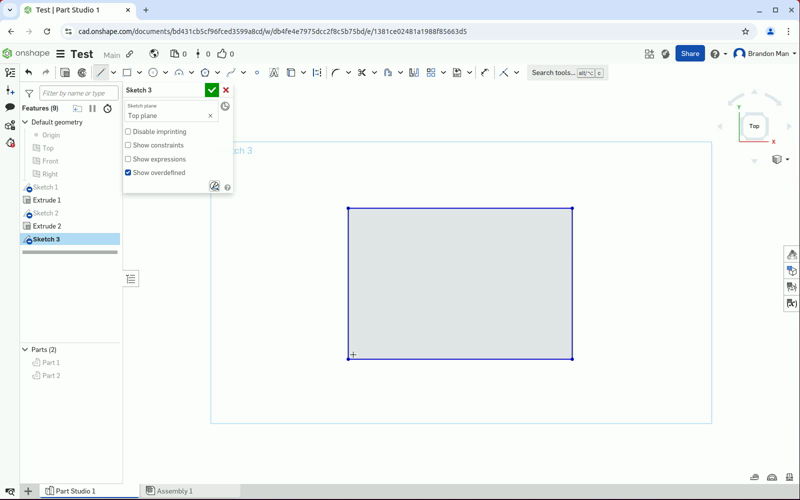
key_up(shift)
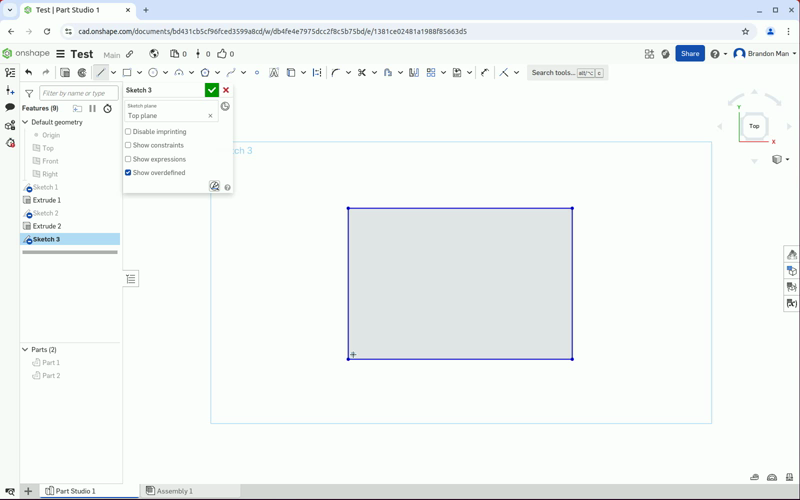
key_down(shift)
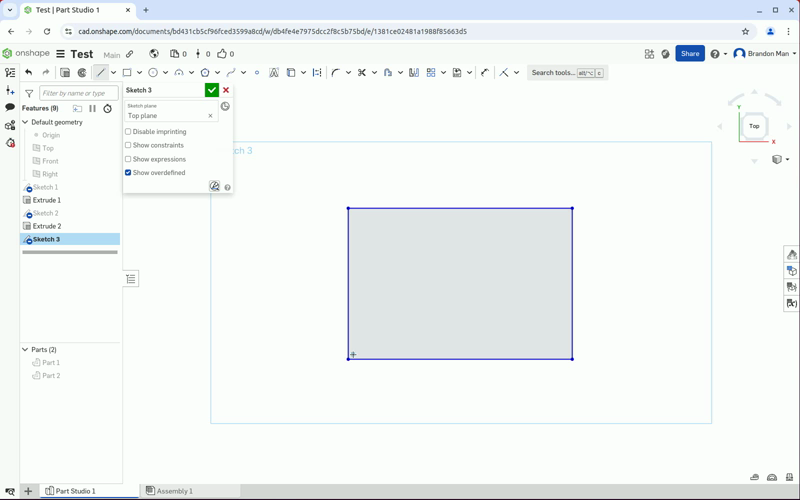
mouse_move(567, 354)
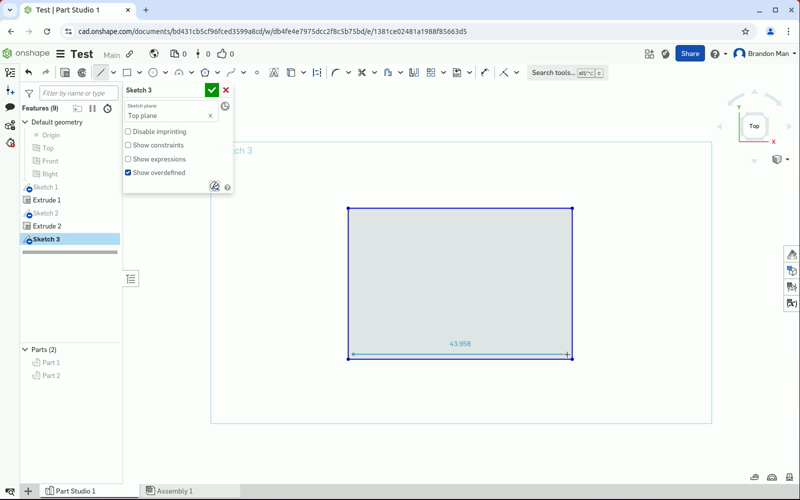
click(567, 354)
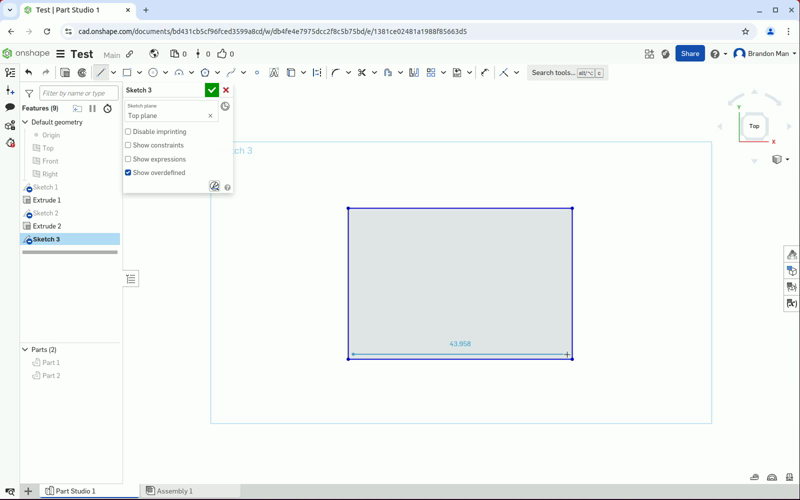
key_up(shift)
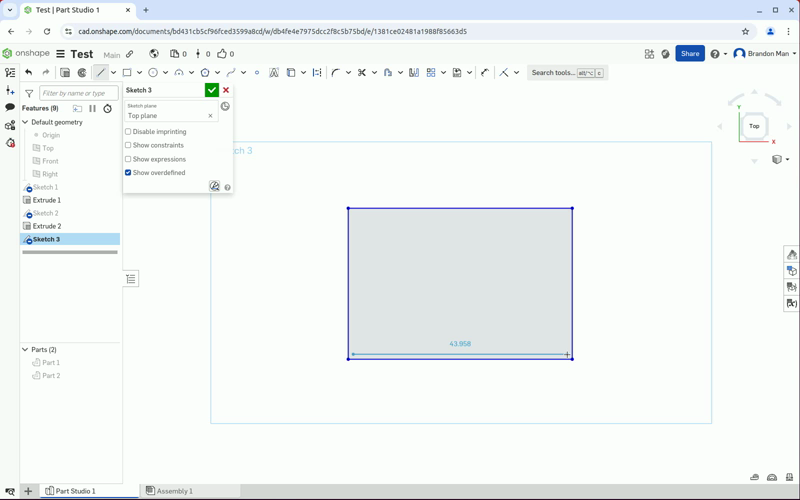
key_down(shift)
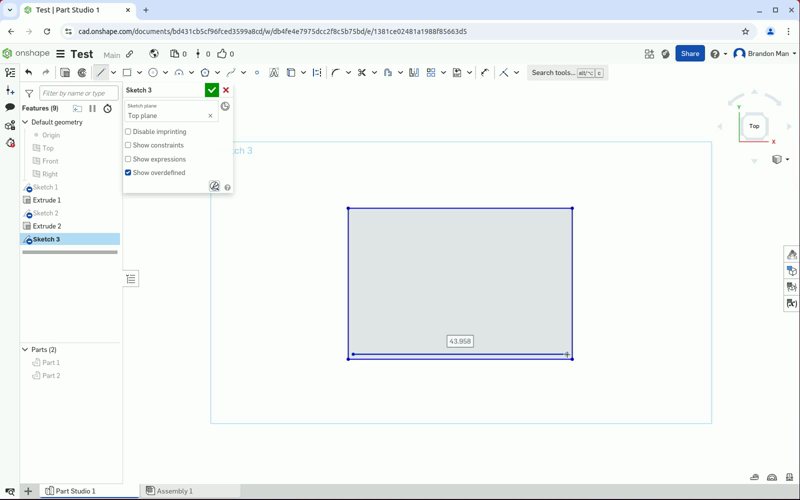
mouse_move(567, 213)
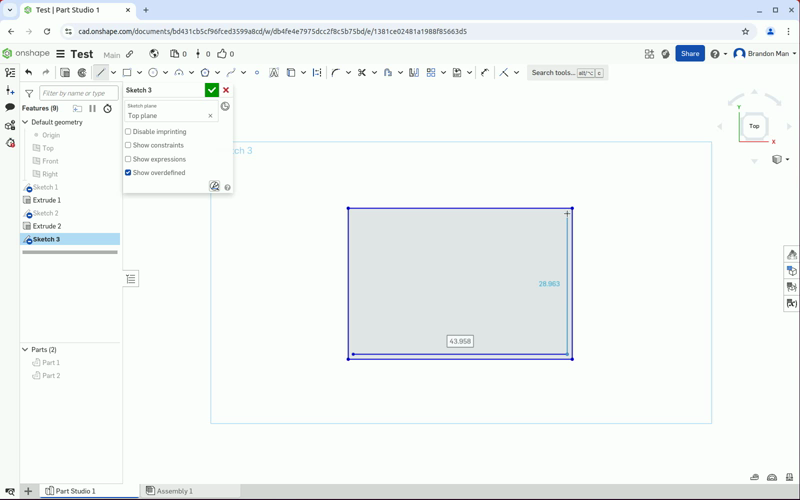
click(567, 213)
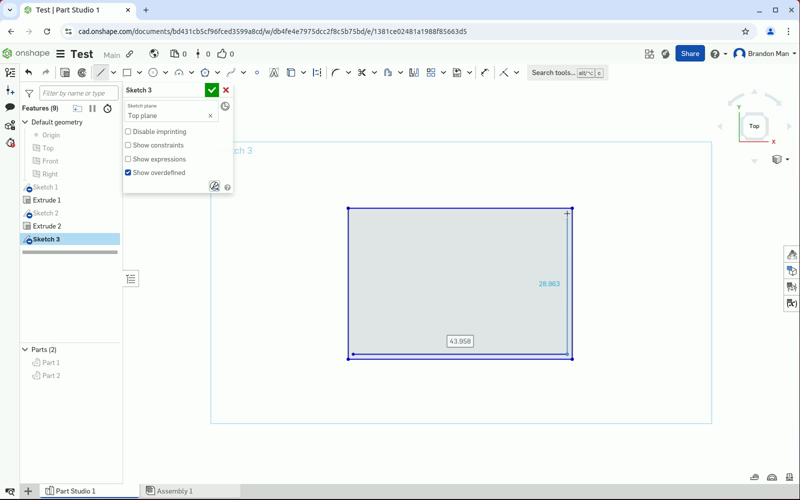
key_up(shift)
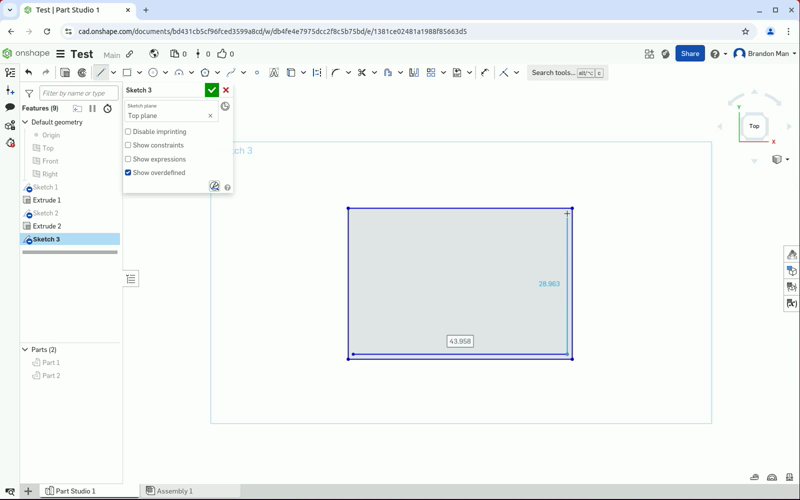
key_down(shift)
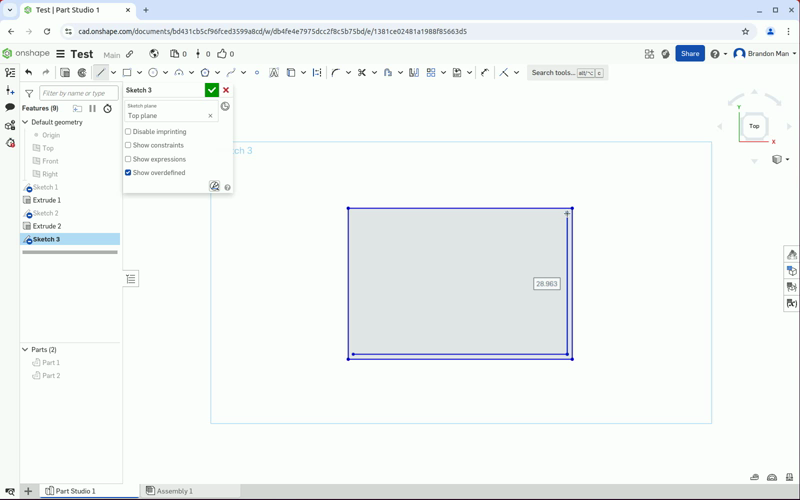
mouse_move(353, 213)
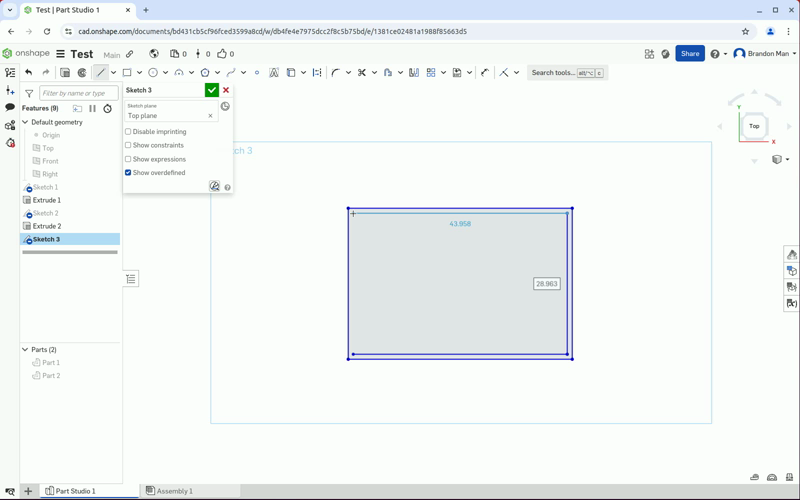
click(353, 213)
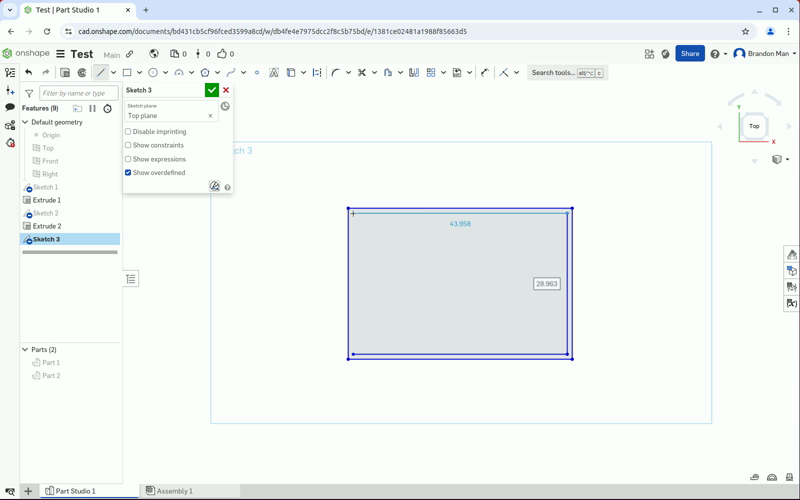
key_up(shift)
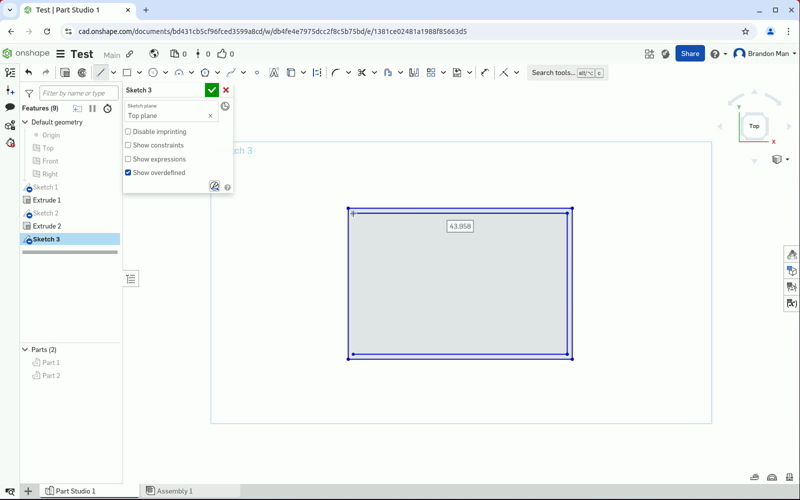
key_down(shift)
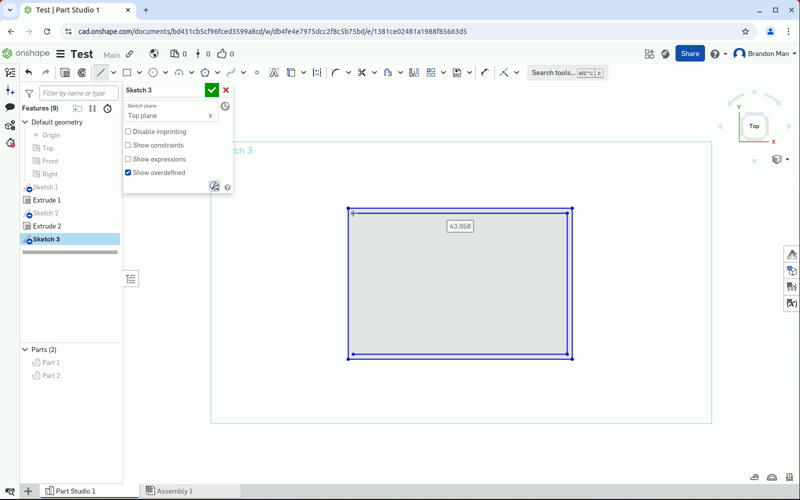
mouse_move(353, 354)
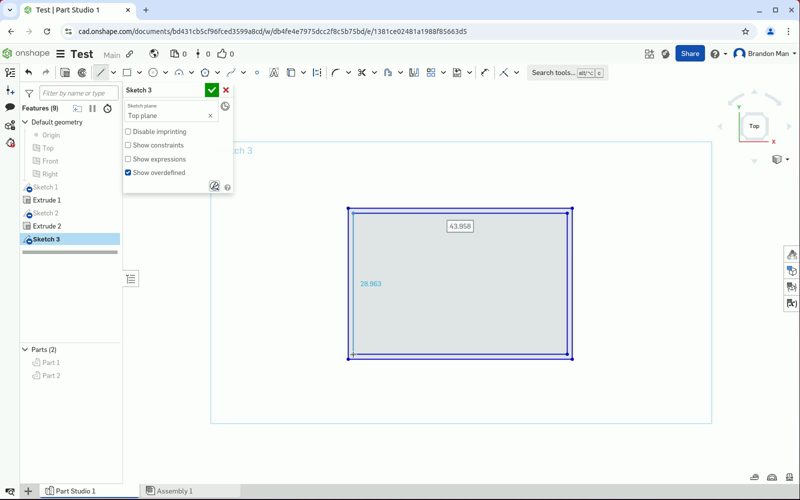
key_up(shift)
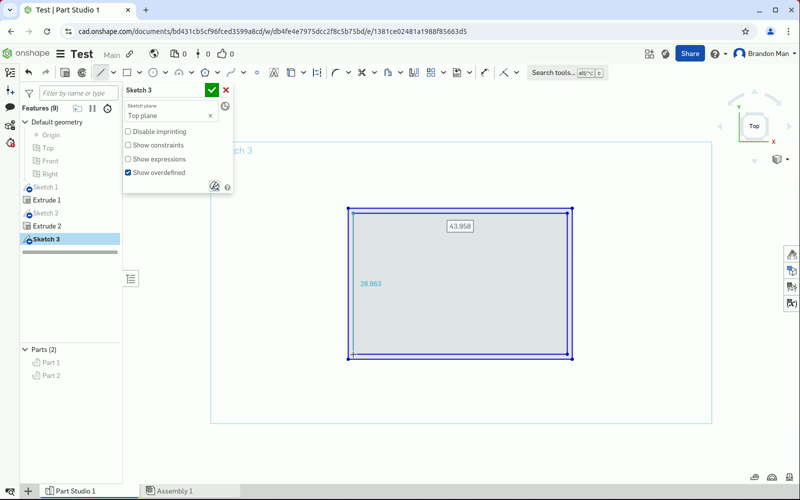
click(353, 354)
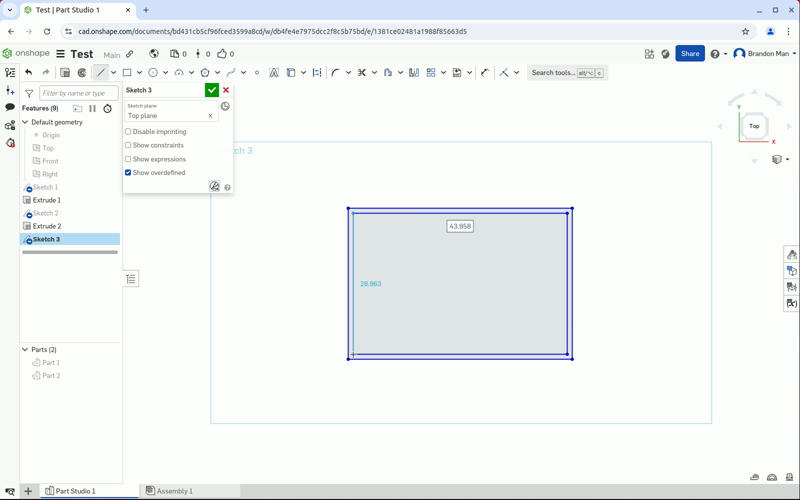
key(esc)
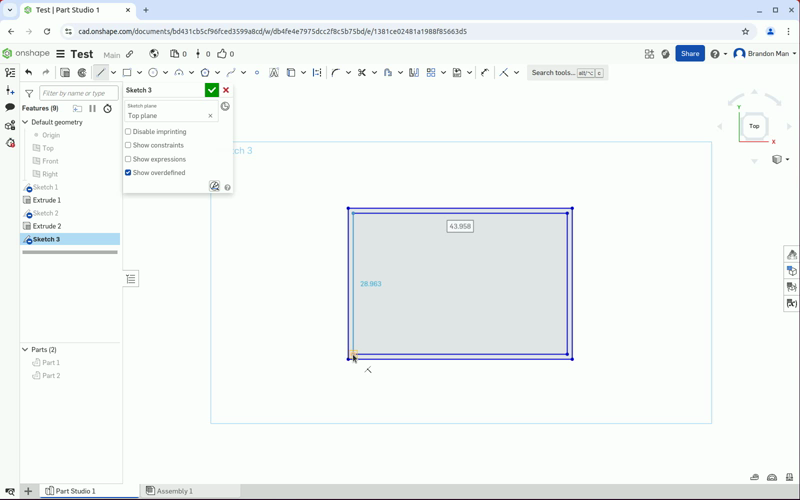
mouse_move(402, 210)
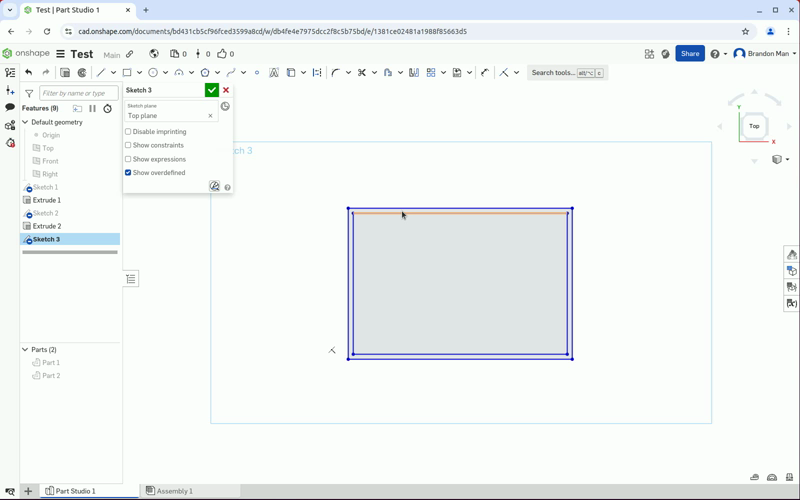
click(402, 210)
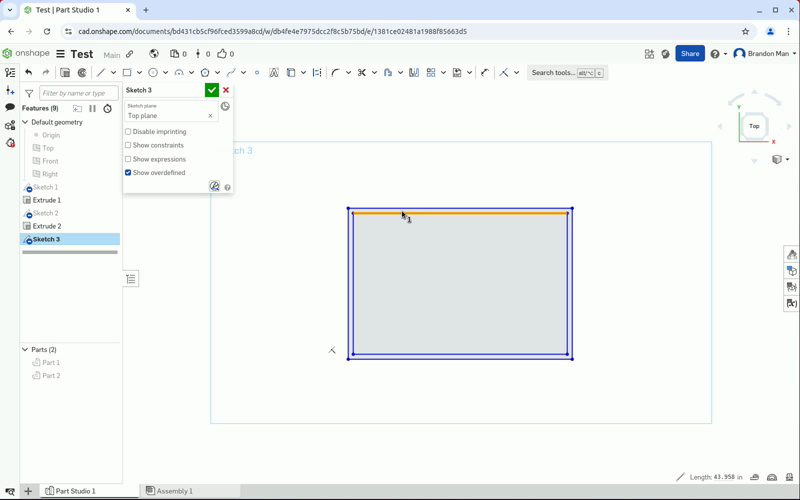
mouse_move(73, 352)
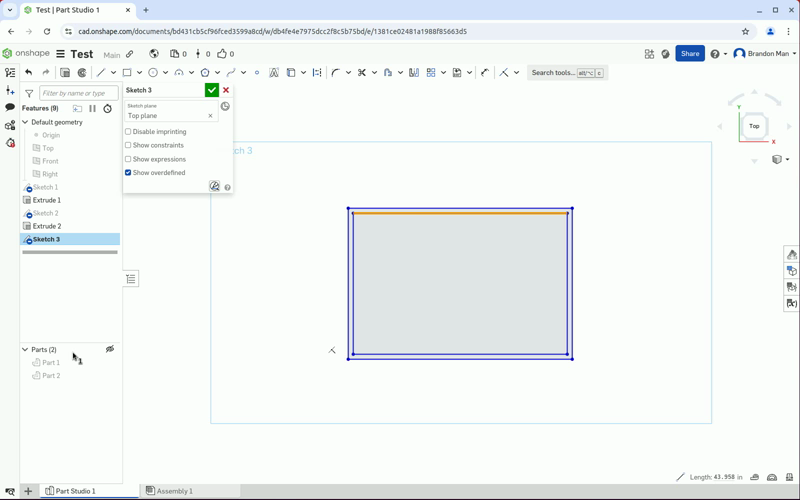
key(shift+y)
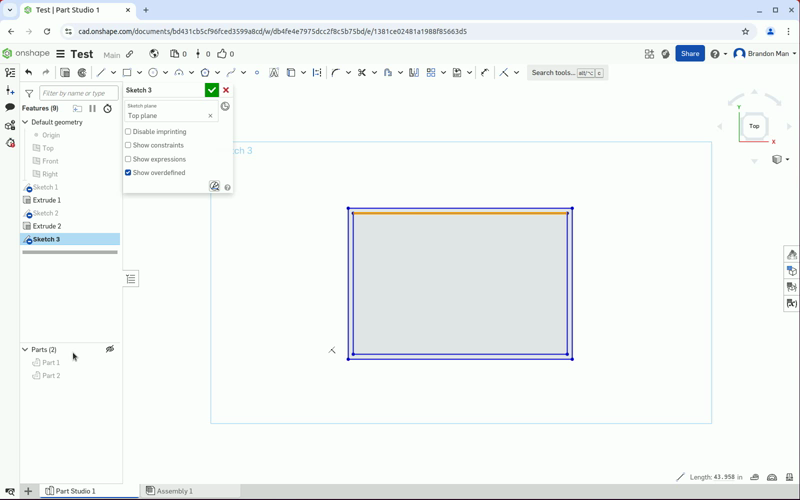
key(shift+e)
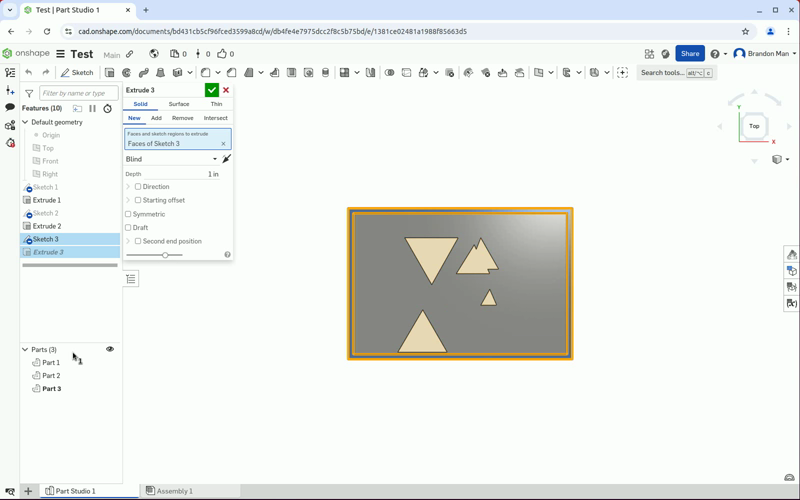
mouse_move(143, 106)
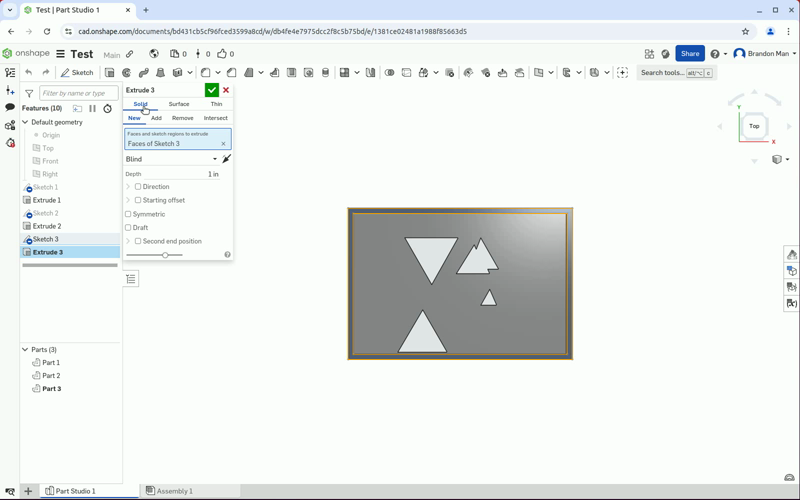
click(143, 106)
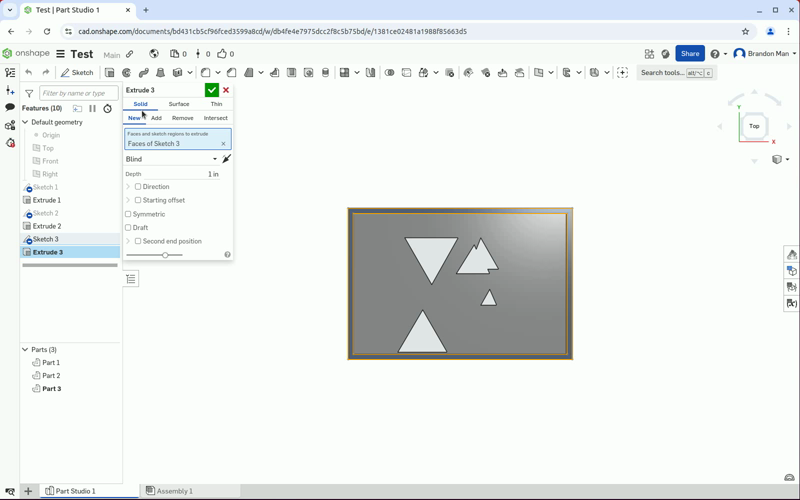
mouse_move(137, 120)
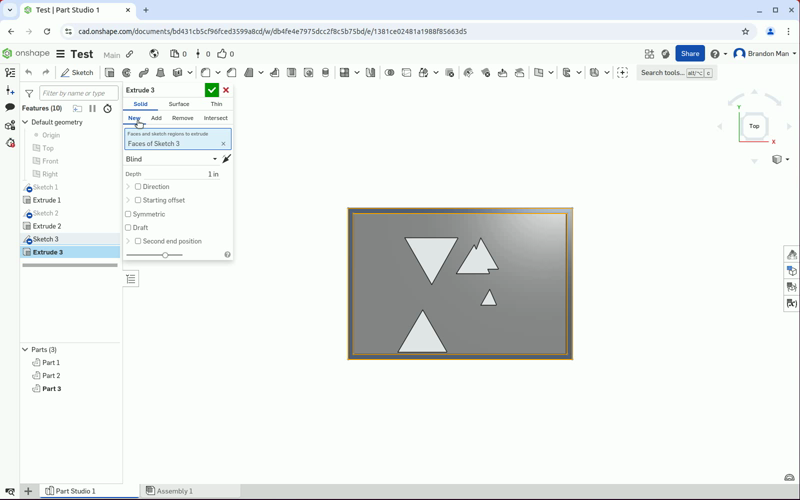
click(137, 120)
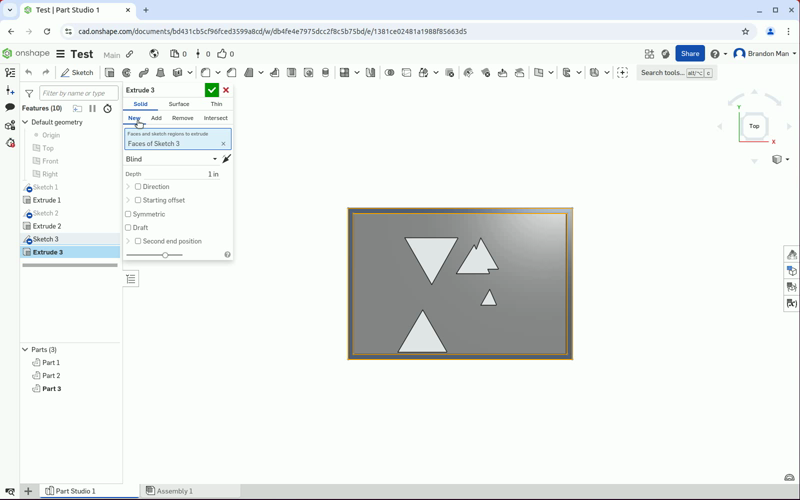
key(tab, 4)
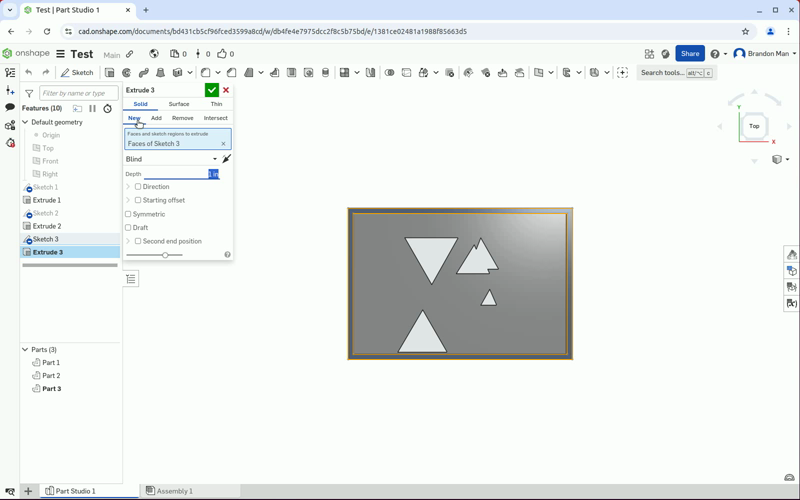
text(20.46)
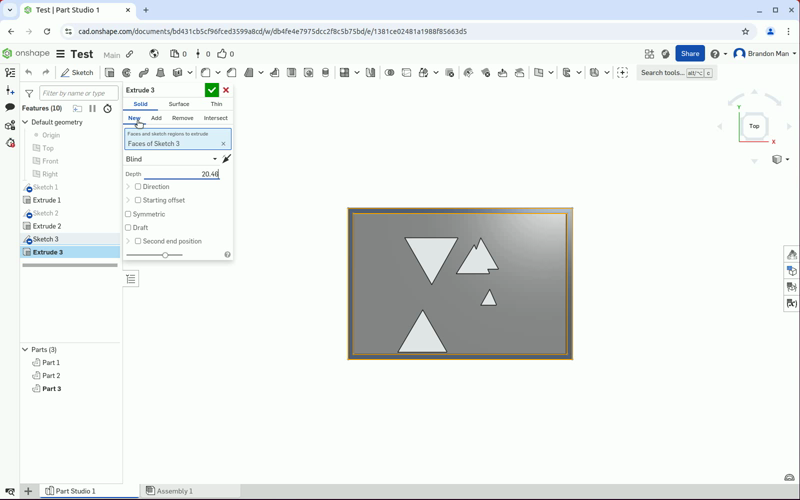
key(enter)
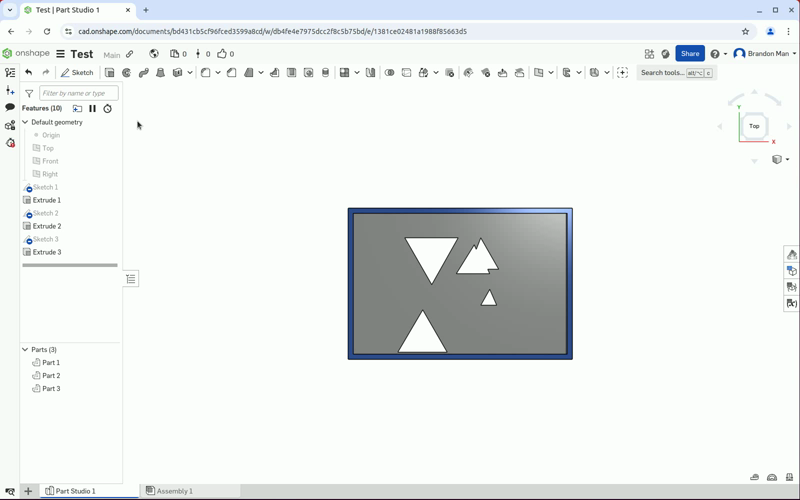
key(shift+h)
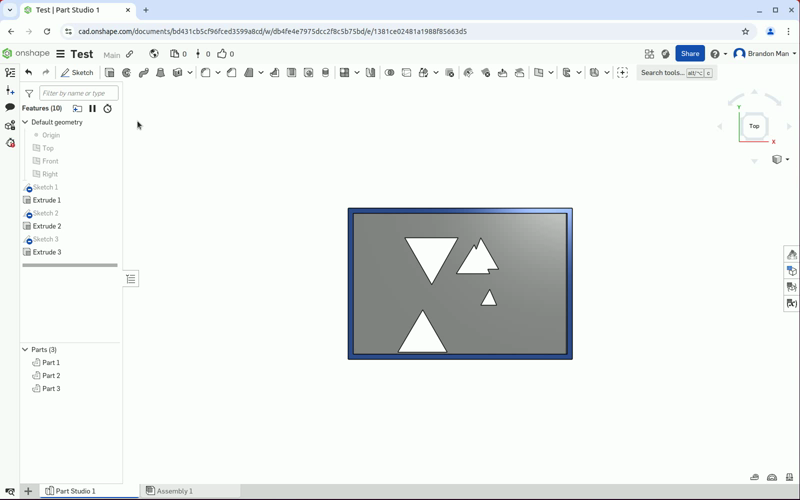
key(shift+h)
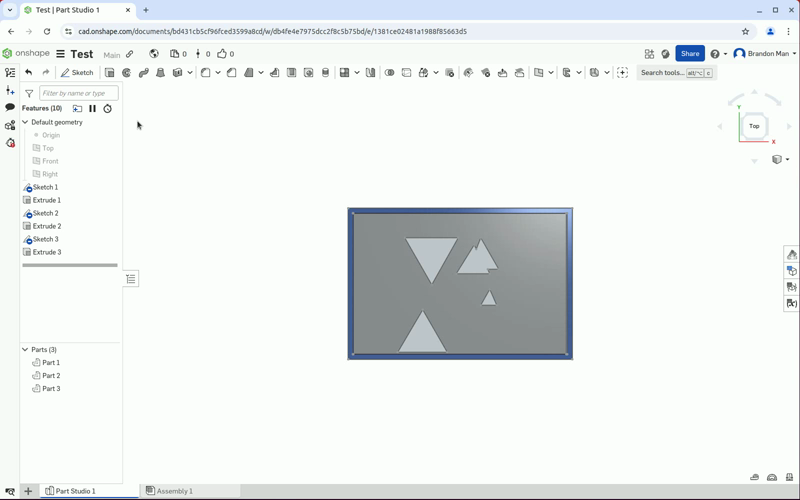
key(shift+7)
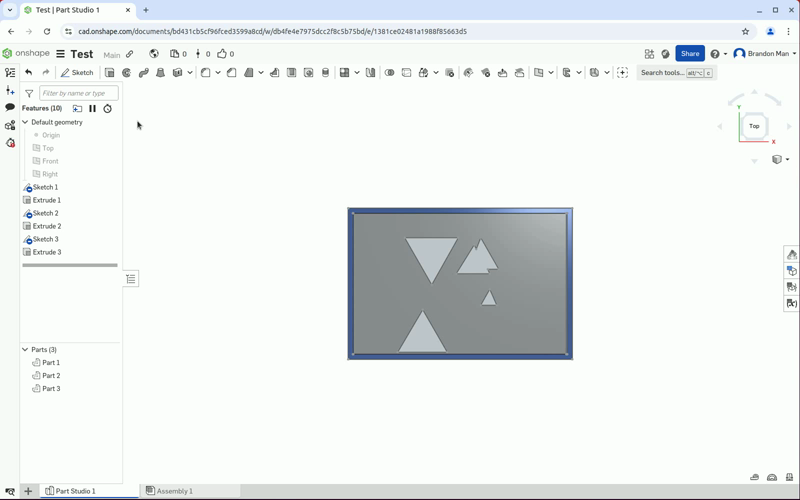
key(up, 3)
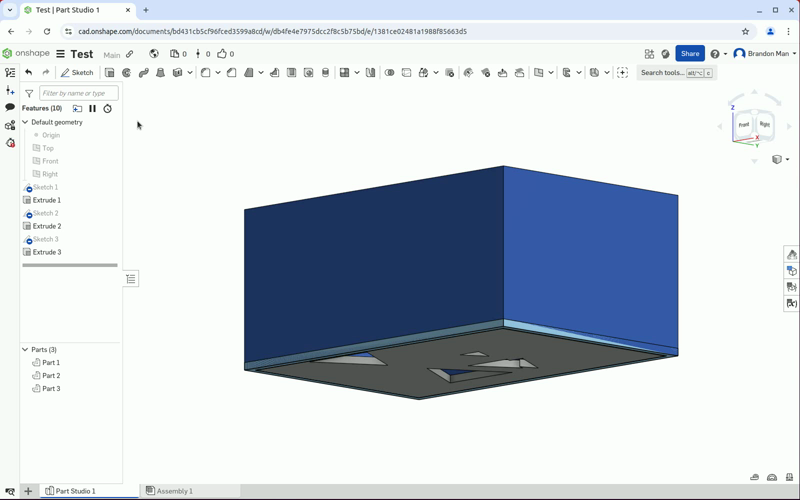
key(left, 3)
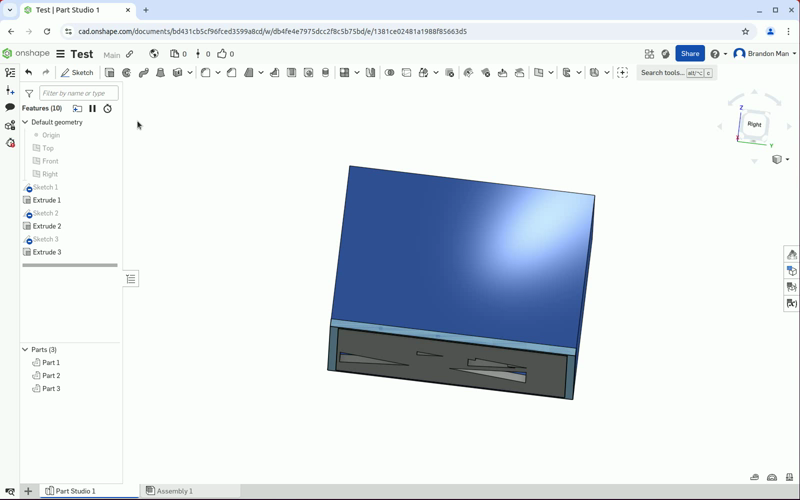
key(right, 3)
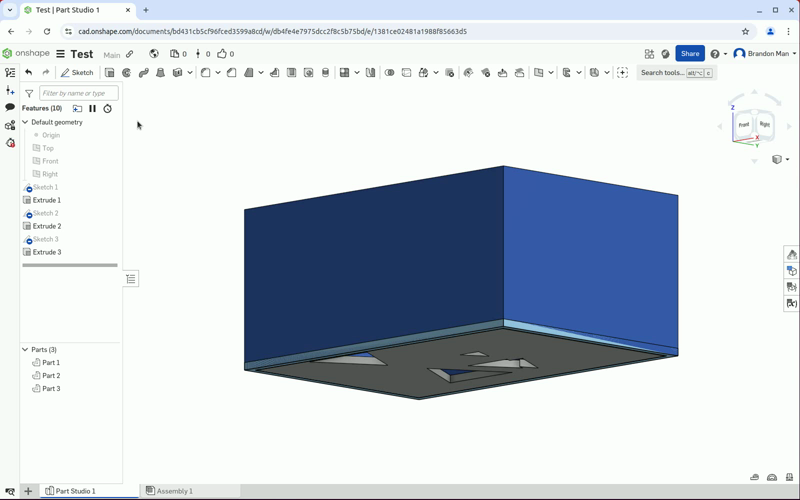
key(down, 3)
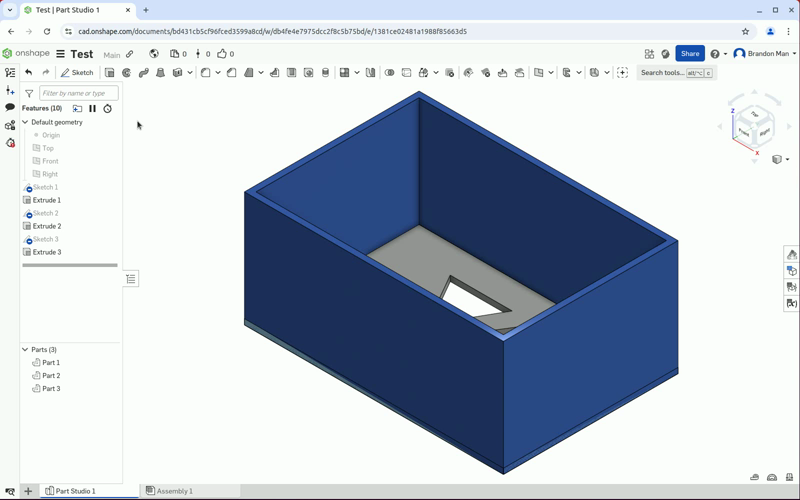
mouse_move(73, 189)
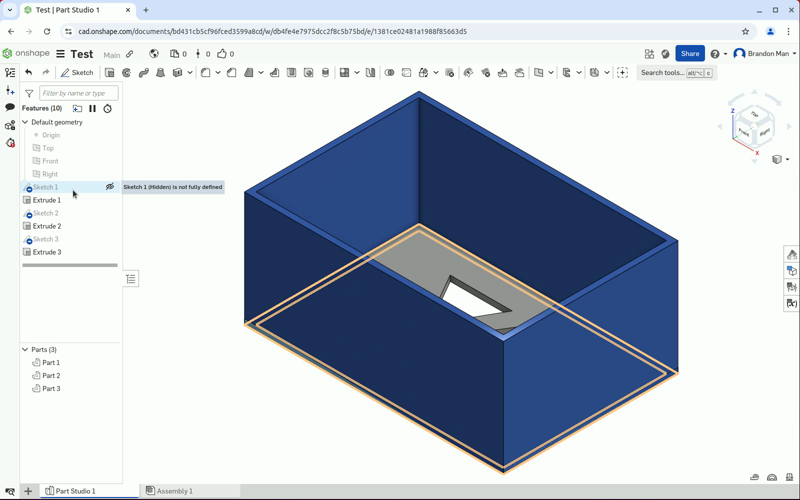
click(73, 189)